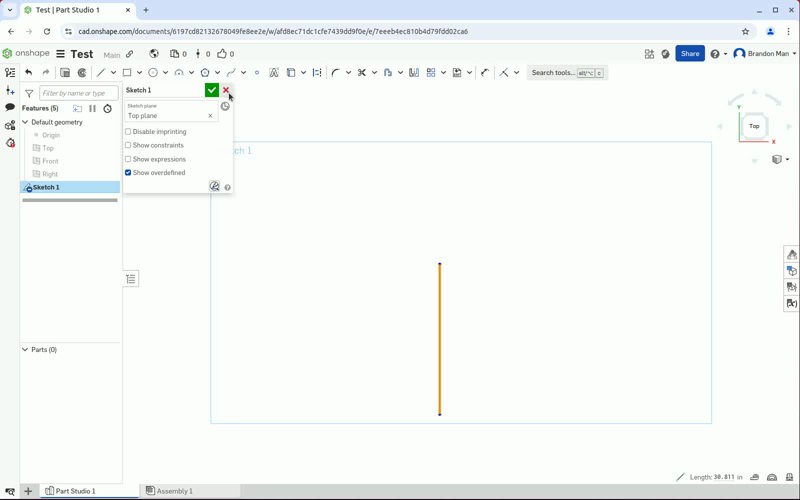
key(shift+h)
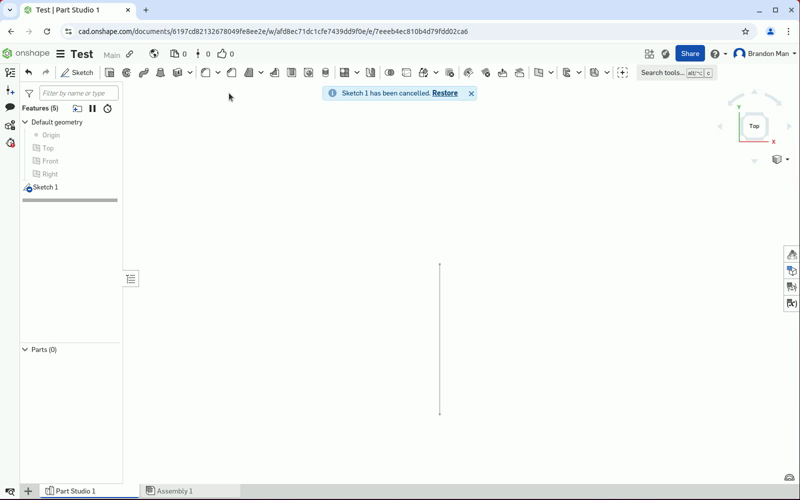
mouse_move(73, 352)
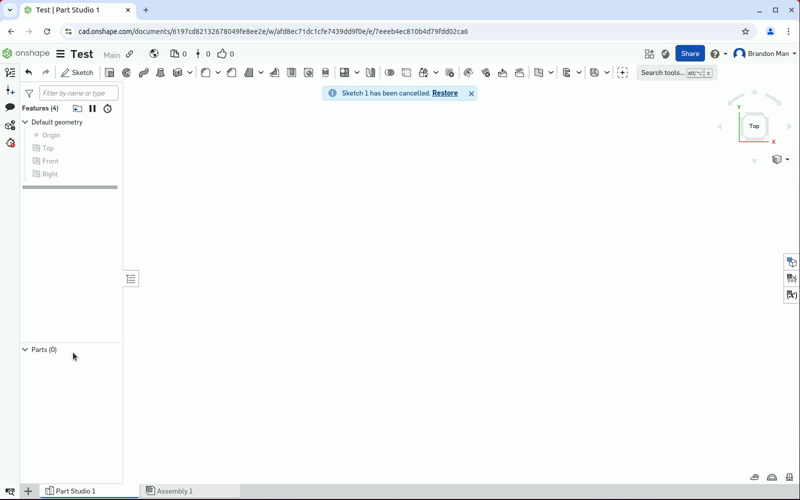
key(y)
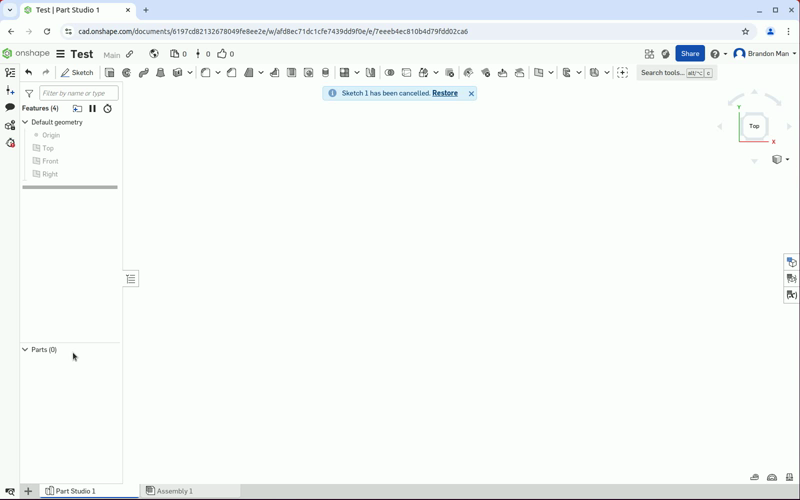
key(shift+p)
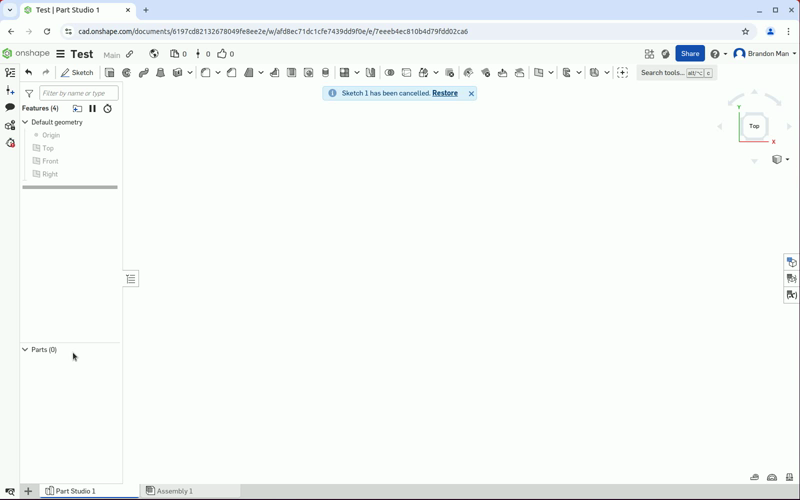
key(space)
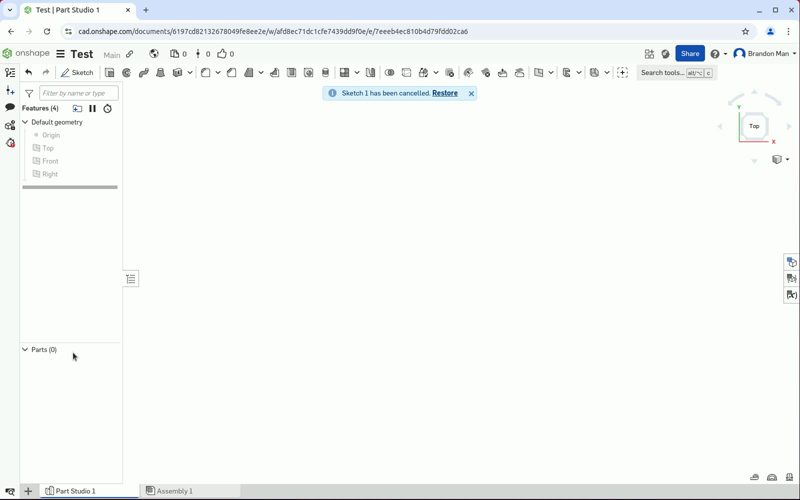
key_down(shift)
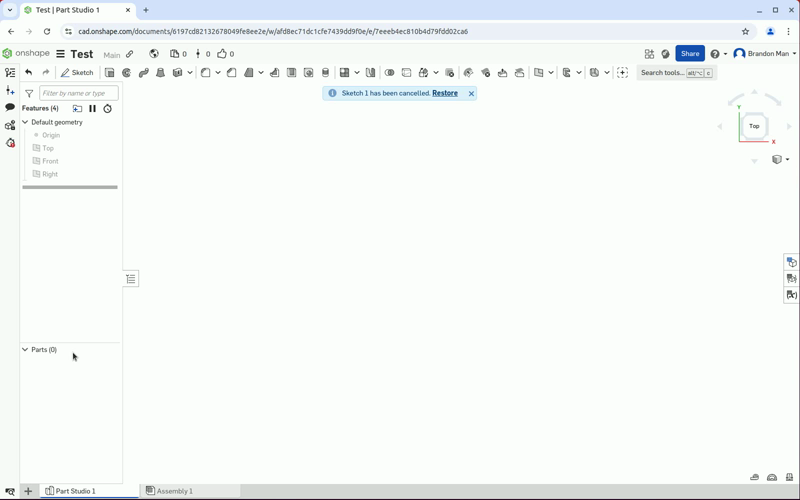
key(up)
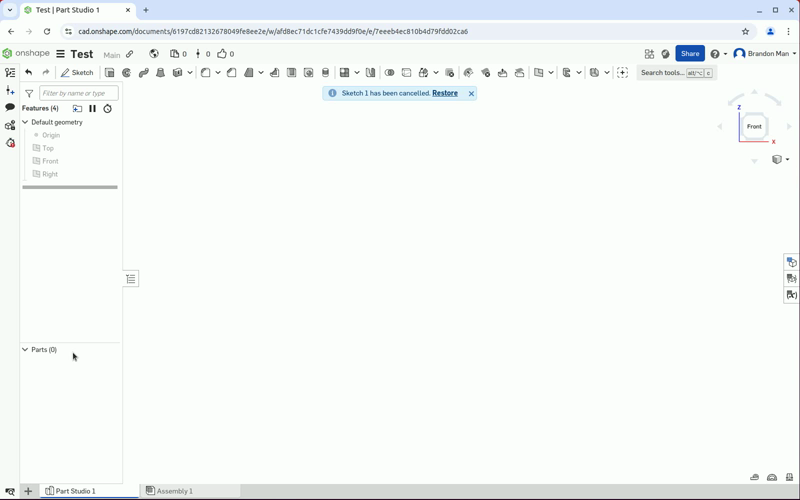
key_up(shift)
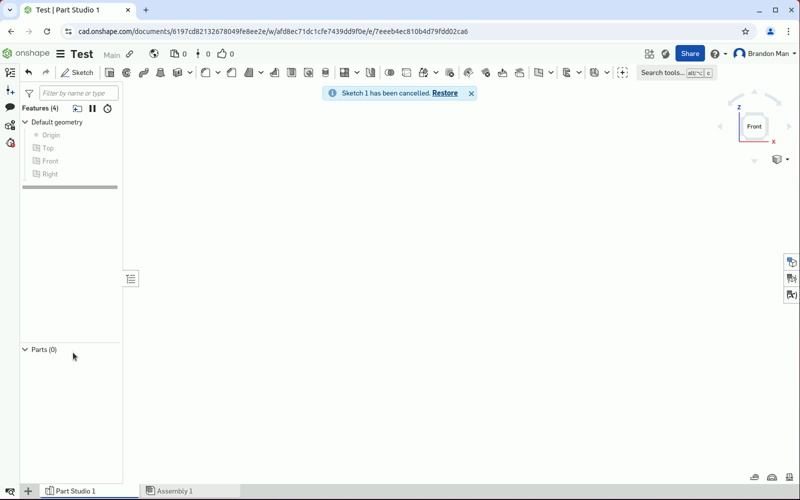
mouse_move(73, 352)
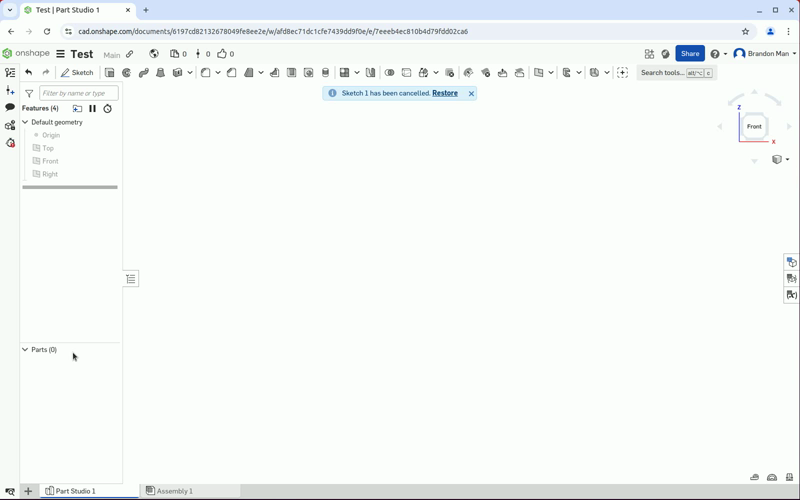
key(shift+y)
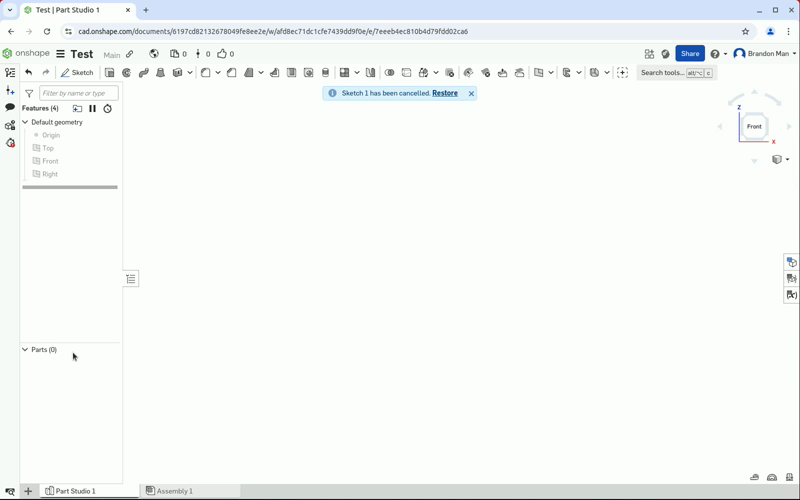
key(shift+s)
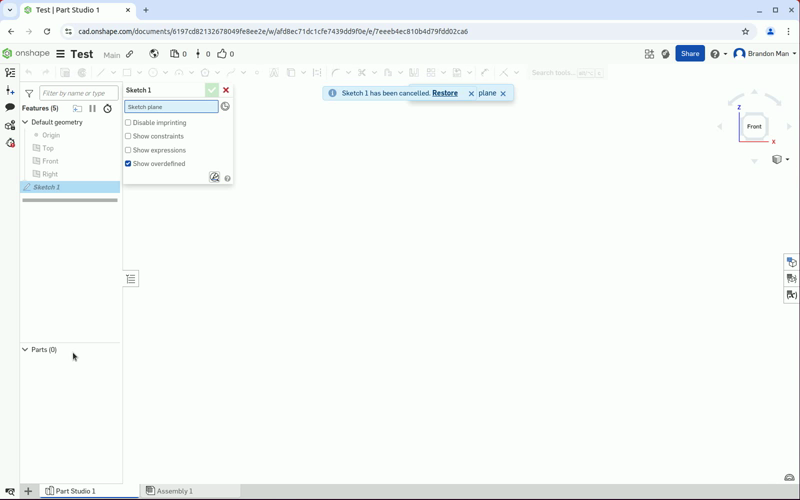
mouse_move(73, 163)
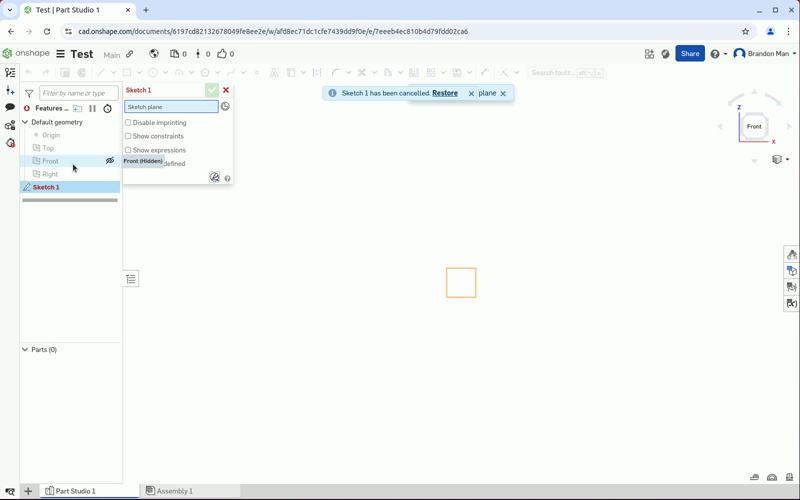
click(73, 163)
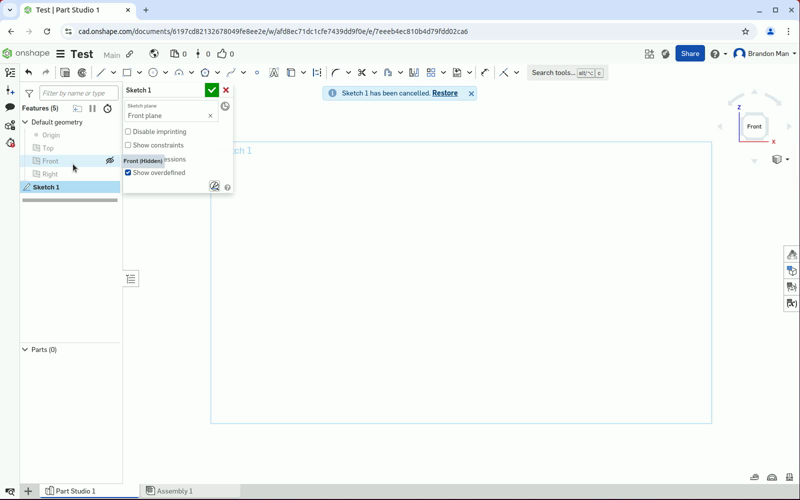
mouse_move(73, 352)
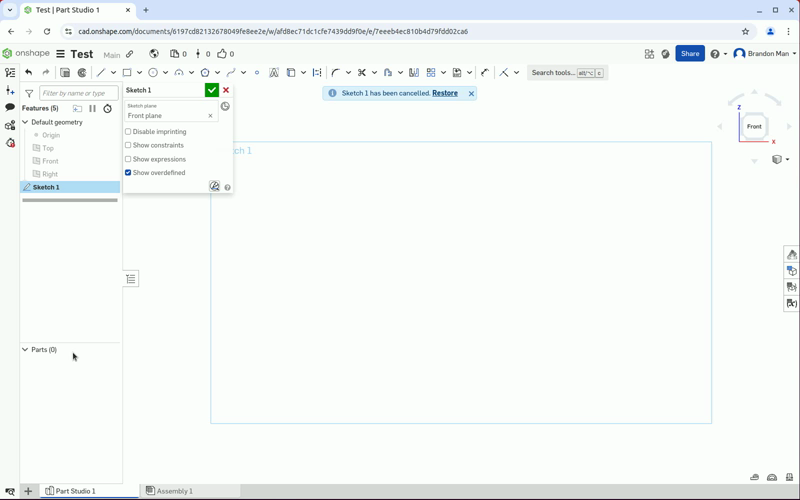
key(y)
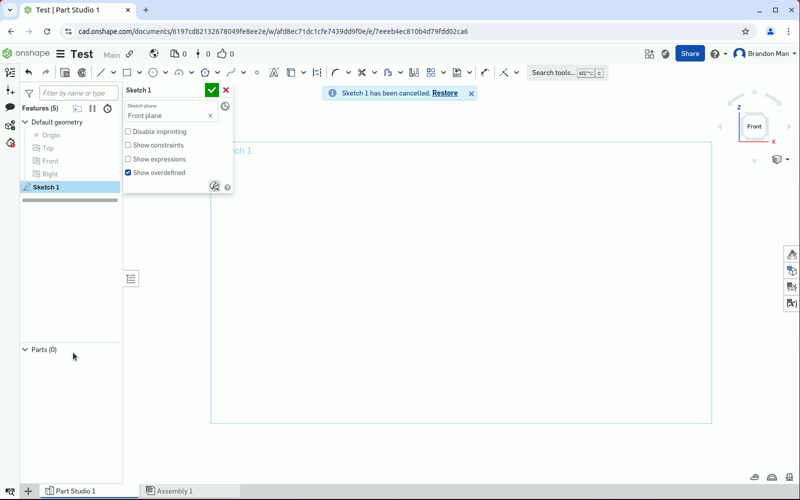
key(l)
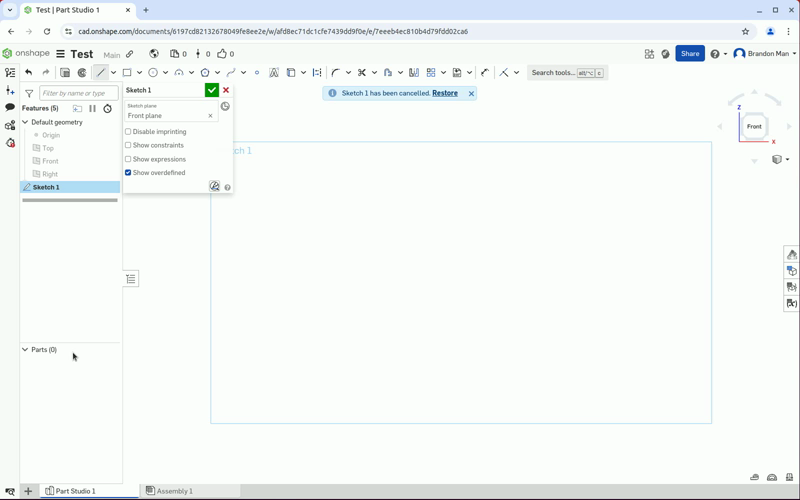
key_down(shift)
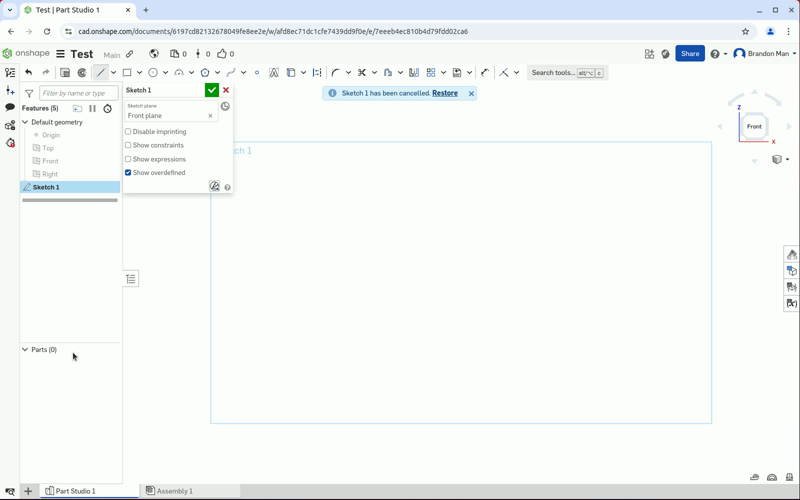
mouse_move(460, 282)
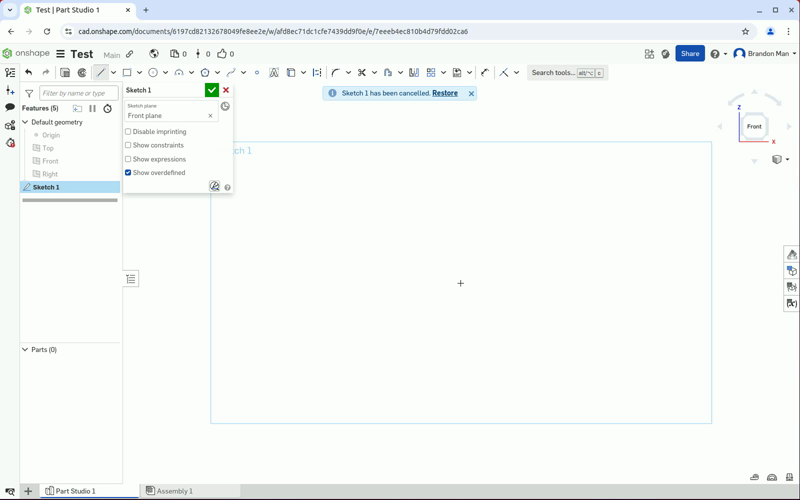
click(460, 282)
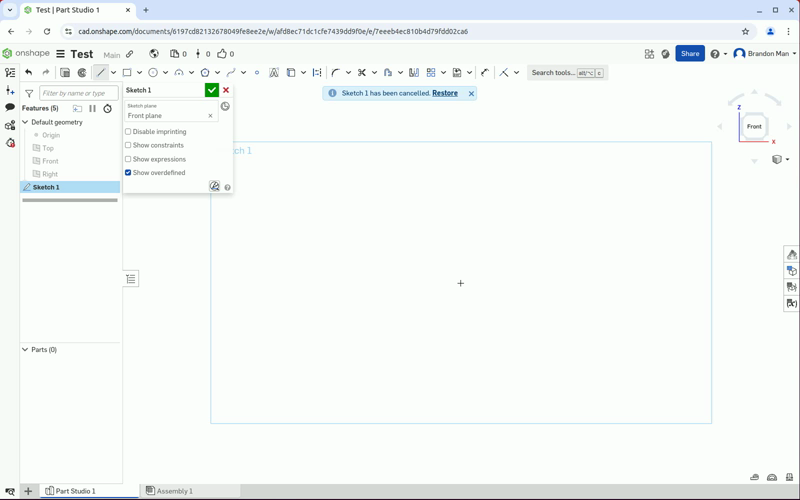
key_up(shift)
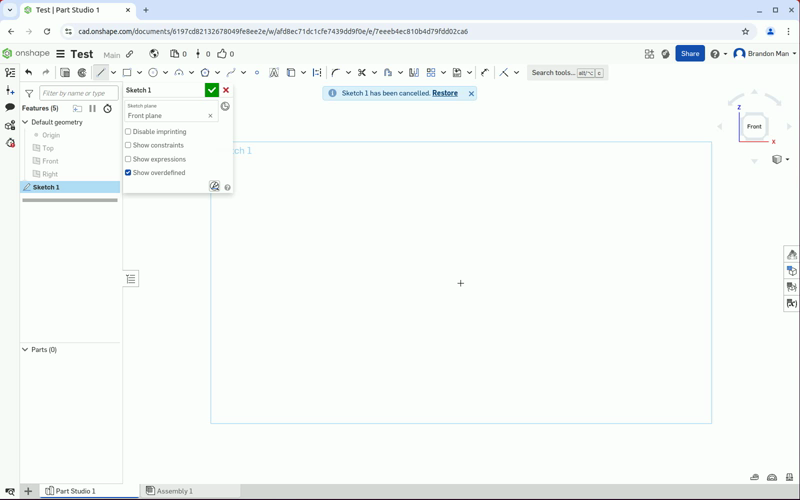
key_down(shift)
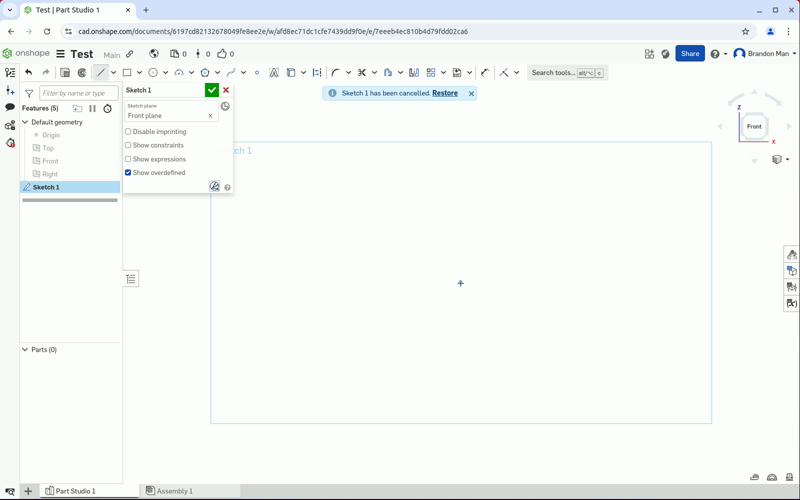
mouse_move(490, 282)
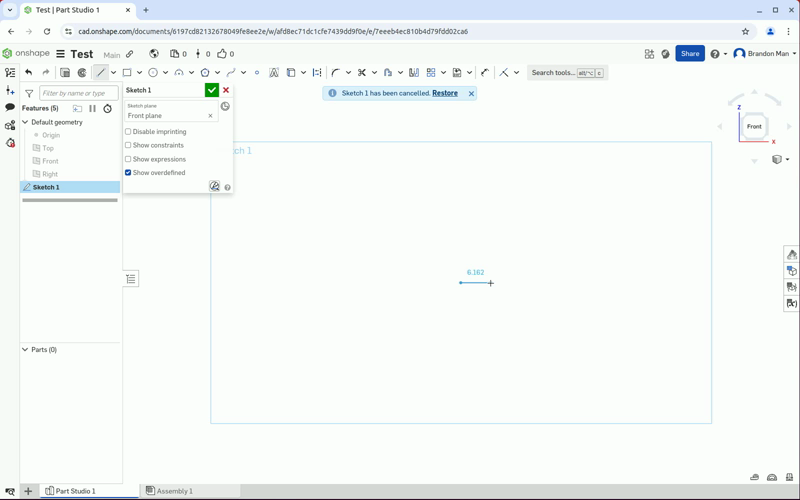
mouse_move(464, 286)
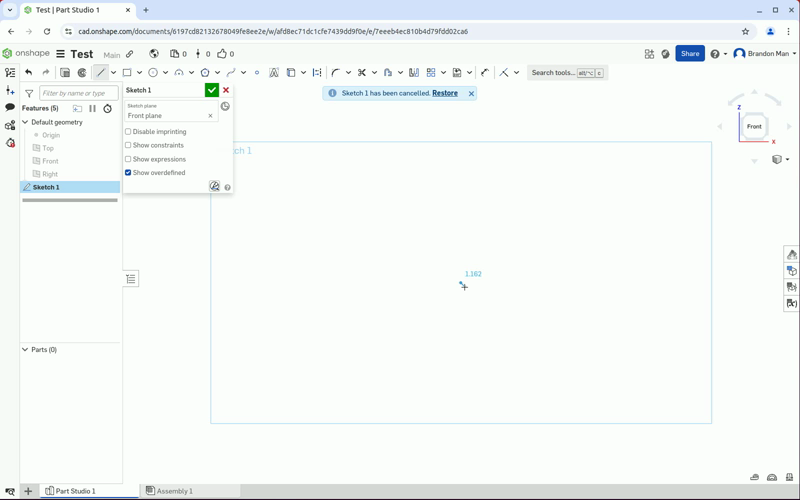
scroll(6)
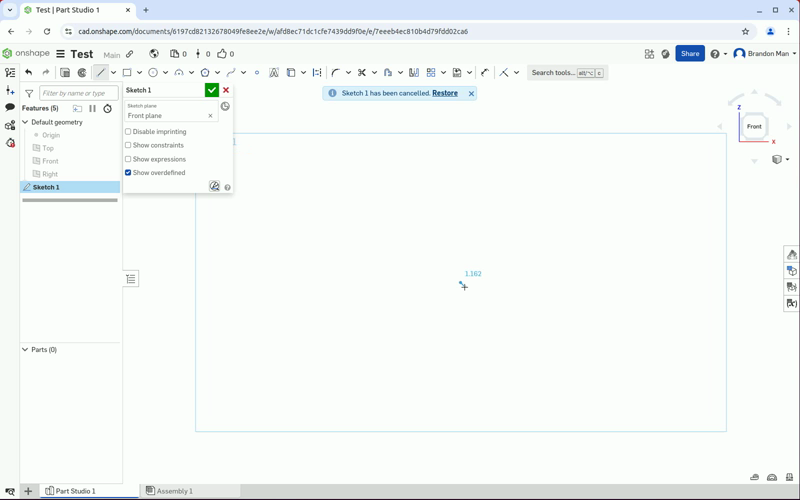
scroll(6)
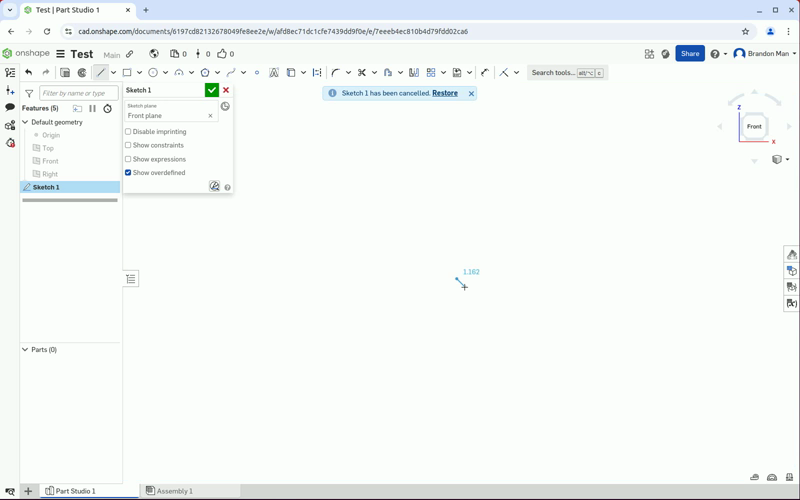
scroll(6)
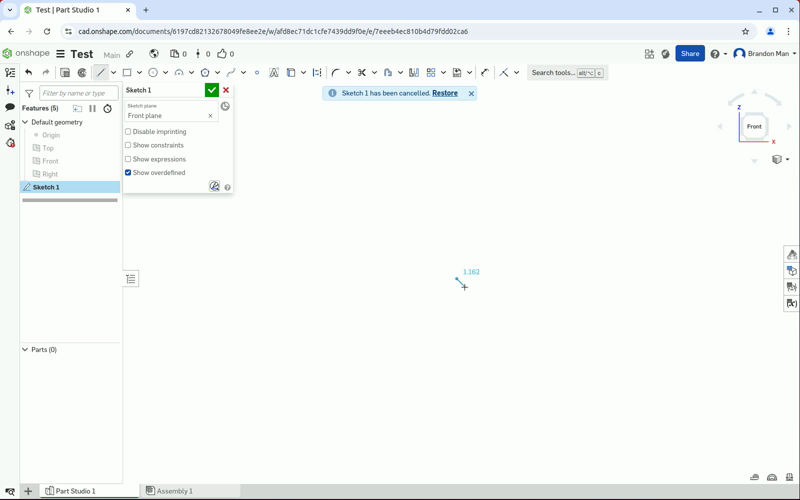
scroll(6)
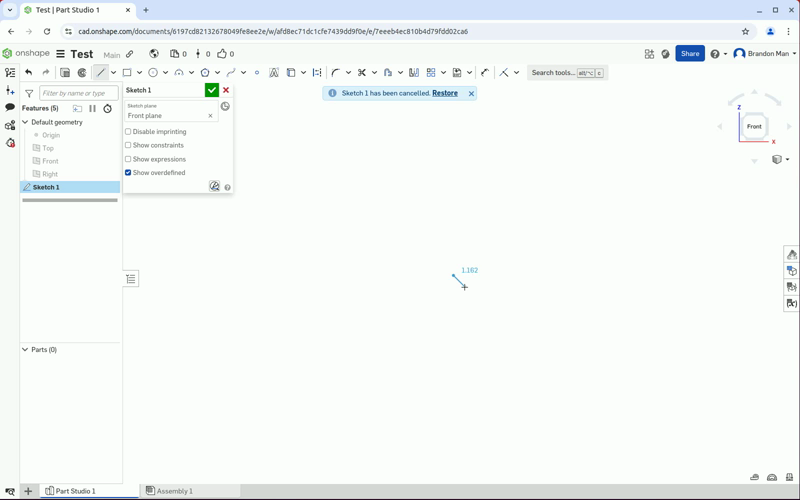
scroll(6)
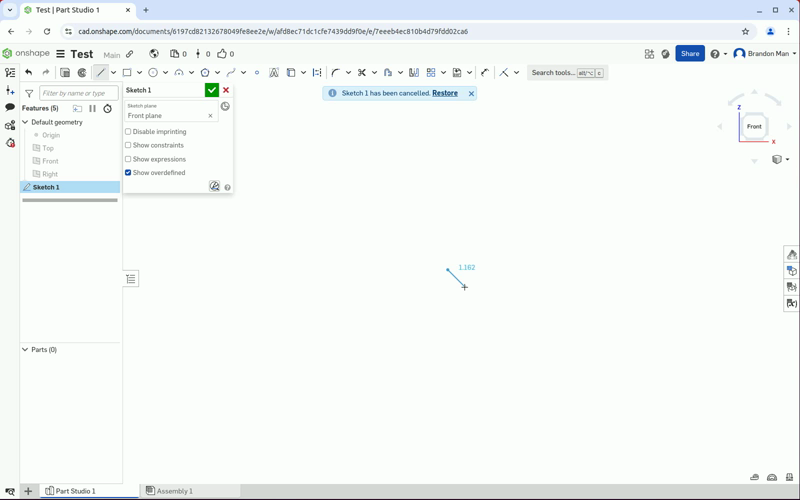
scroll(6)
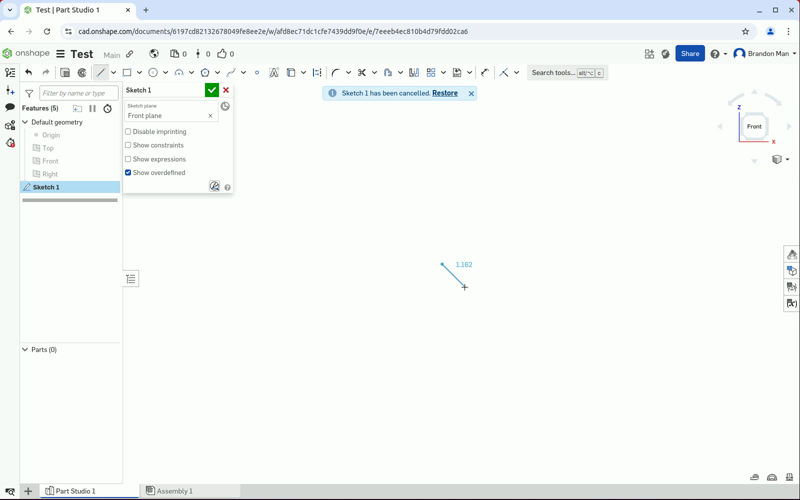
scroll(6)
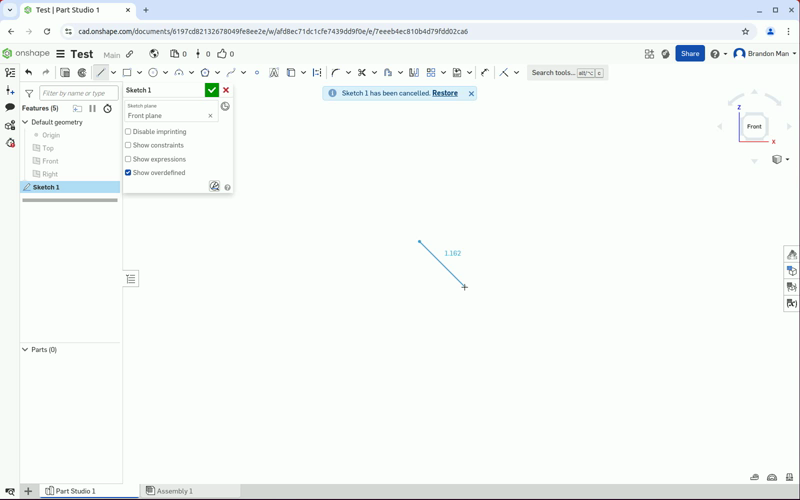
click(464, 286)
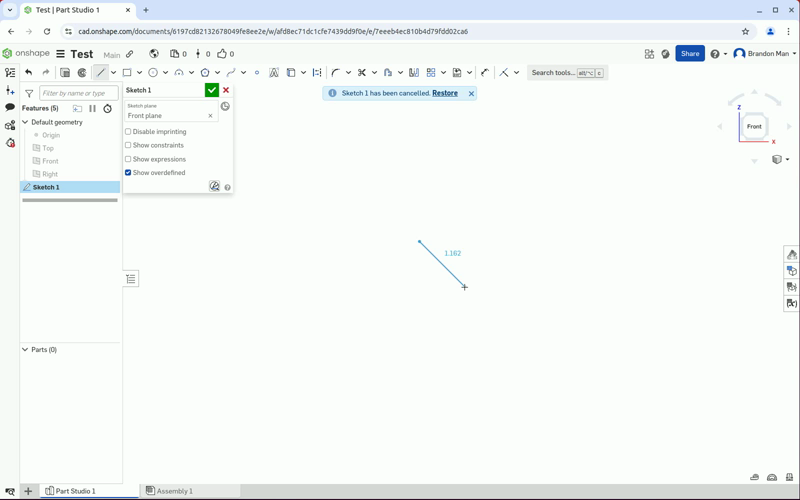
scroll(-6)
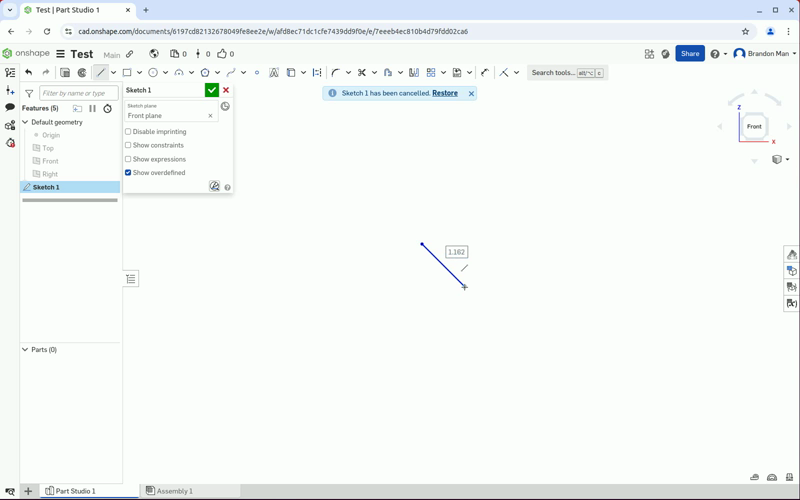
scroll(-6)
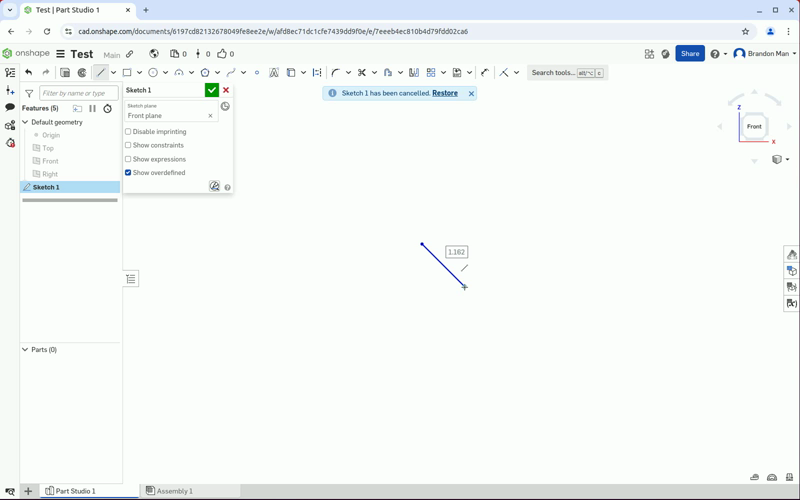
scroll(-6)
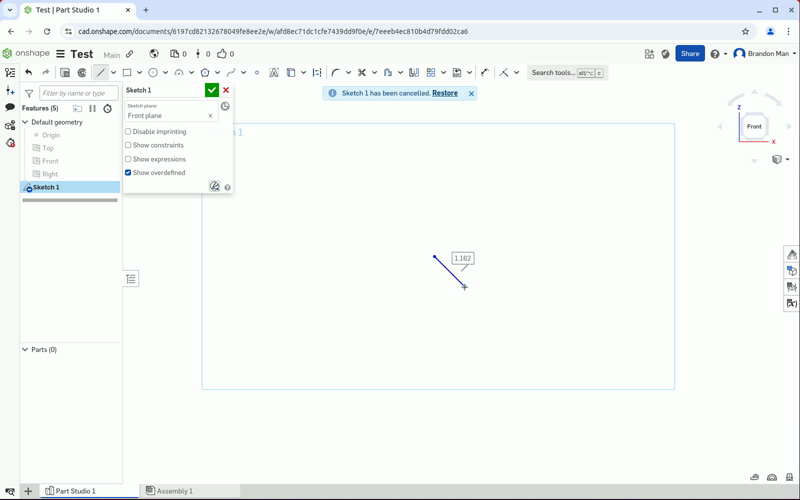
scroll(-6)
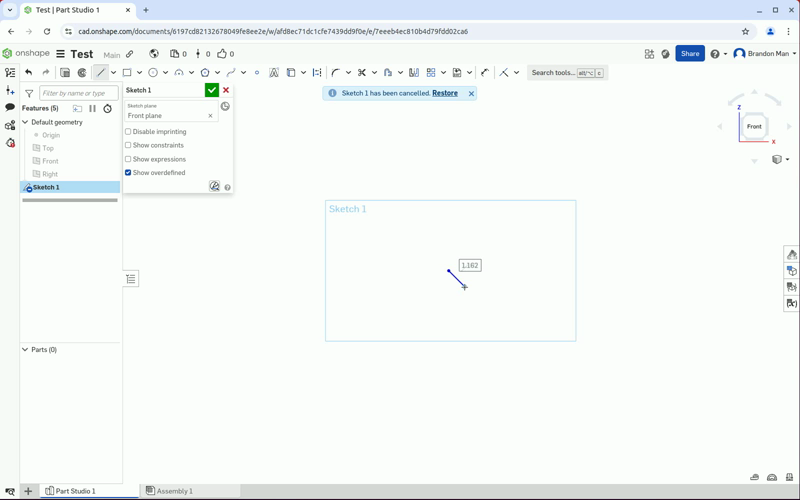
scroll(-6)
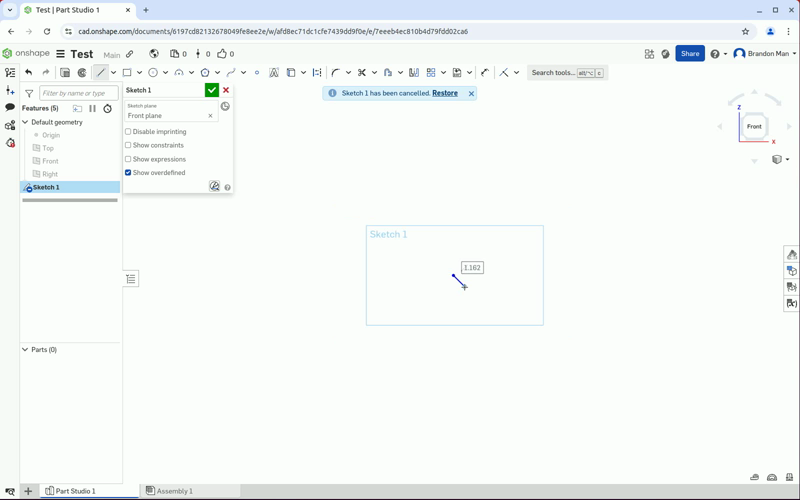
scroll(-6)
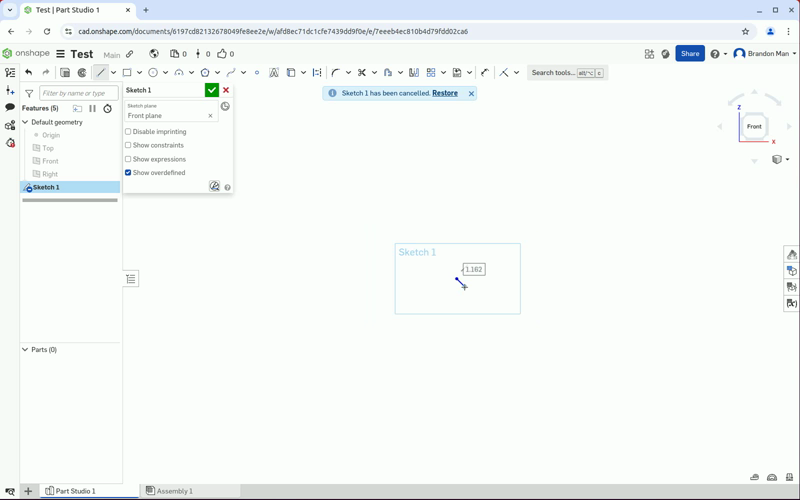
scroll(-6)
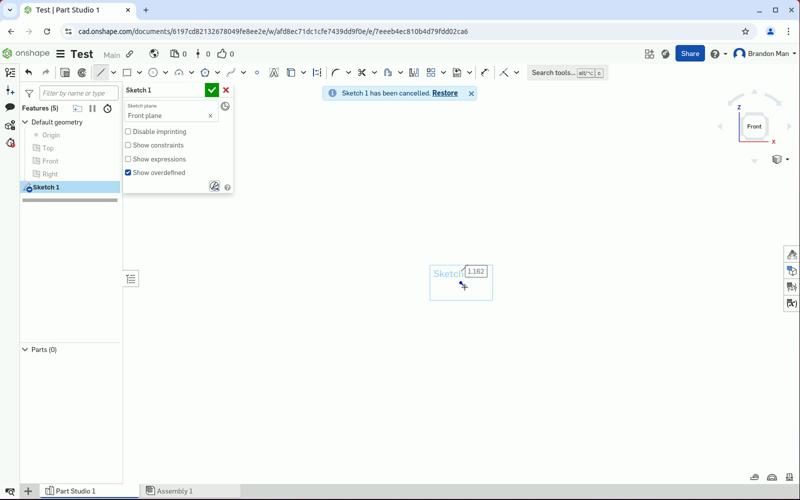
key_up(shift)
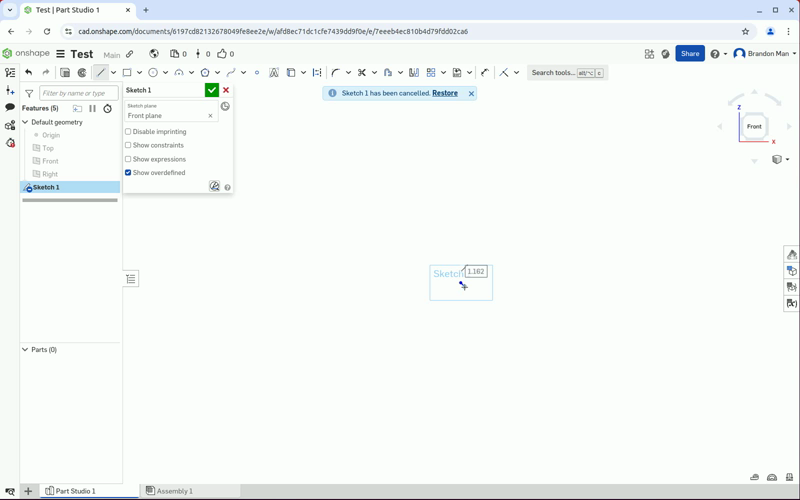
key_down(shift)
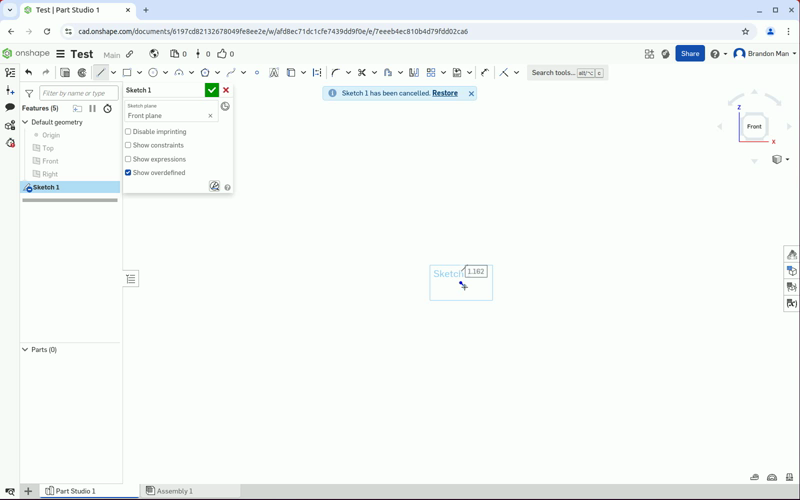
mouse_move(547, 286)
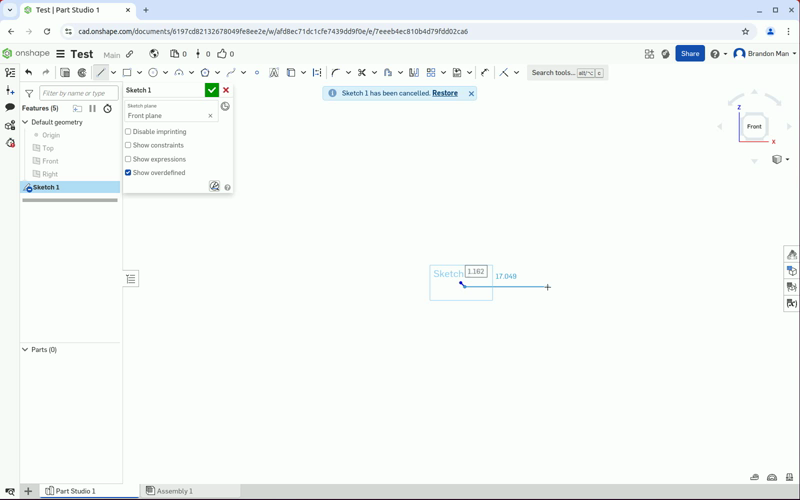
click(547, 286)
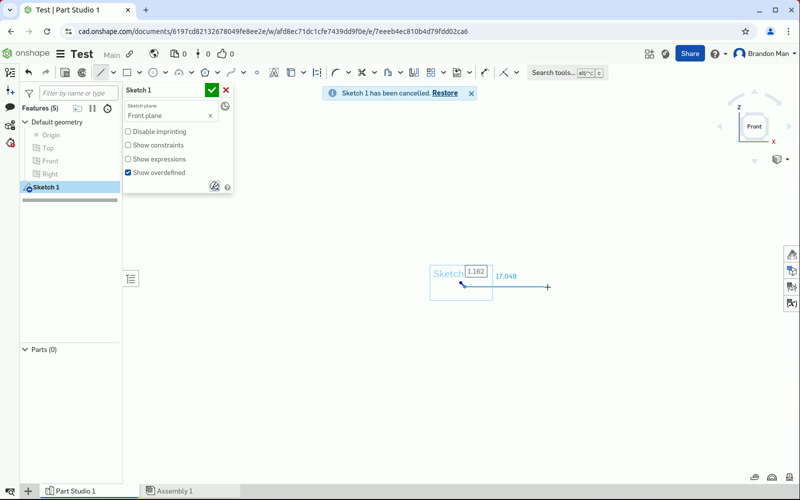
key_up(shift)
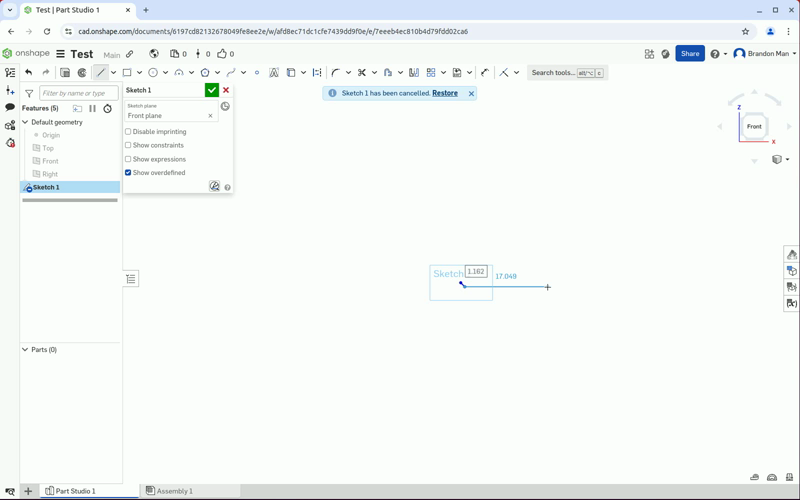
key_down(shift)
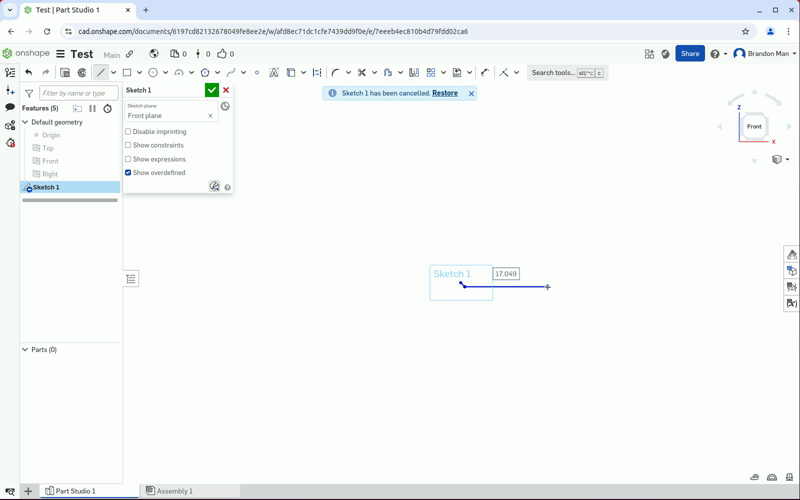
mouse_move(577, 286)
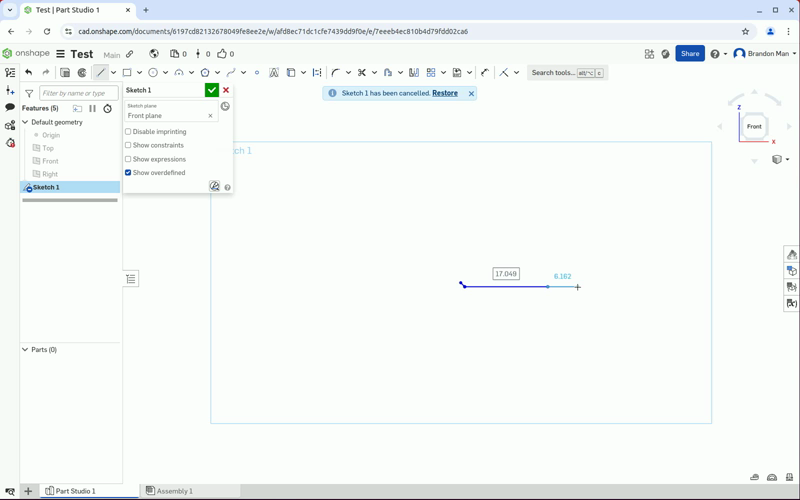
mouse_move(551, 282)
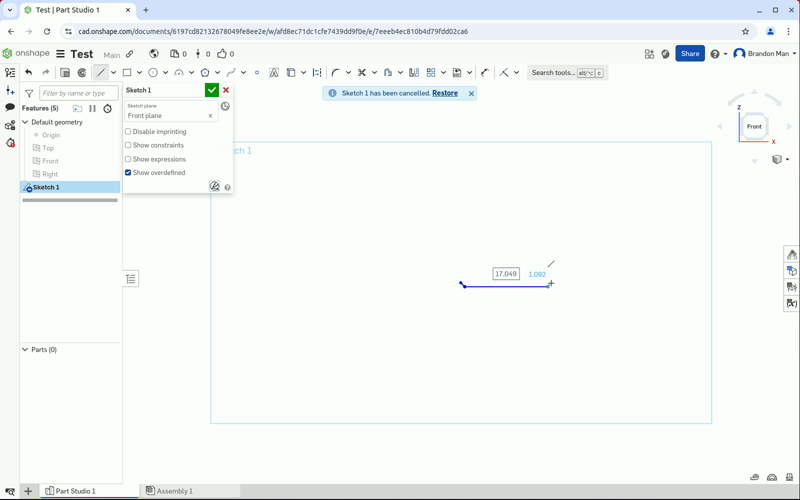
scroll(6)
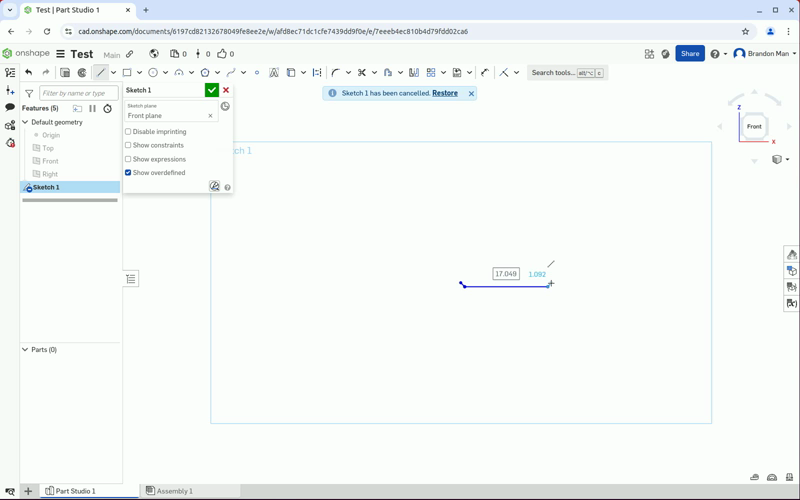
scroll(6)
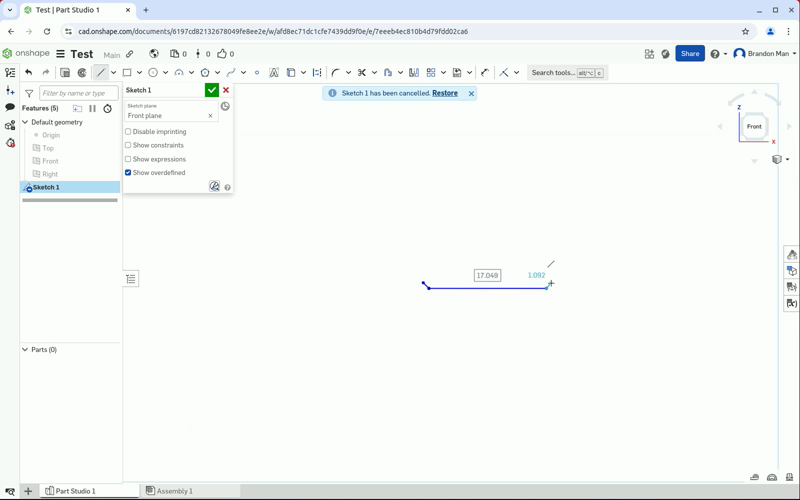
scroll(6)
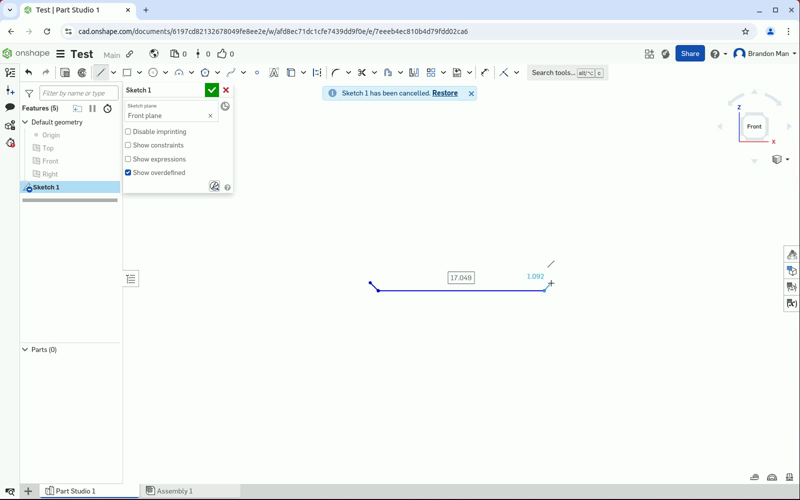
scroll(6)
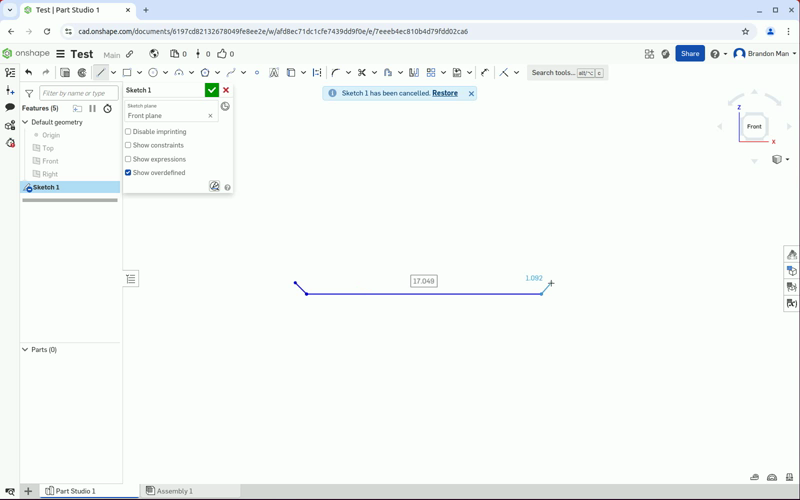
scroll(6)
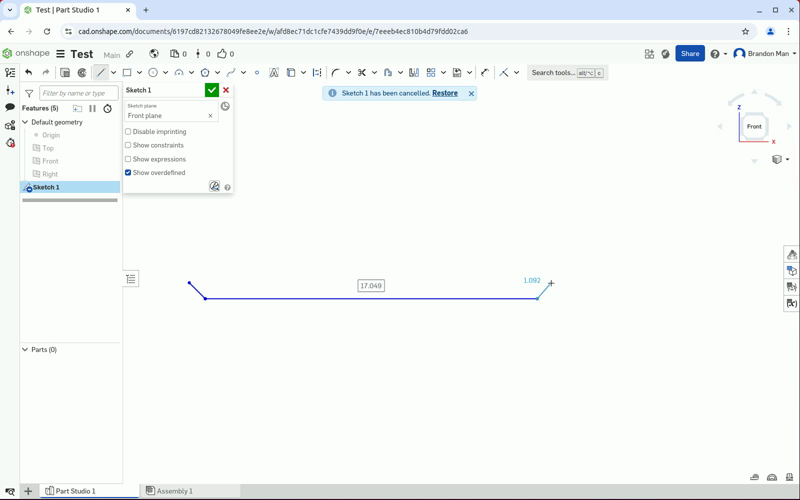
scroll(6)
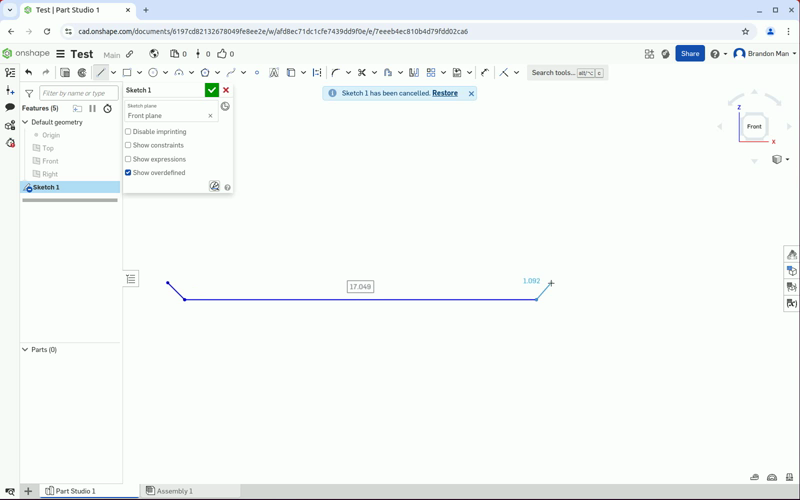
scroll(6)
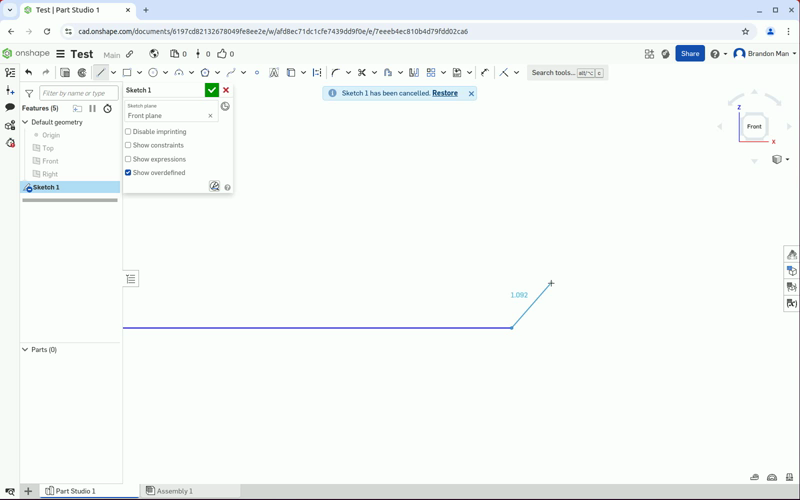
click(551, 282)
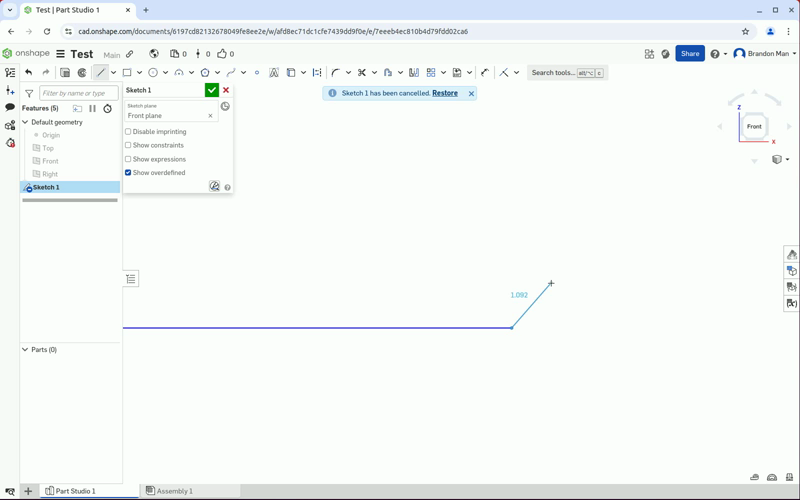
scroll(-6)
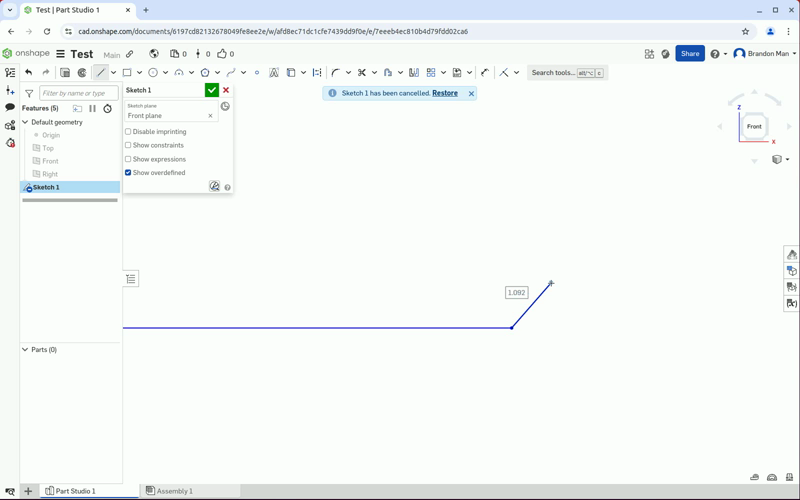
scroll(-6)
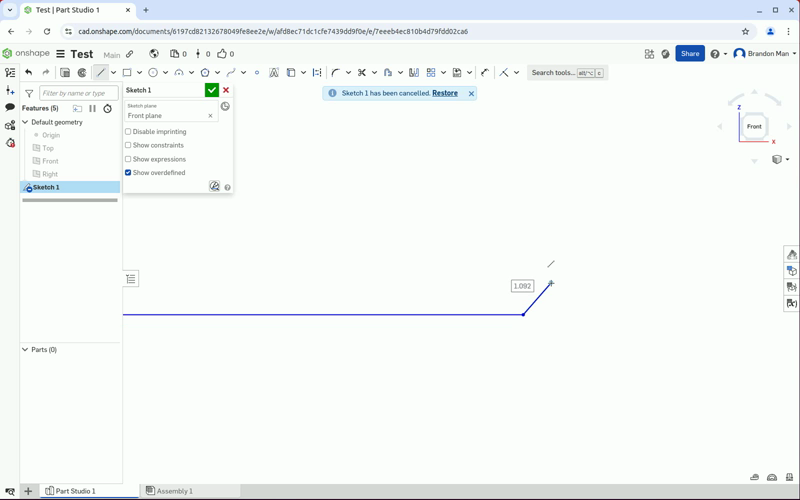
scroll(-6)
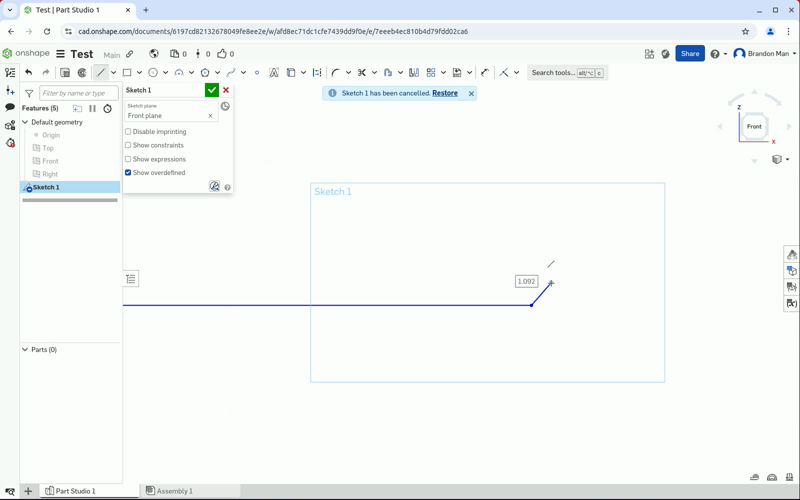
scroll(-6)
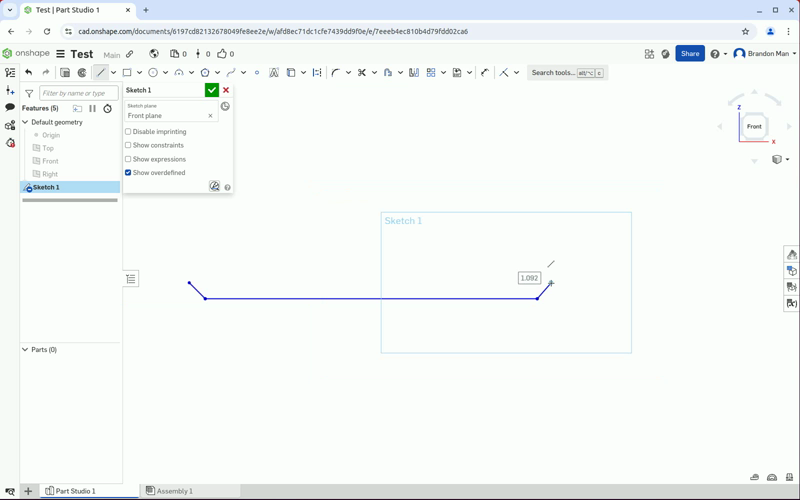
scroll(-6)
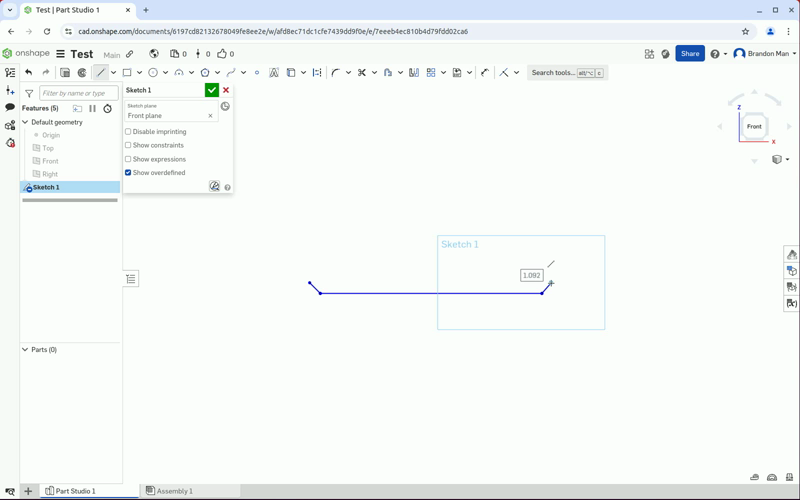
scroll(-6)
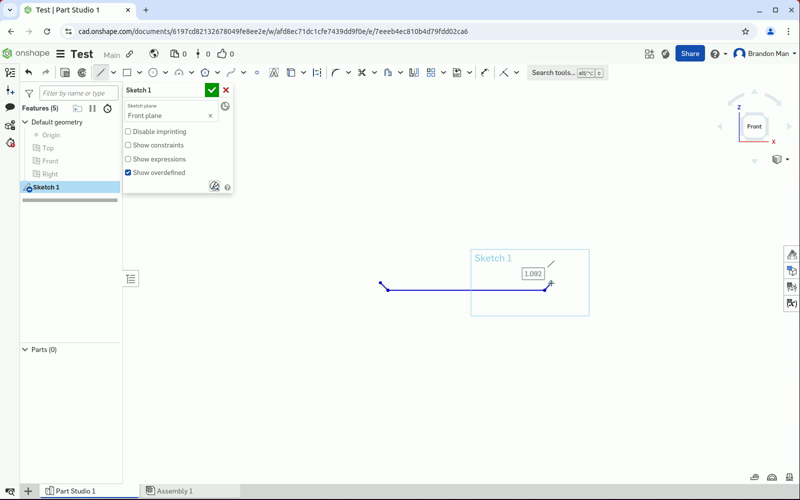
scroll(-6)
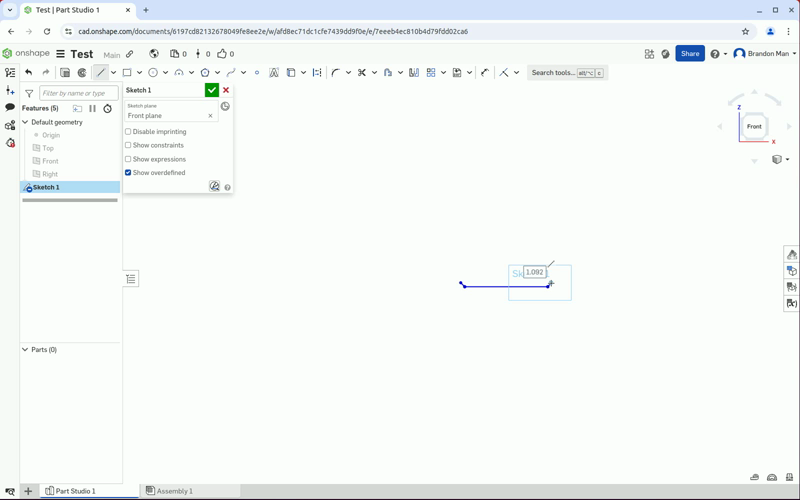
key_up(shift)
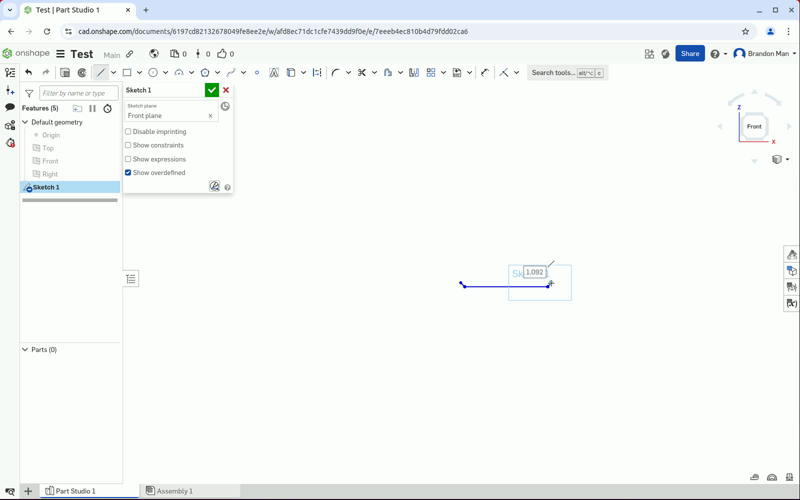
key_down(shift)
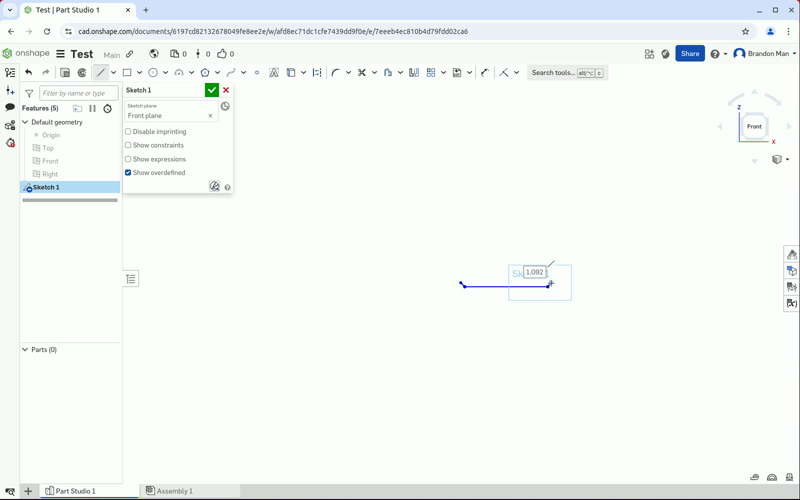
mouse_move(460, 282)
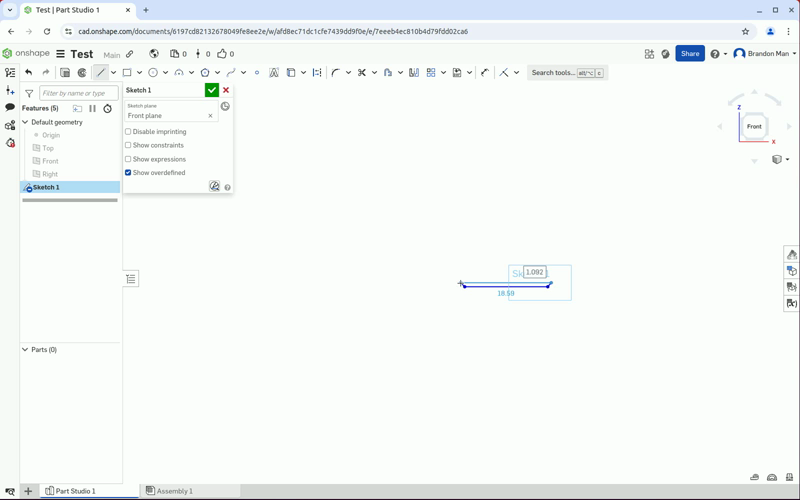
key_up(shift)
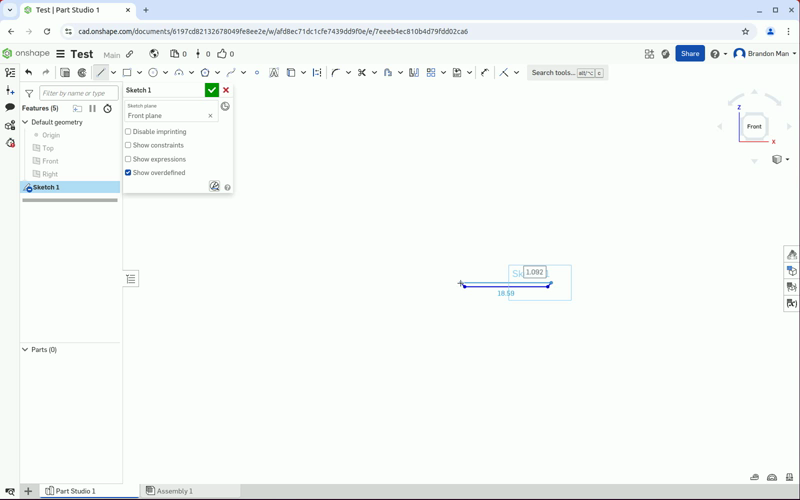
click(460, 282)
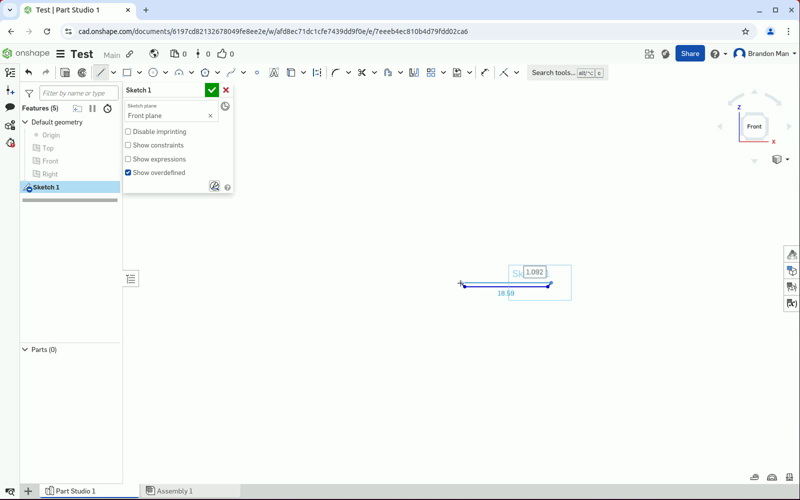
key(esc)
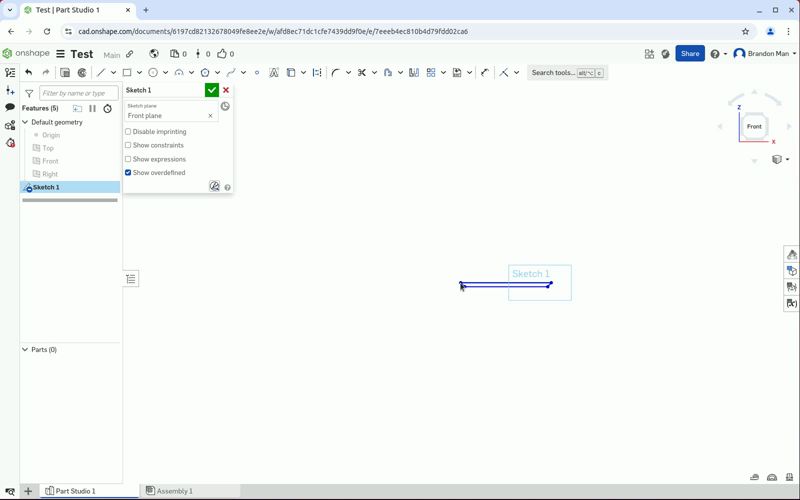
mouse_move(530, 285)
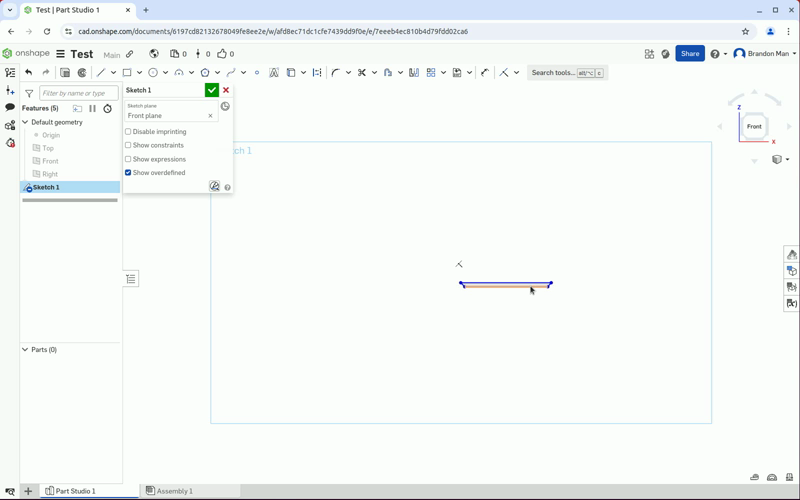
scroll(6)
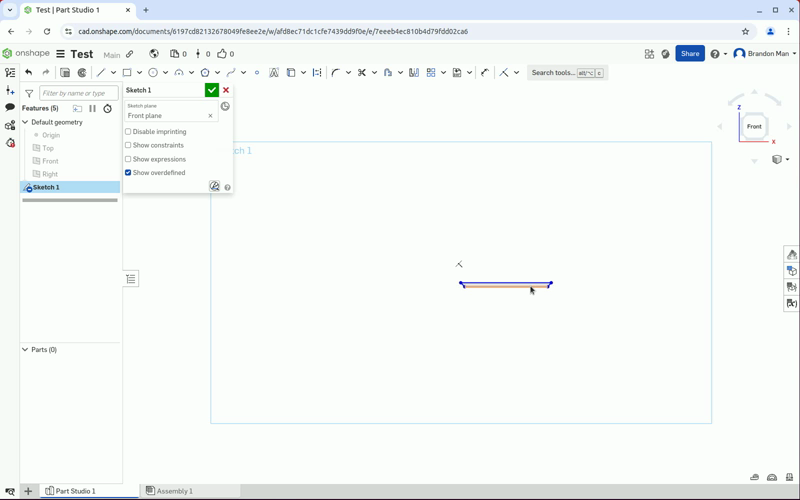
scroll(6)
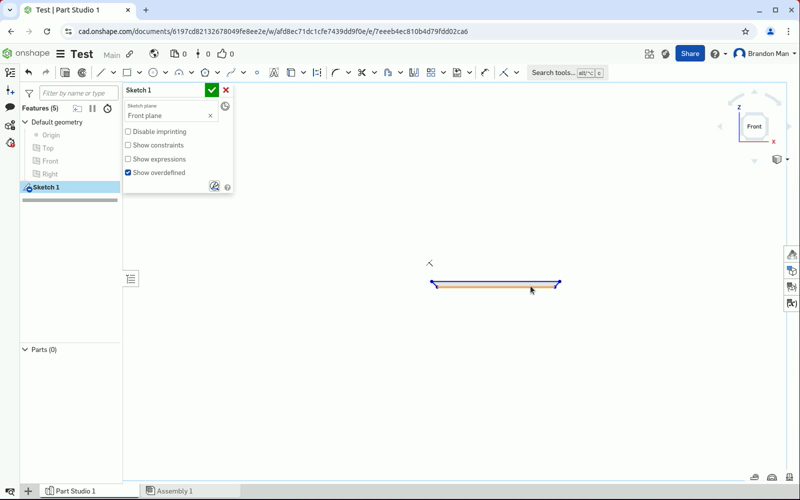
scroll(6)
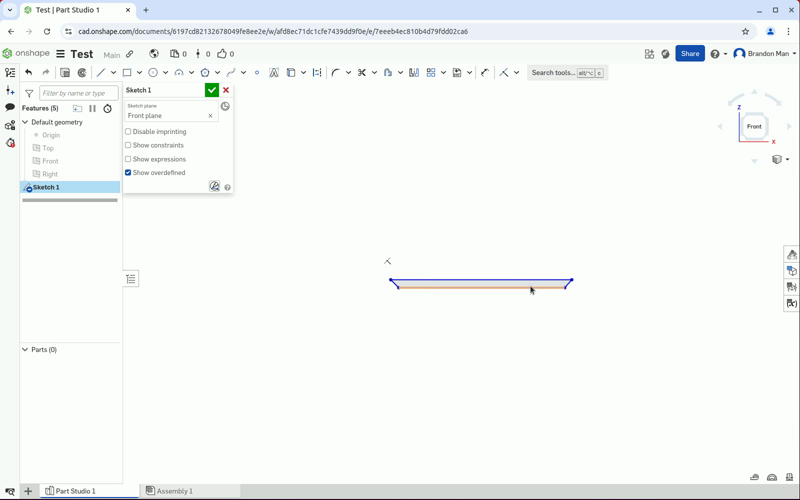
scroll(6)
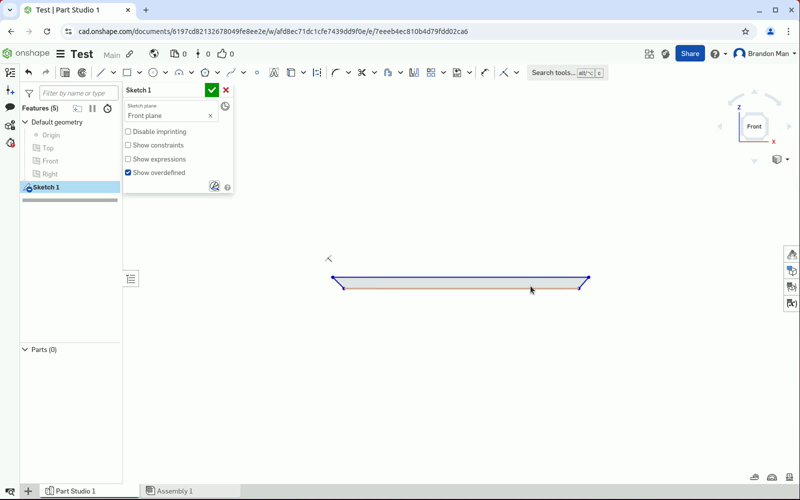
scroll(6)
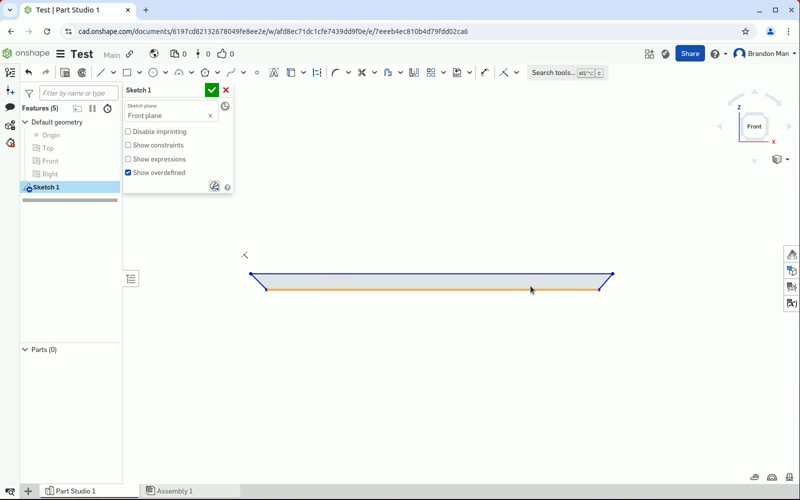
scroll(6)
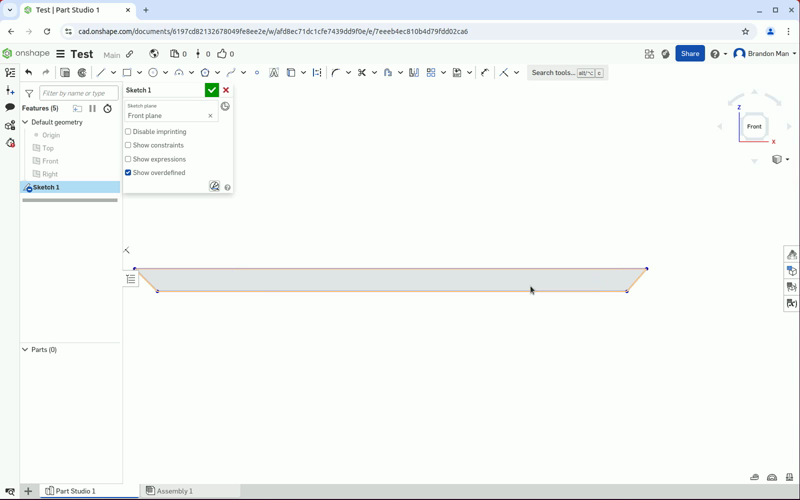
scroll(6)
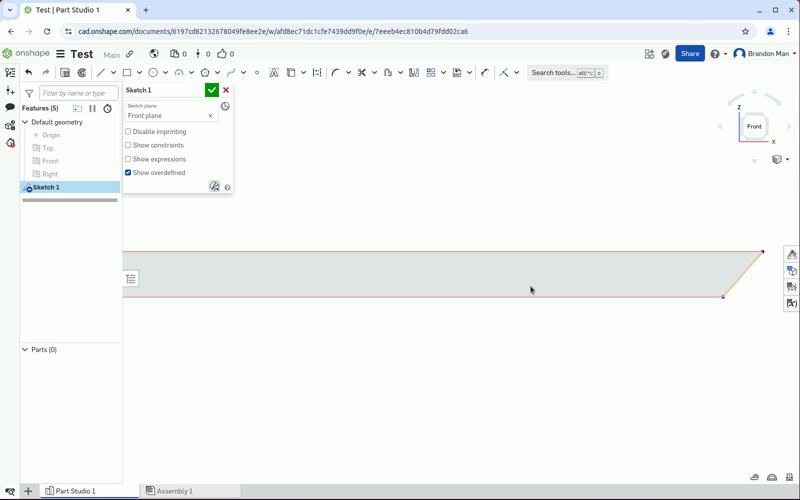
click(530, 285)
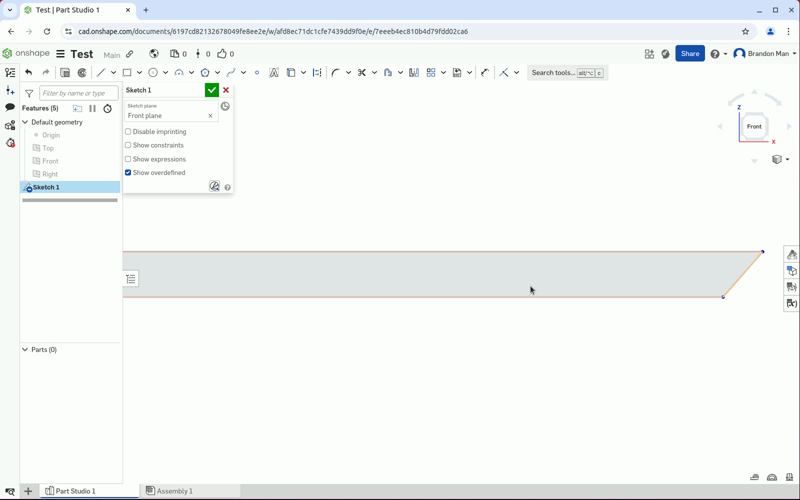
scroll(-6)
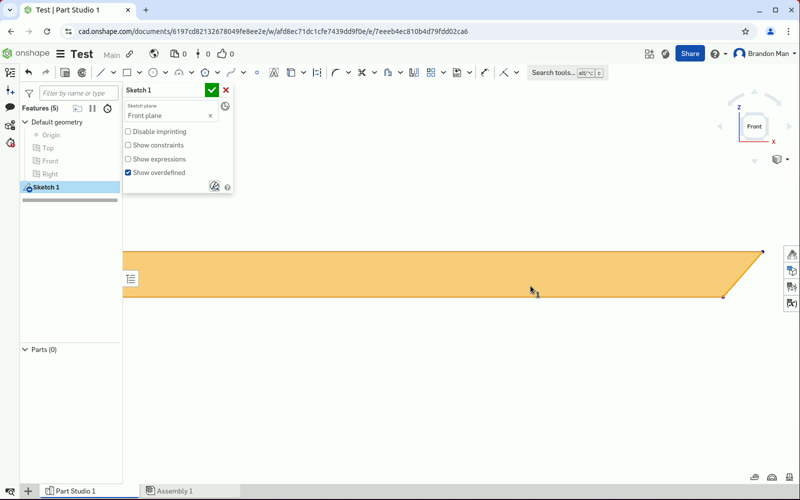
scroll(-6)
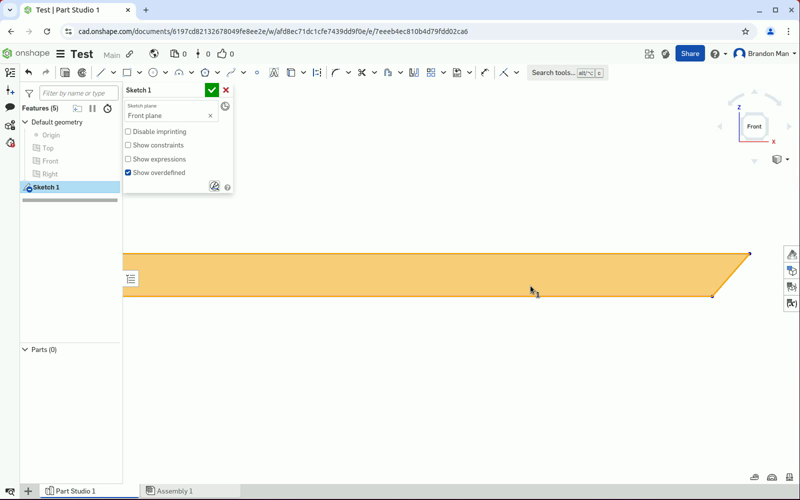
scroll(-6)
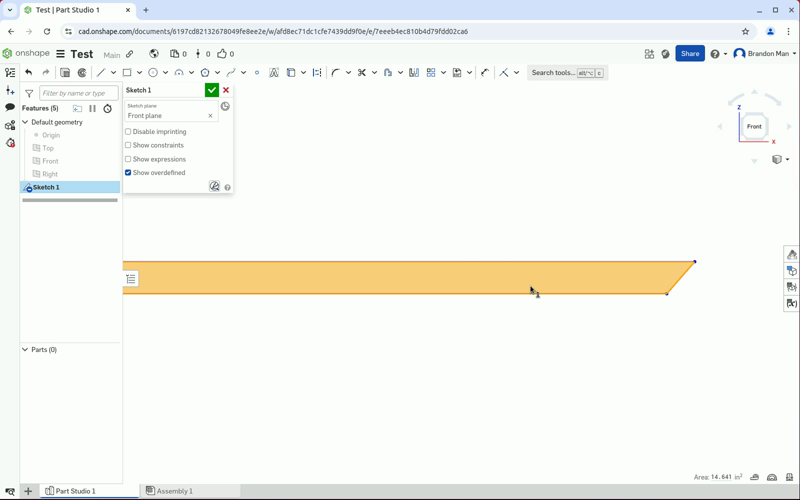
scroll(-6)
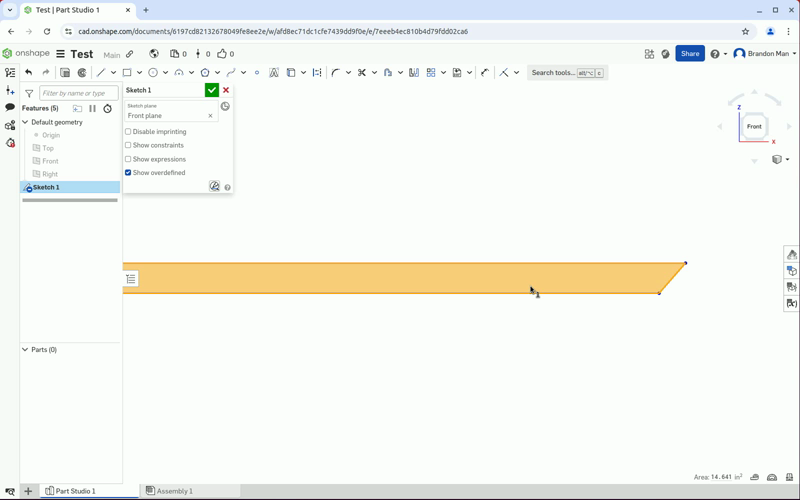
scroll(-6)
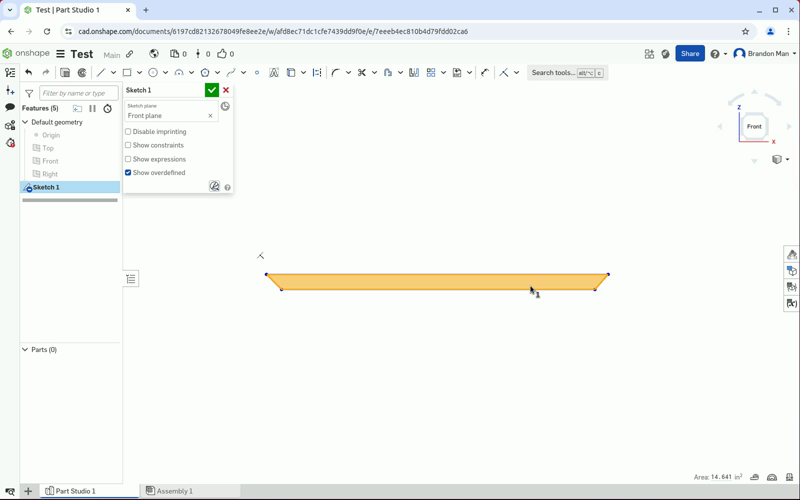
scroll(-6)
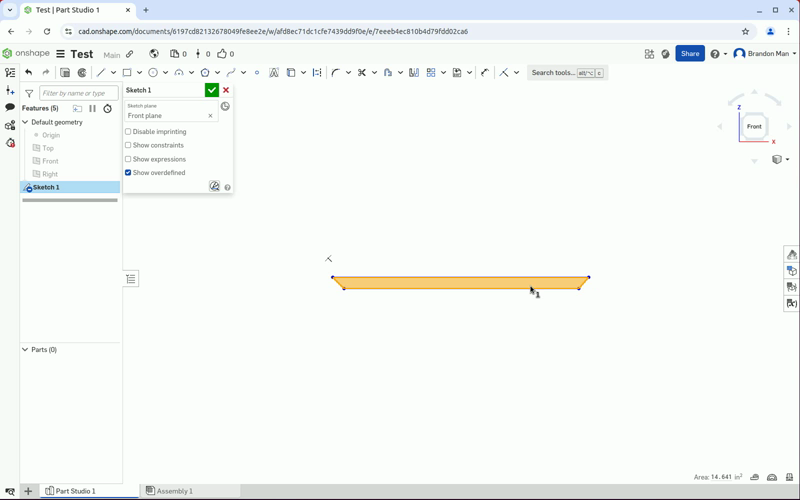
scroll(-6)
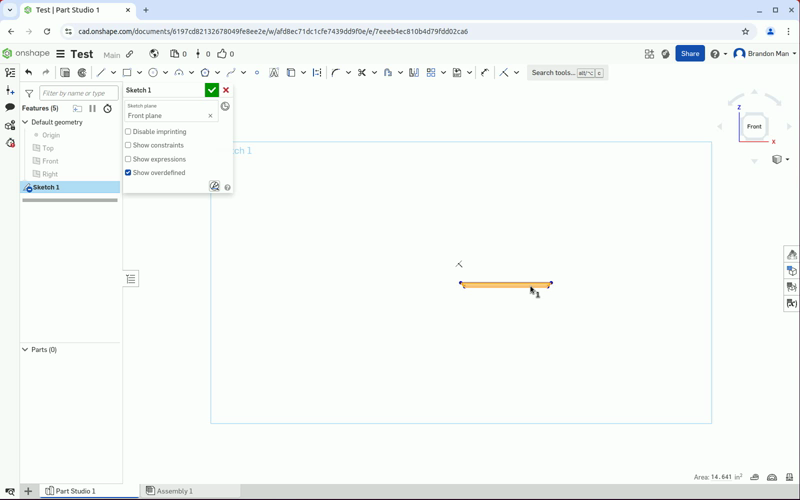
mouse_move(73, 352)
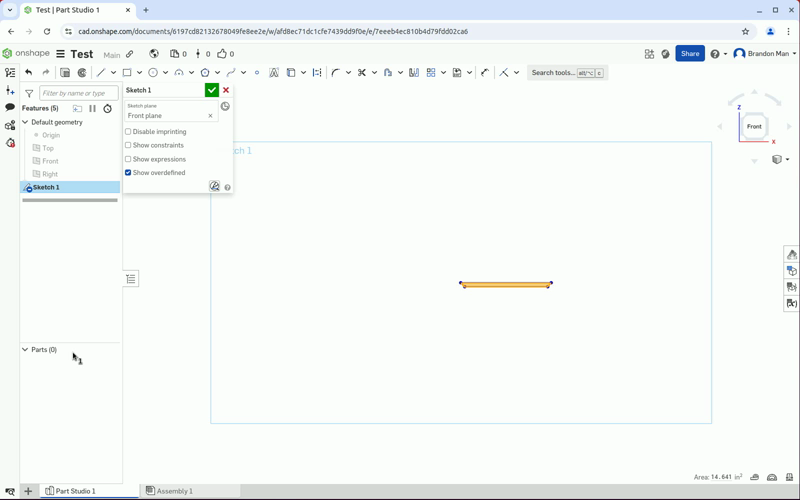
key(shift+y)
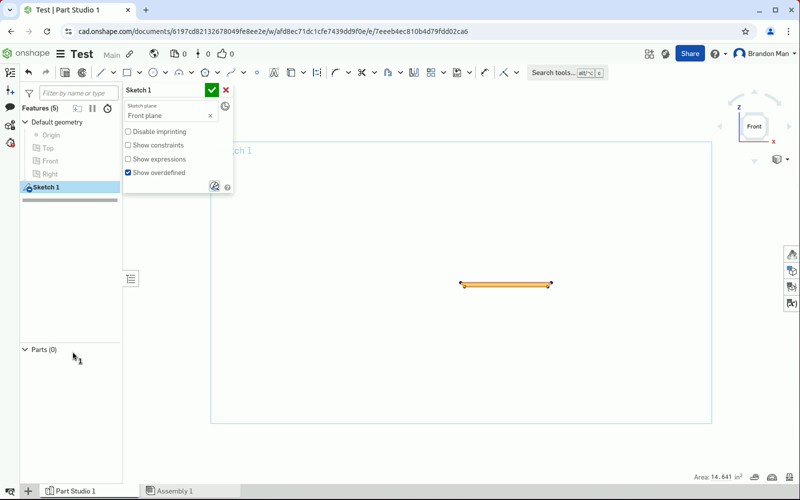
key(shift+e)
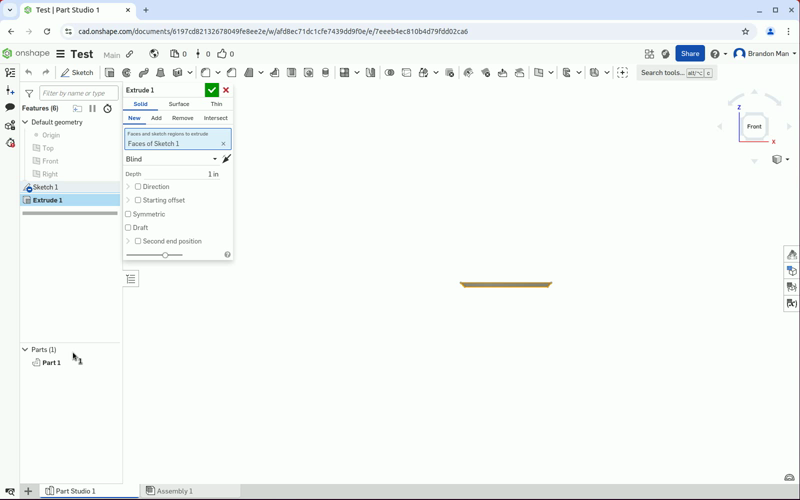
mouse_move(143, 106)
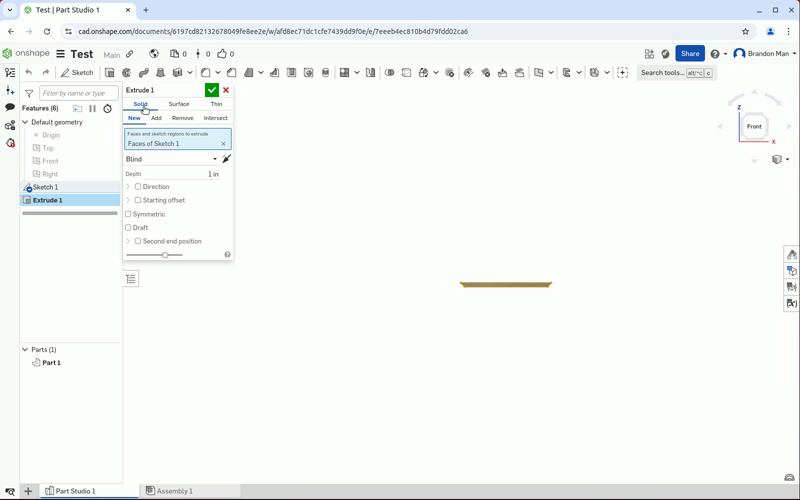
click(143, 106)
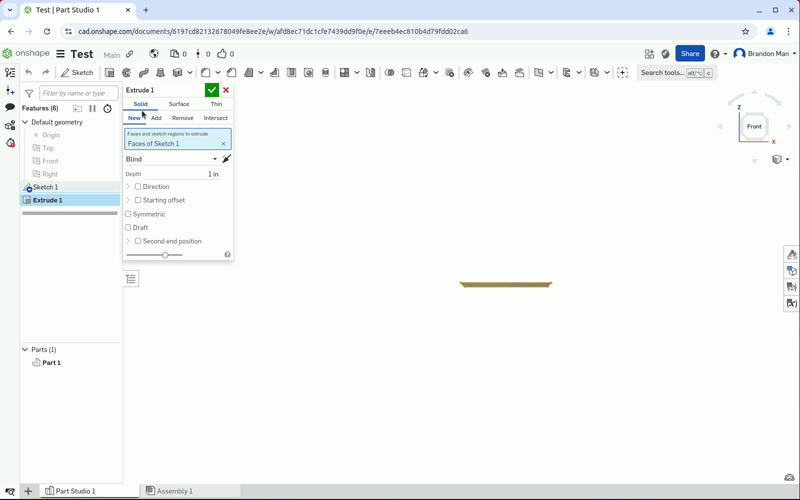
mouse_move(137, 120)
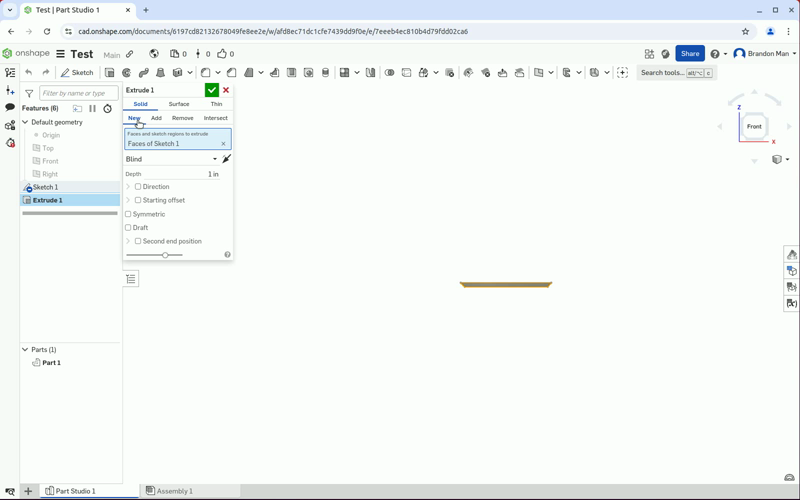
click(137, 120)
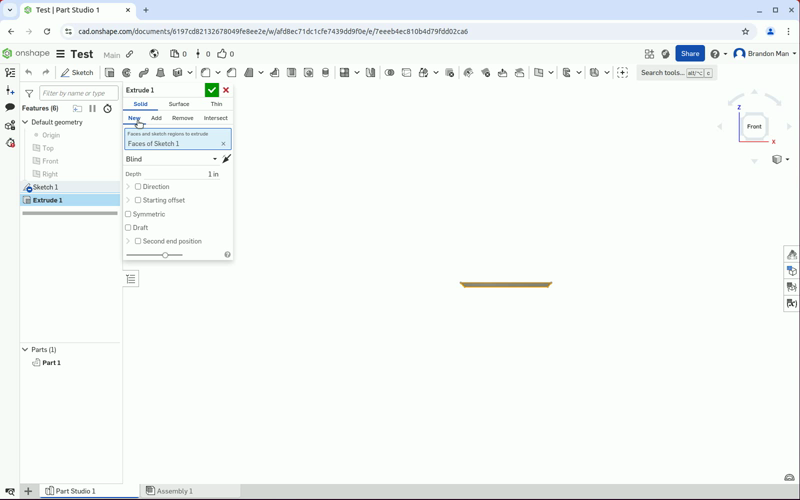
key(tab, 4)
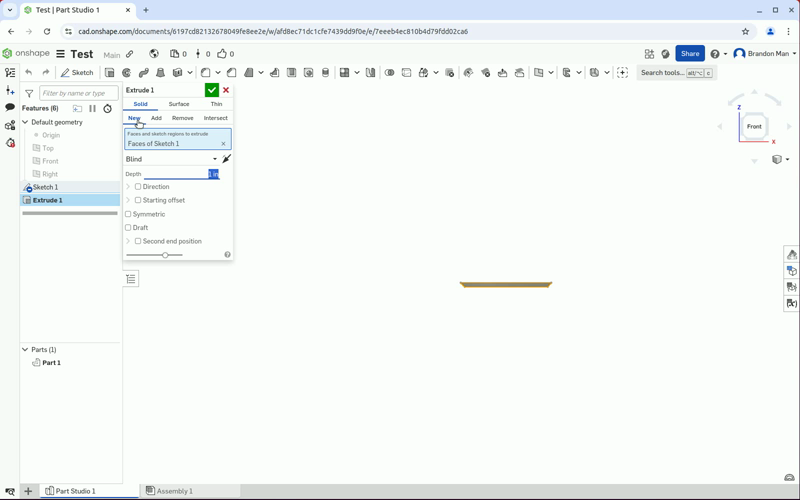
text(-23.108)
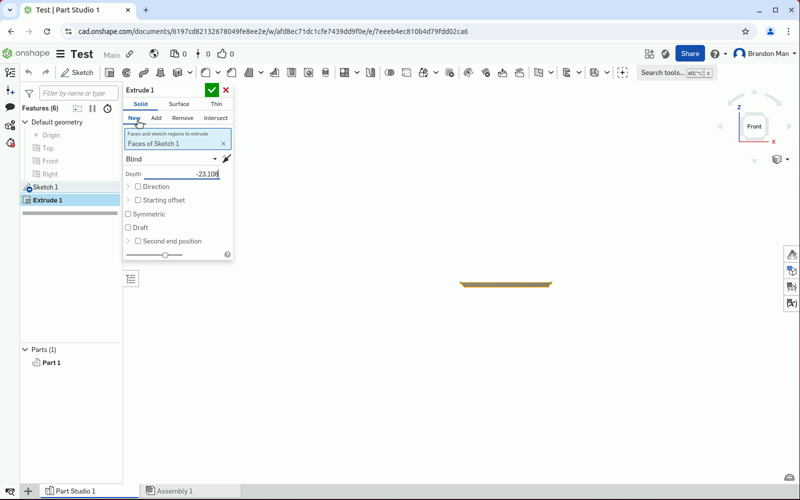
key(enter)
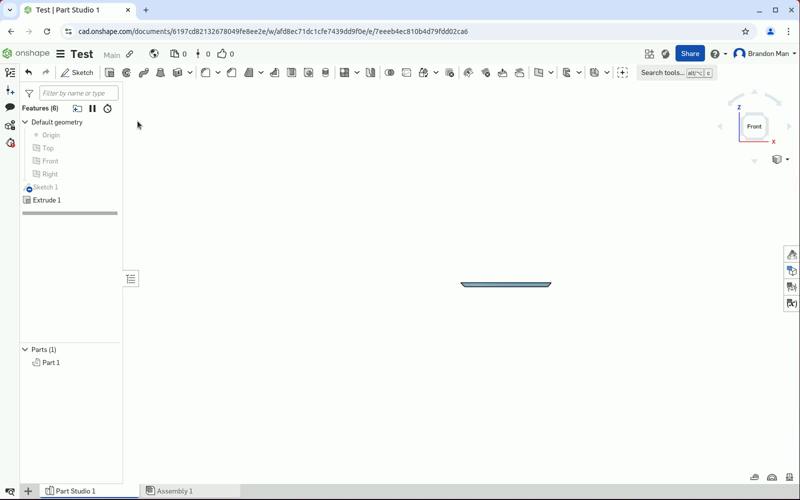
key(shift+h)
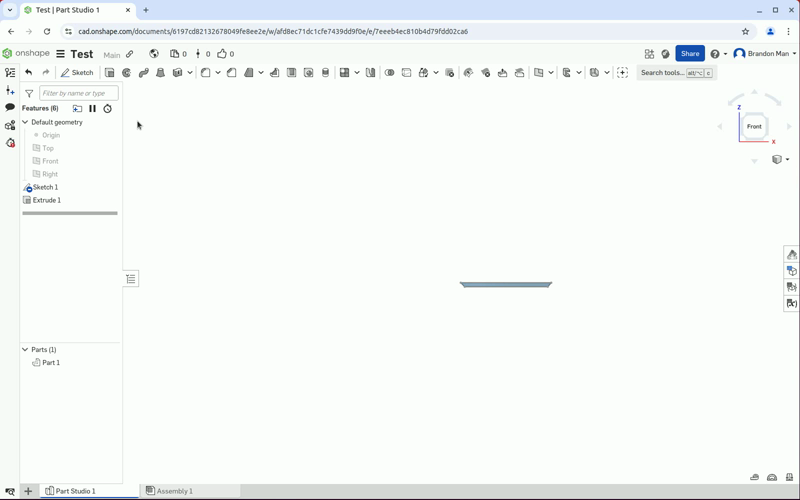
key(shift+h)
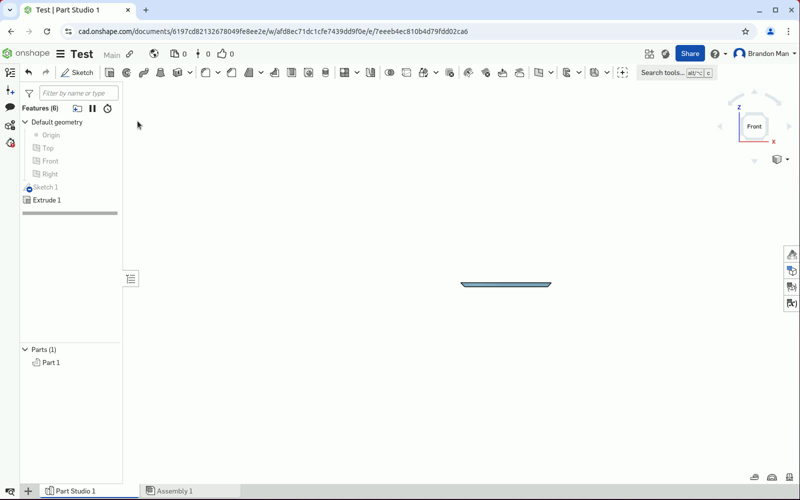
mouse_move(73, 189)
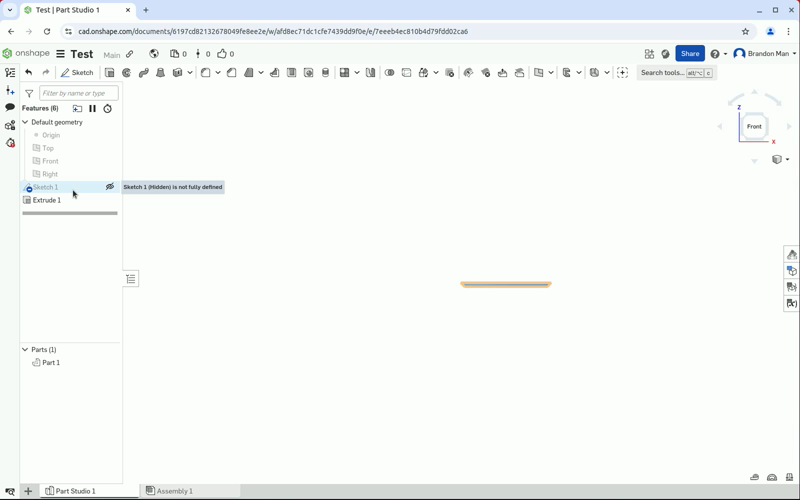
click(73, 189)
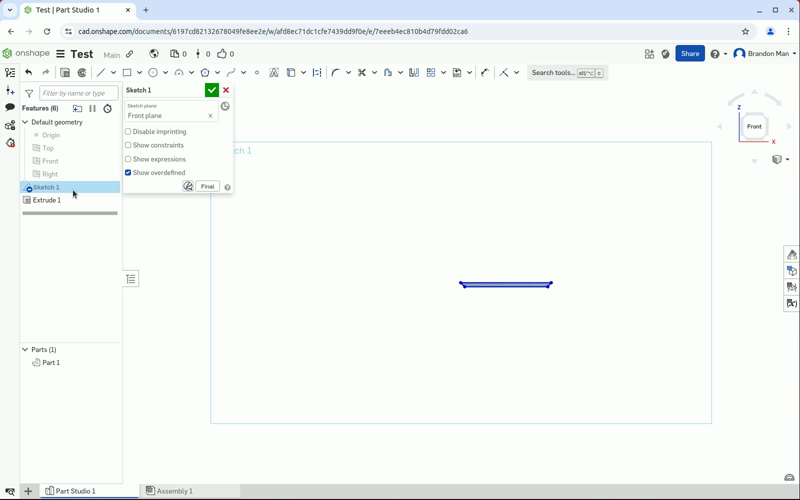
mouse_move(229, 92)
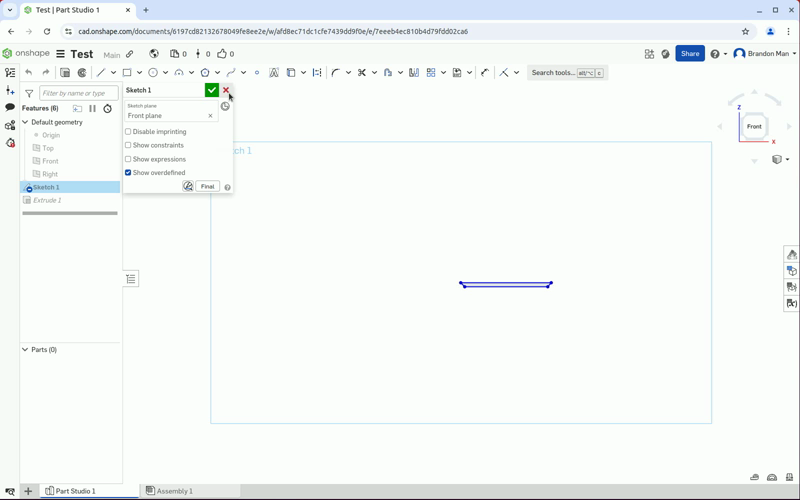
click(229, 92)
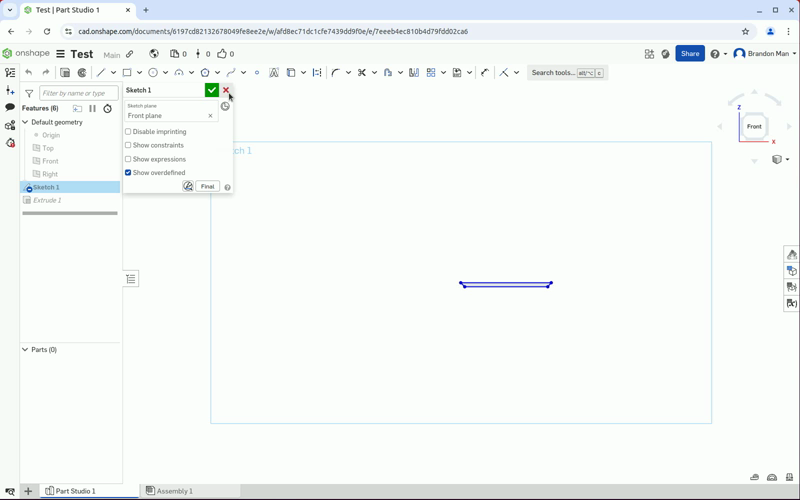
key(shift+s)
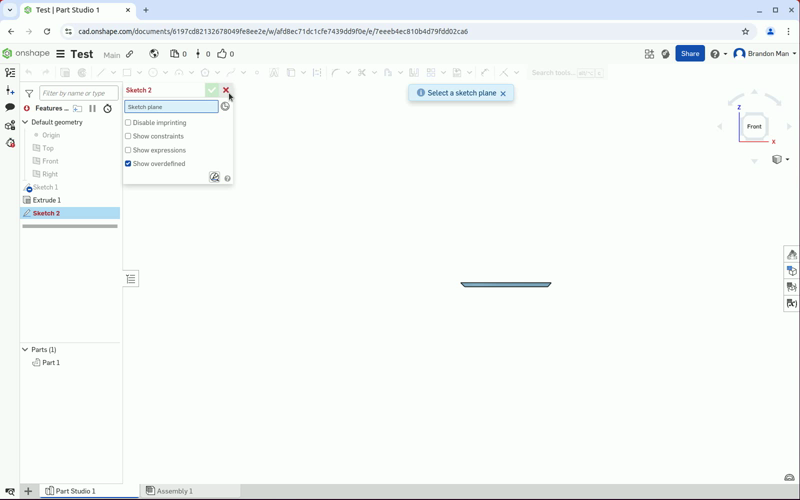
mouse_move(73, 163)
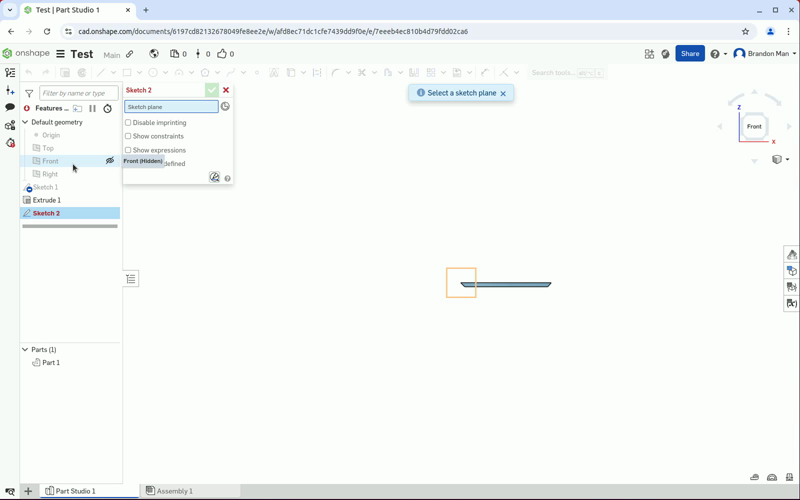
click(73, 163)
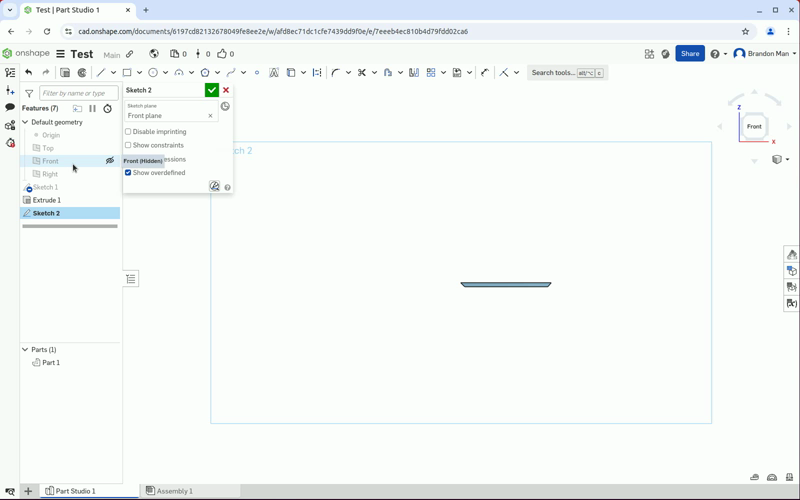
mouse_move(73, 352)
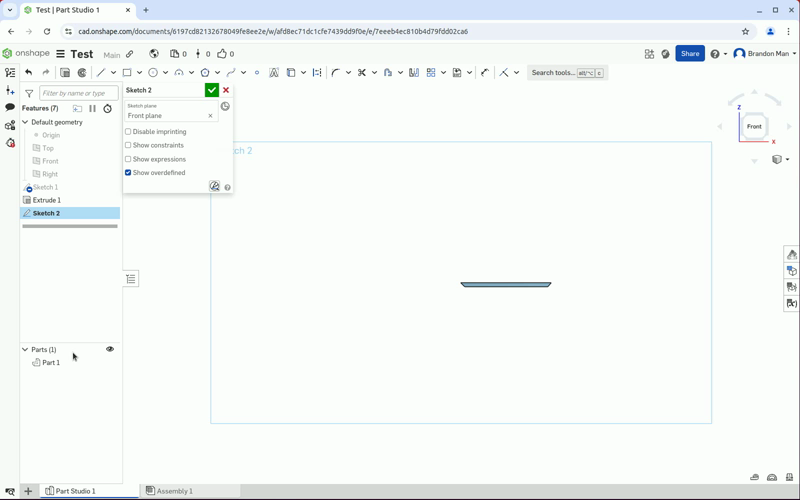
key(y)
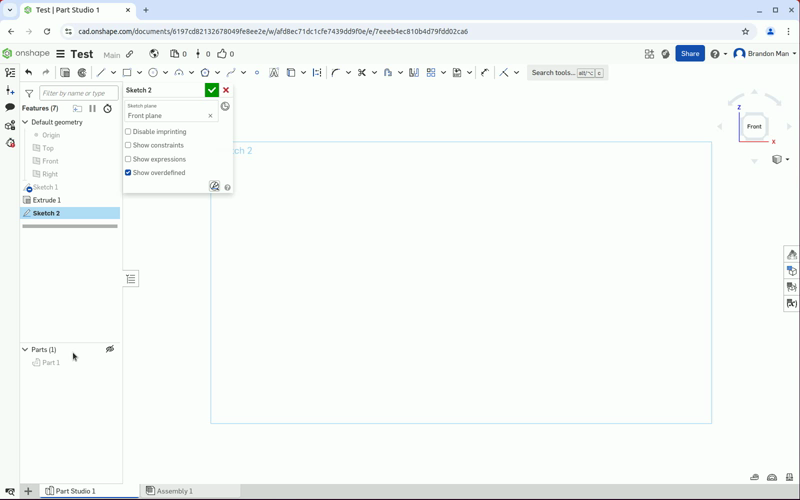
key(l)
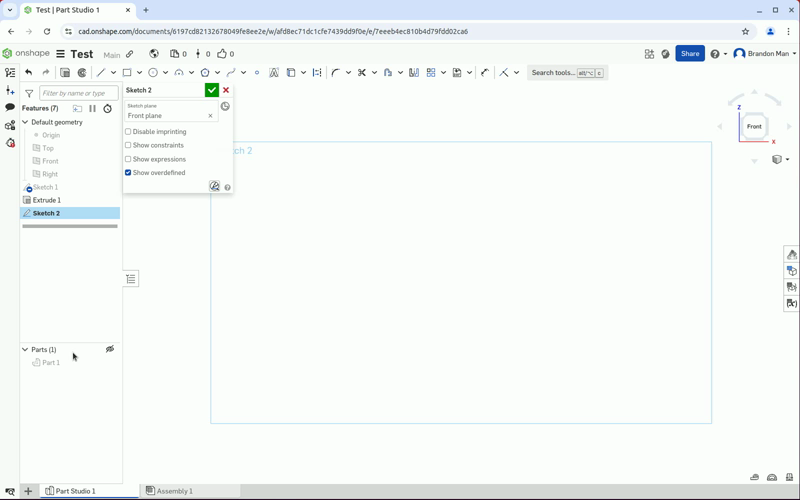
key_down(shift)
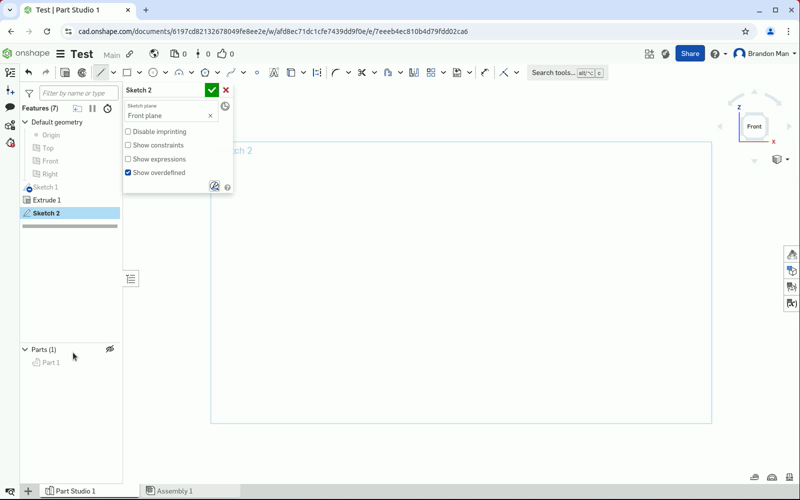
mouse_move(461, 284)
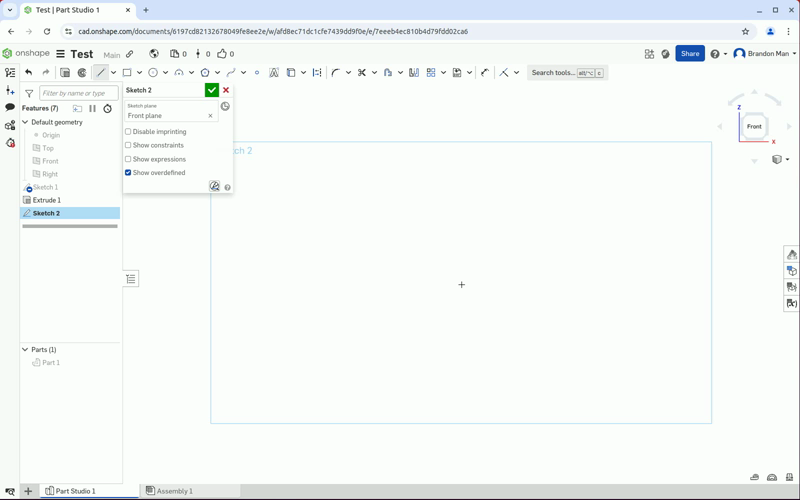
click(461, 284)
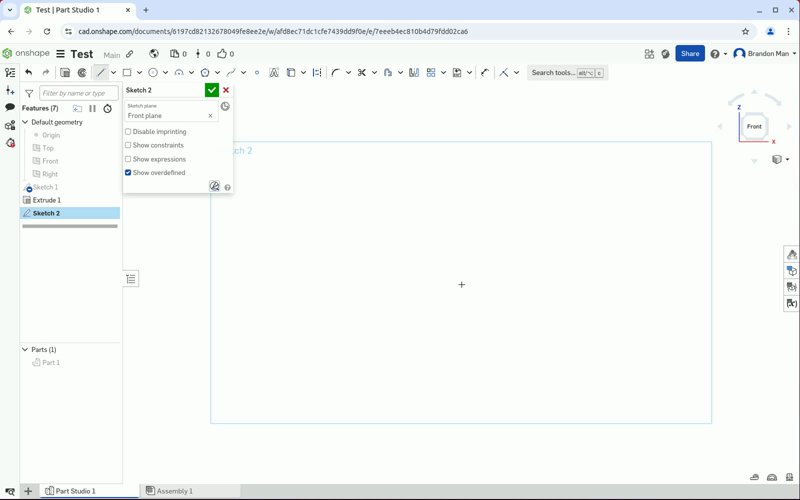
key_up(shift)
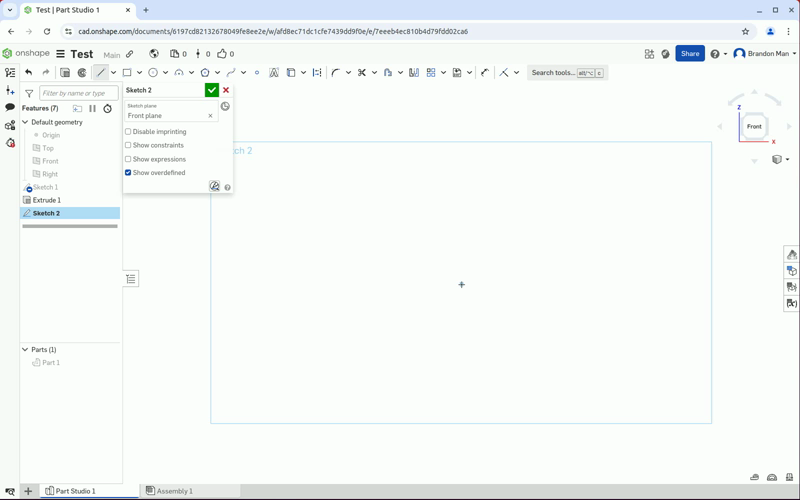
key_down(shift)
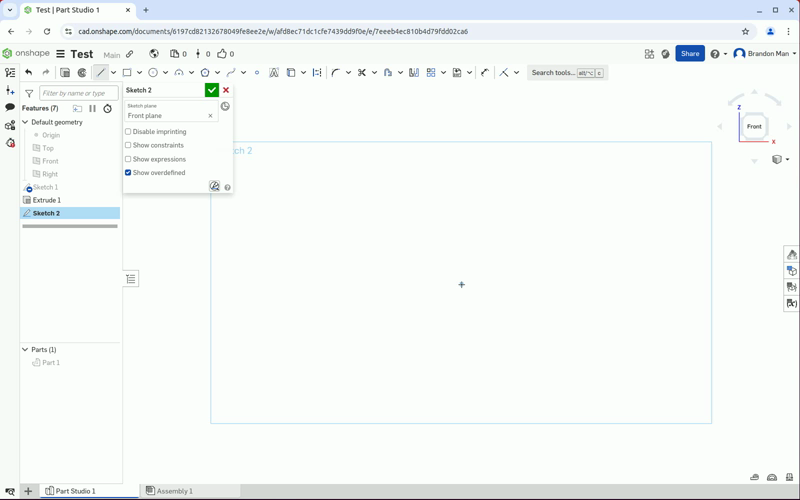
mouse_move(492, 284)
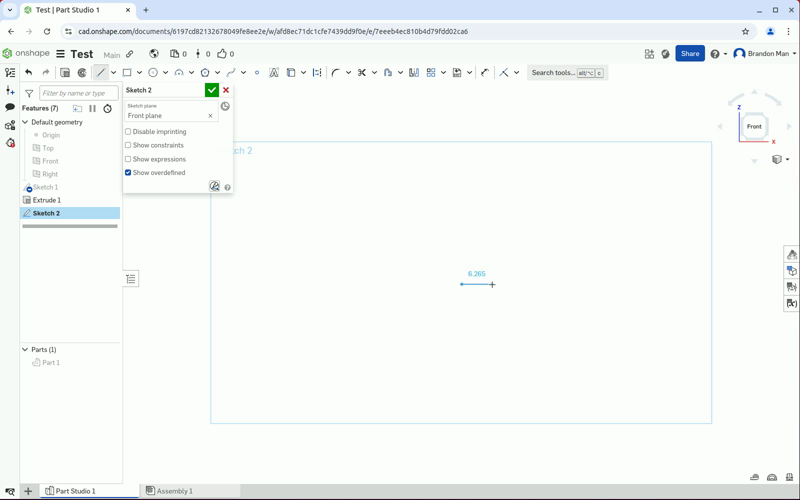
mouse_move(463, 285)
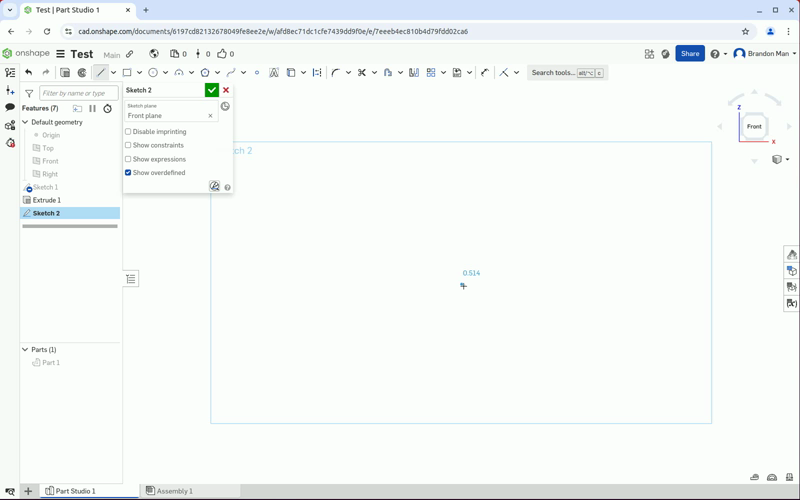
scroll(6)
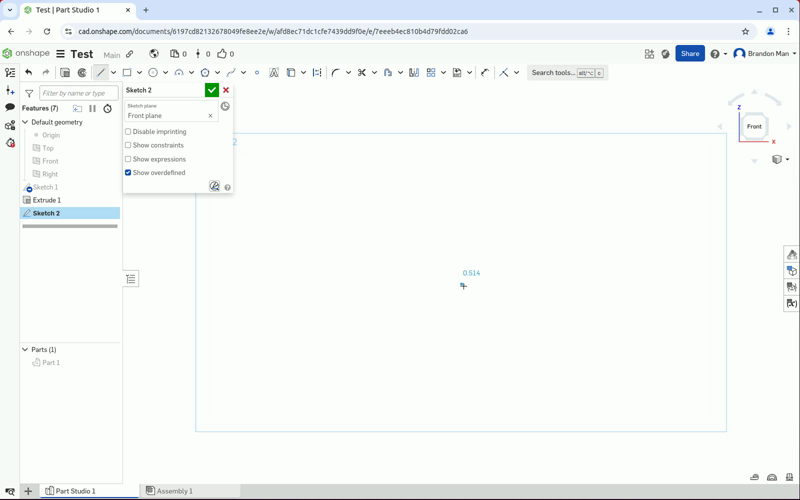
scroll(6)
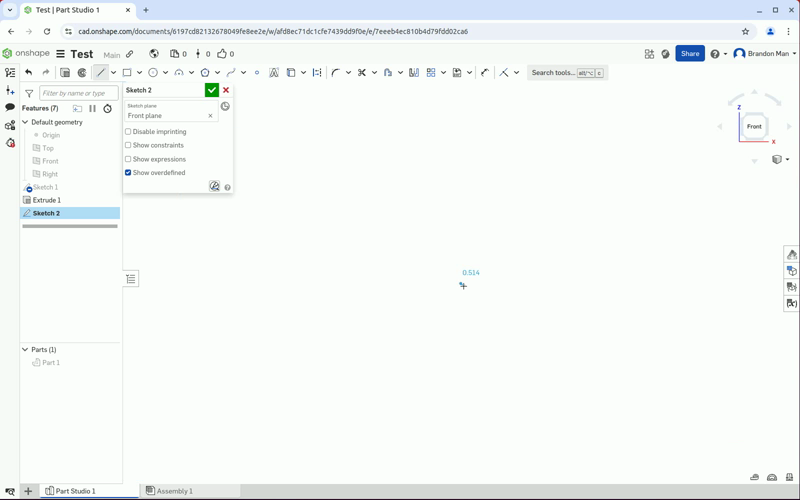
scroll(6)
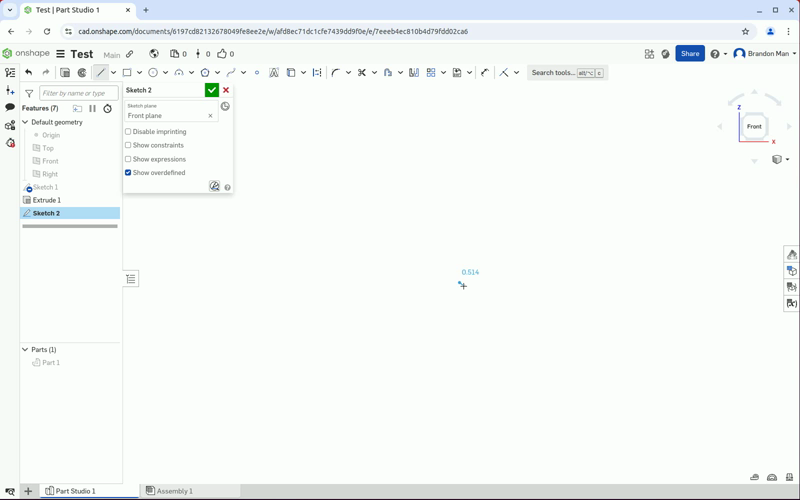
scroll(6)
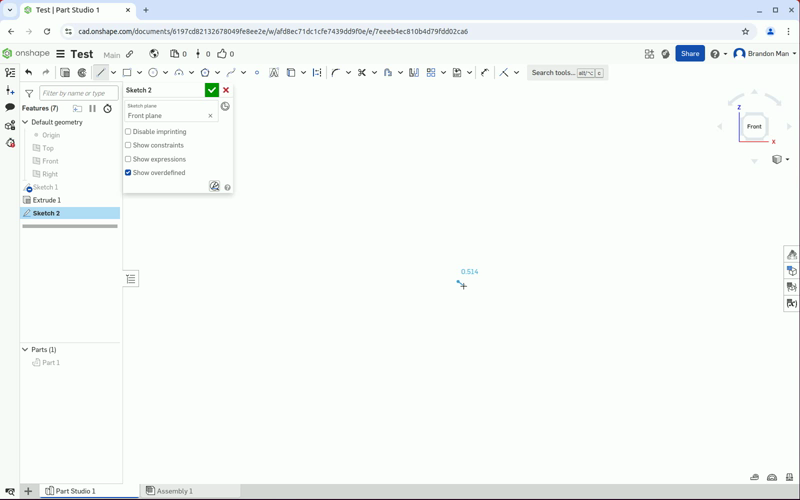
scroll(6)
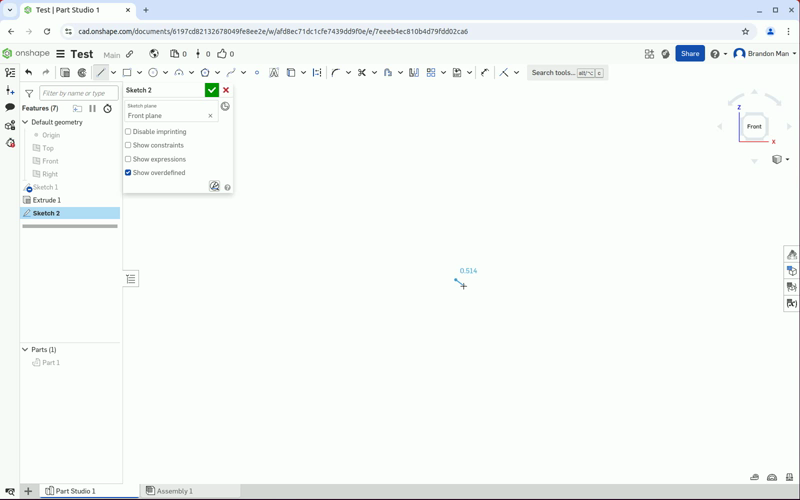
scroll(6)
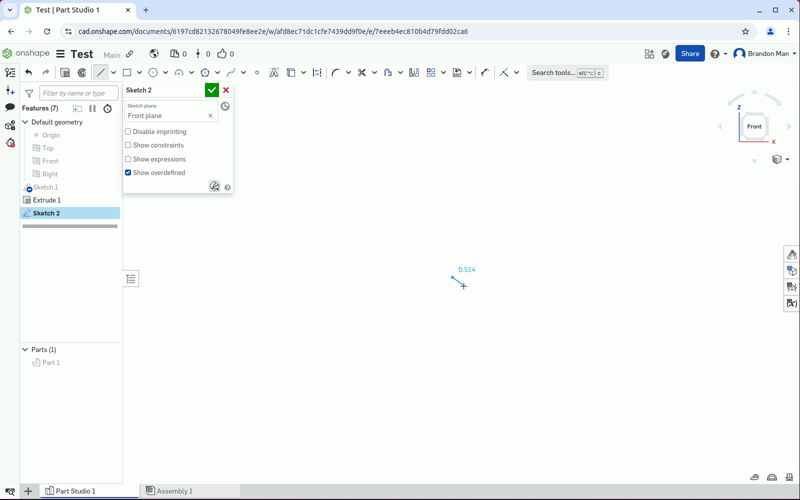
scroll(6)
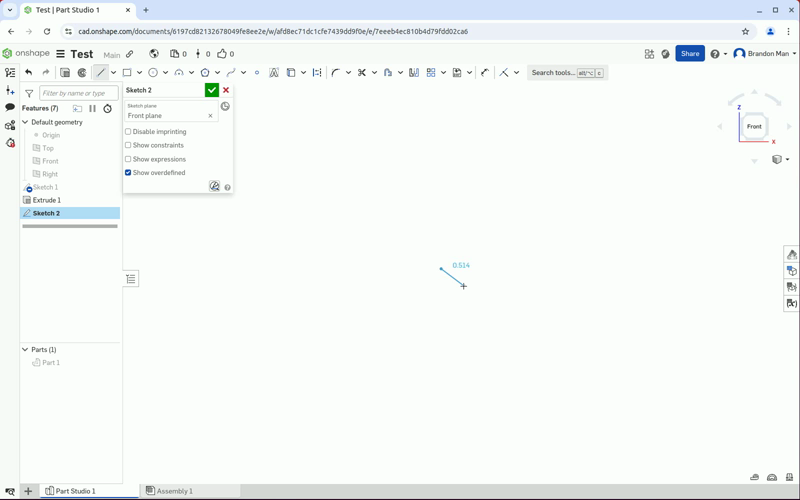
click(463, 285)
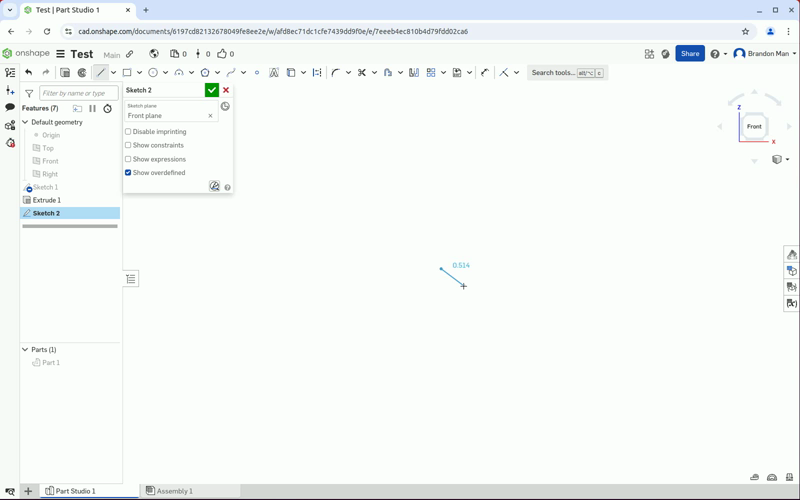
scroll(-6)
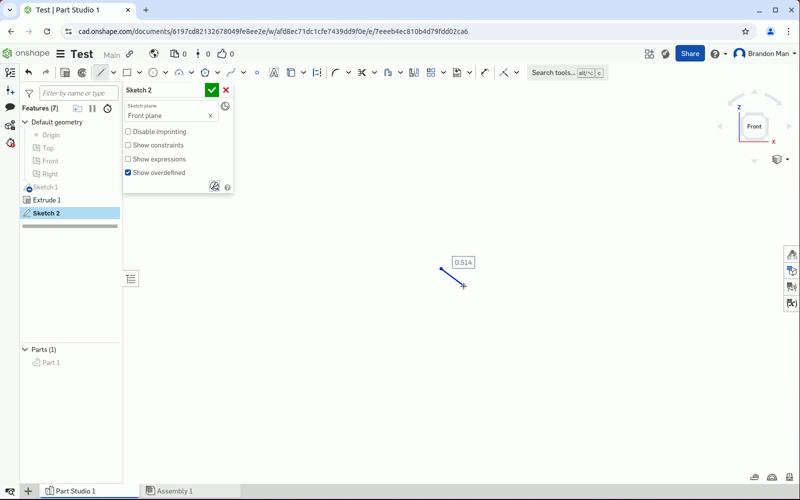
scroll(-6)
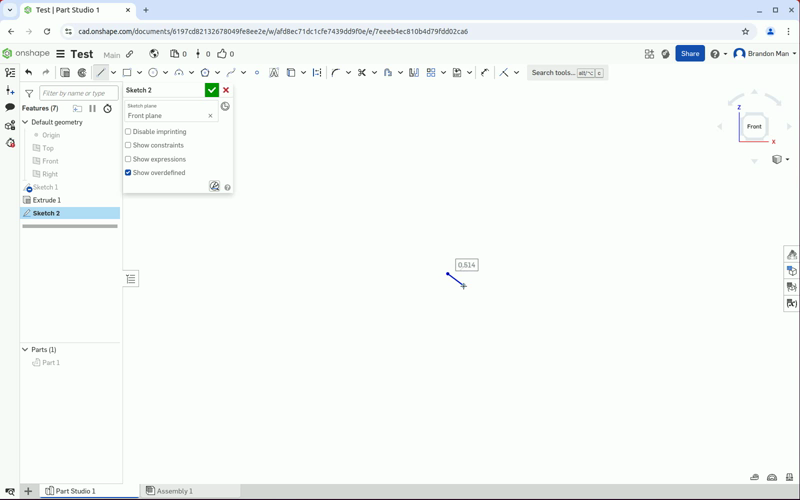
scroll(-6)
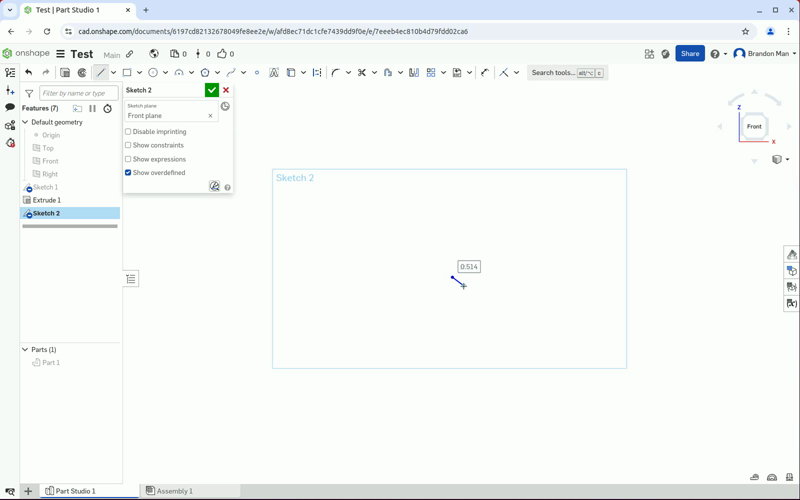
scroll(-6)
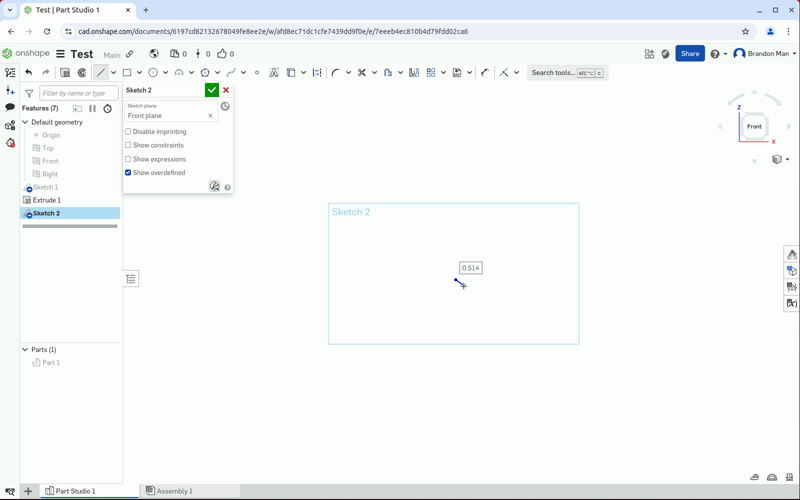
scroll(-6)
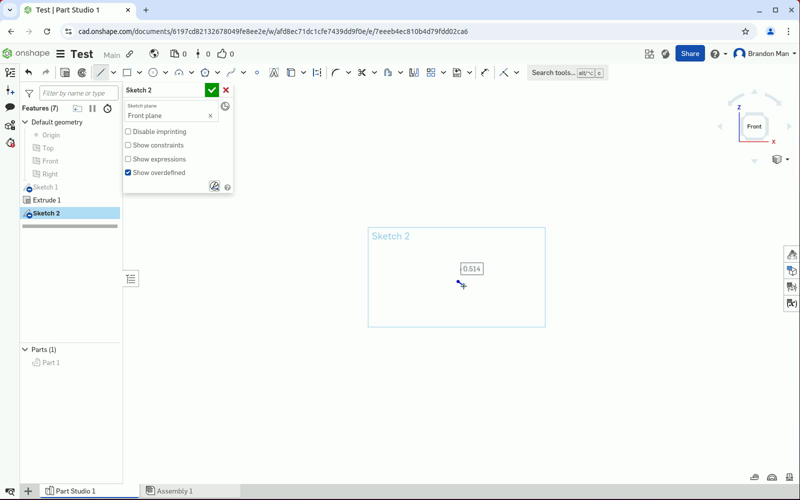
scroll(-6)
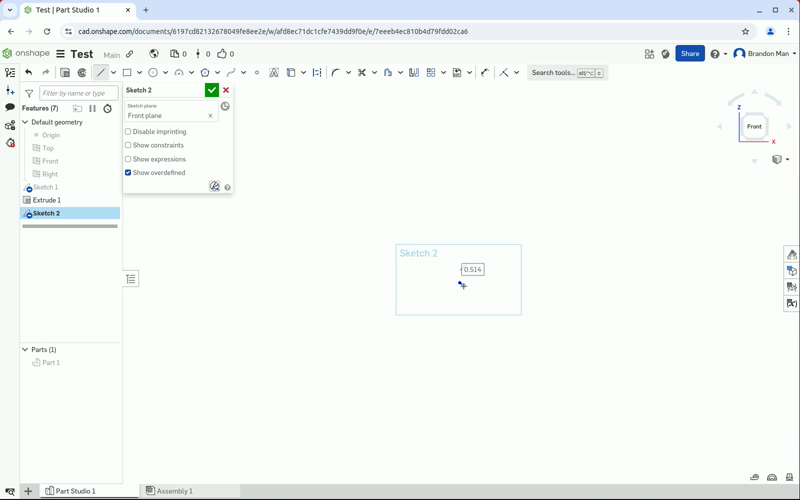
scroll(-6)
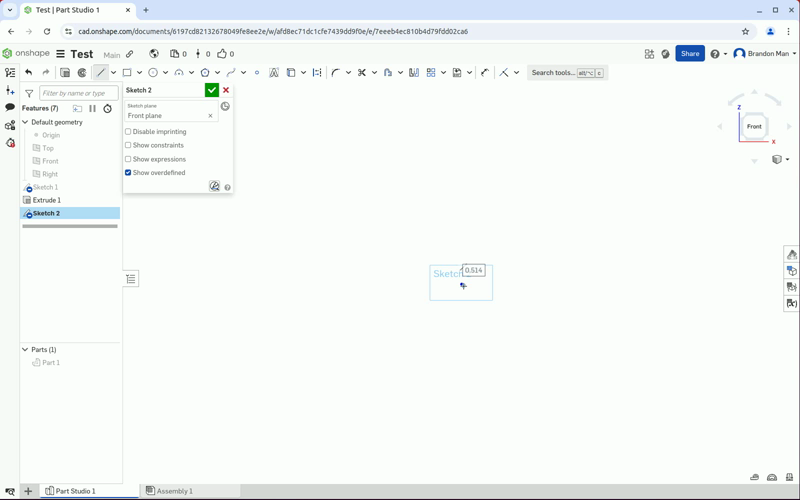
key_up(shift)
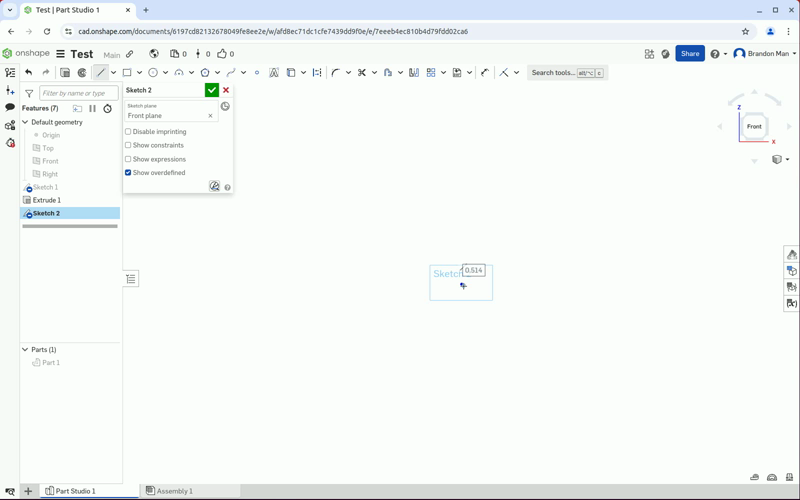
key_down(shift)
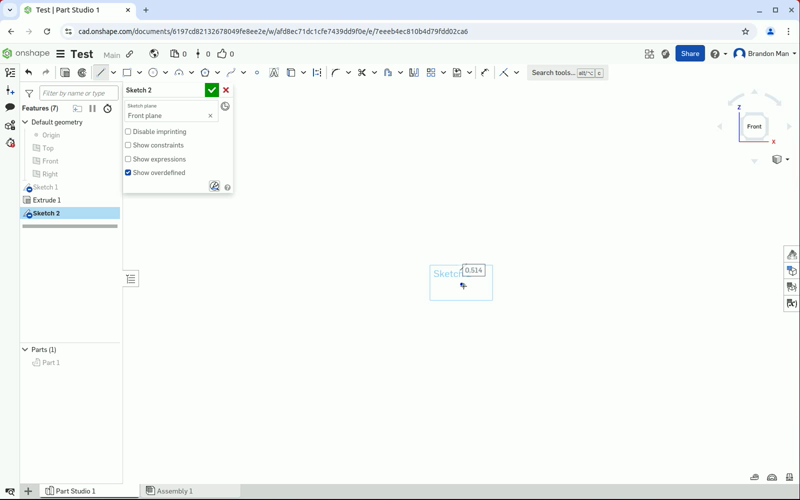
mouse_move(547, 285)
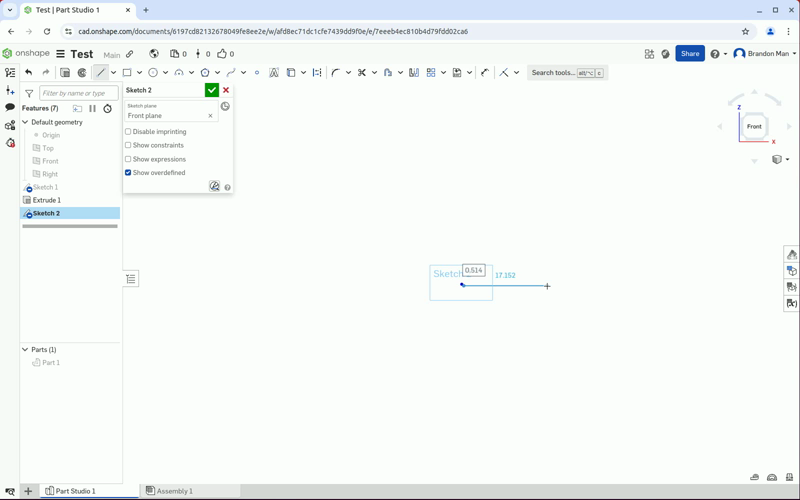
click(547, 285)
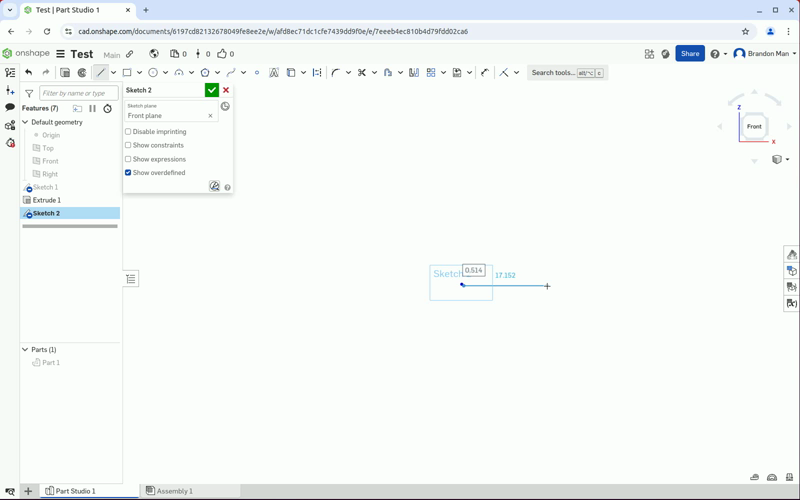
key_up(shift)
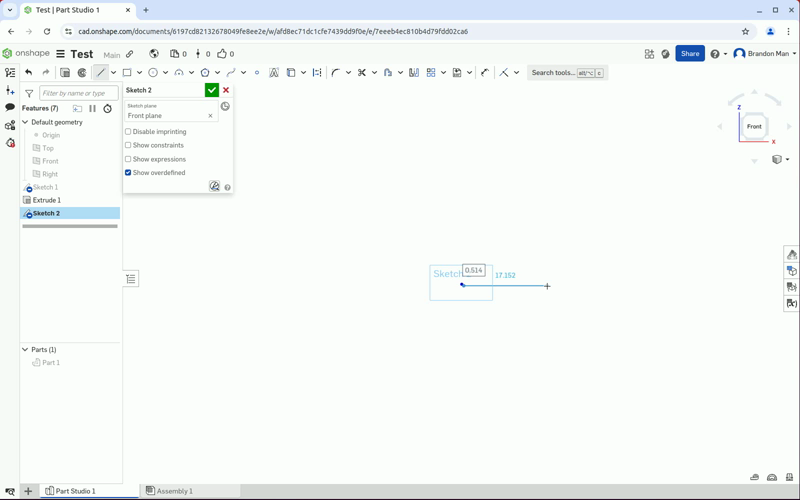
key_down(shift)
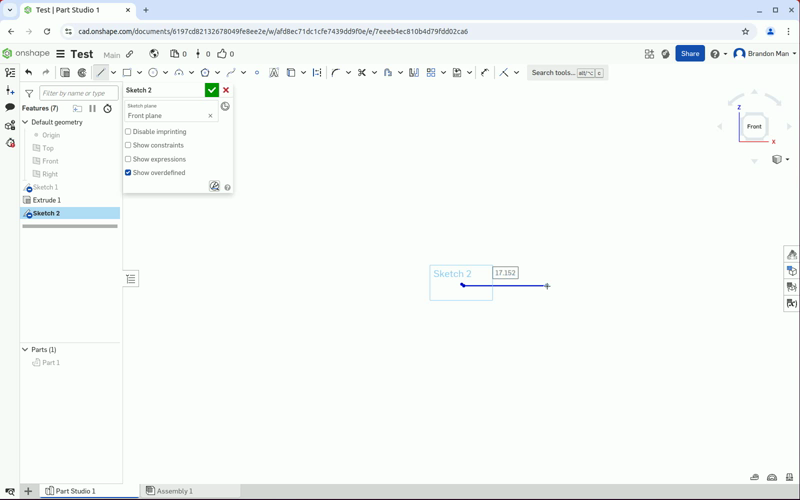
mouse_move(577, 285)
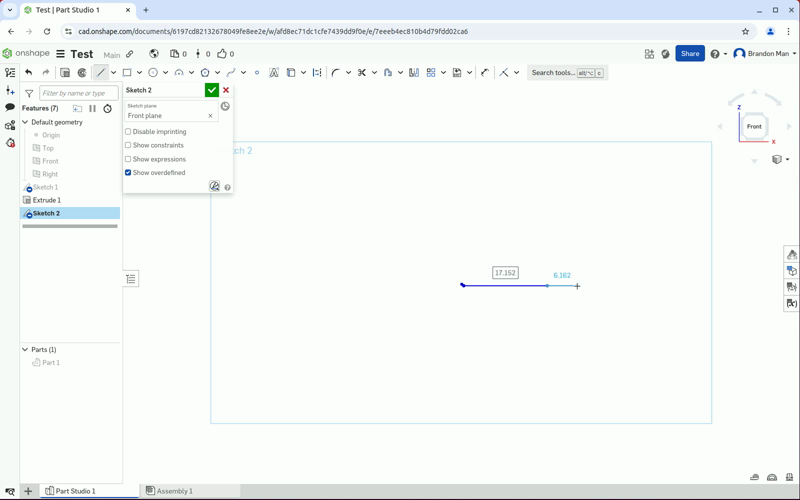
mouse_move(549, 284)
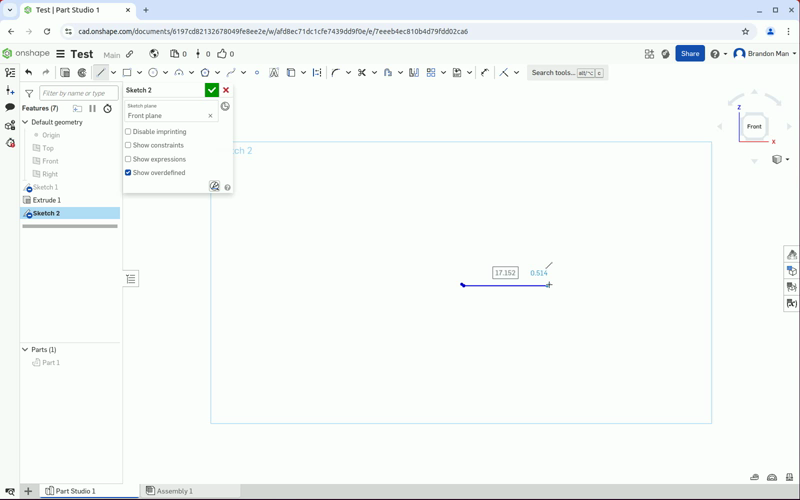
scroll(6)
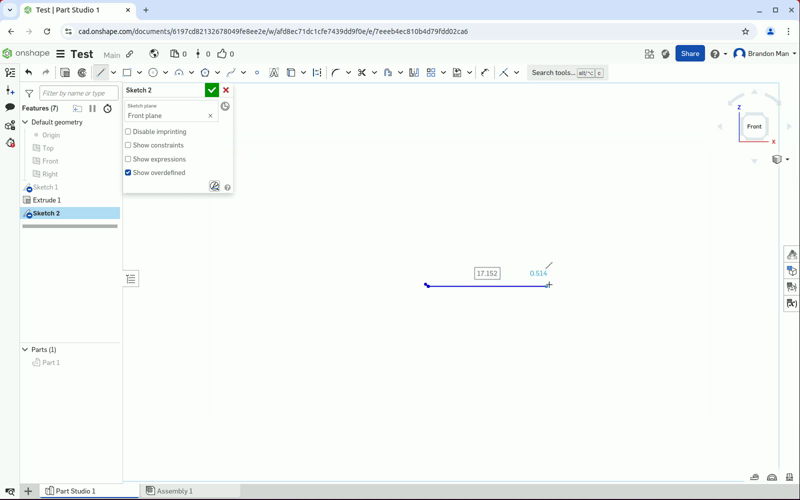
scroll(6)
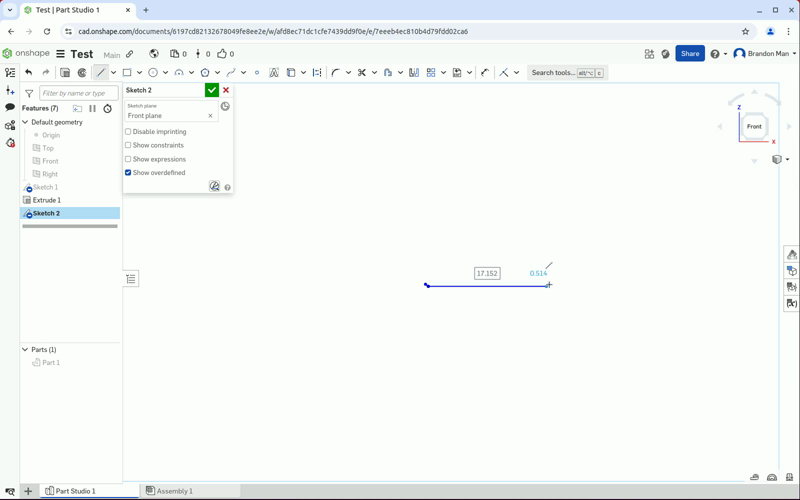
scroll(6)
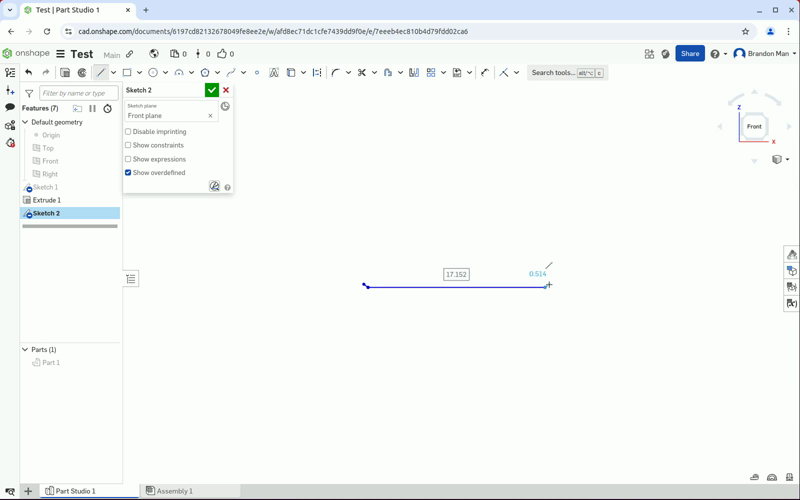
scroll(6)
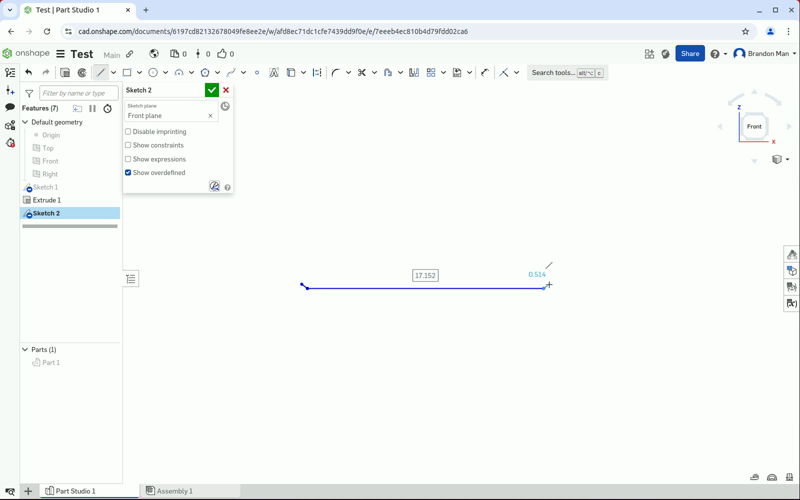
scroll(6)
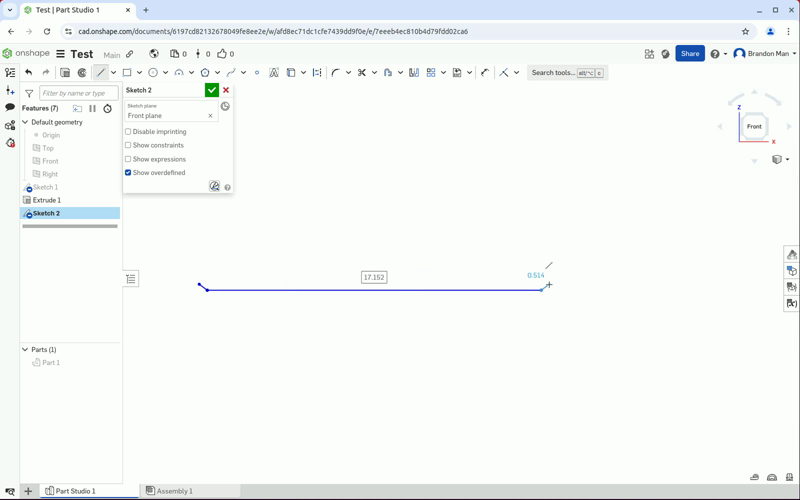
scroll(6)
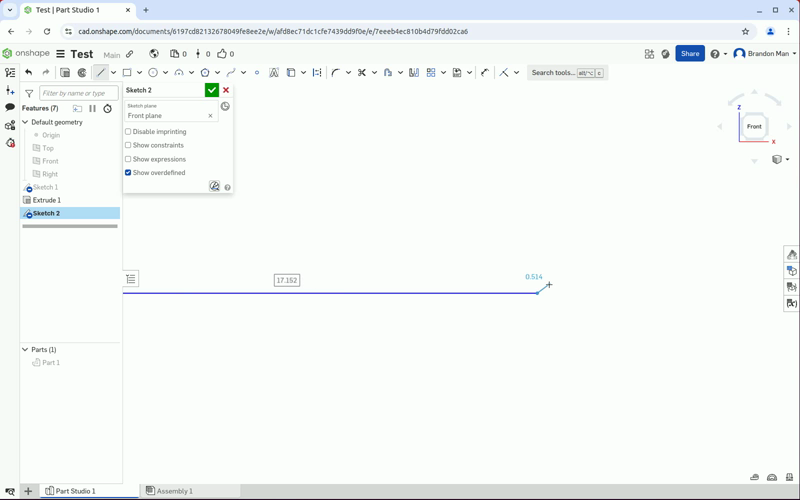
scroll(6)
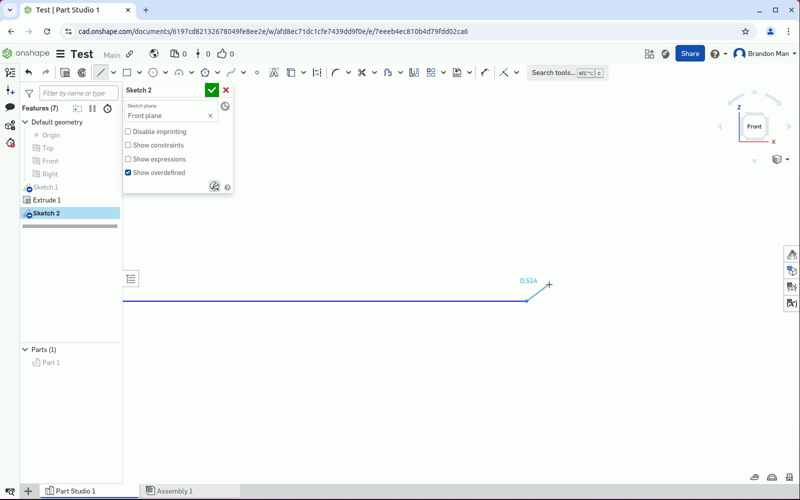
click(549, 284)
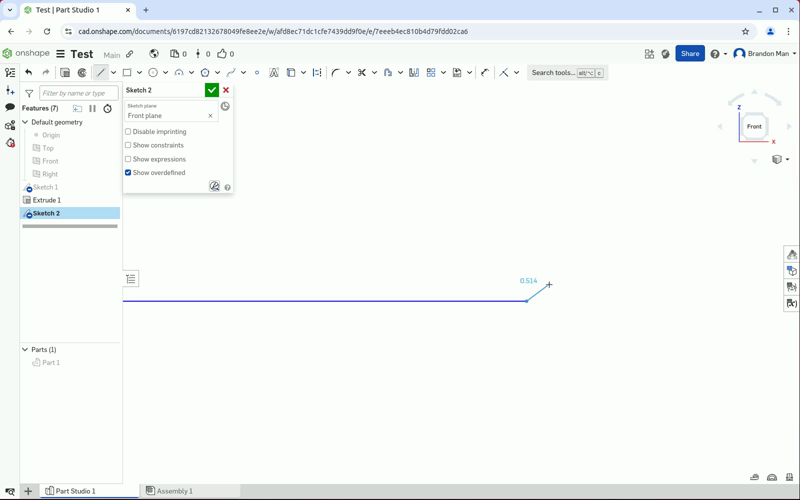
scroll(-6)
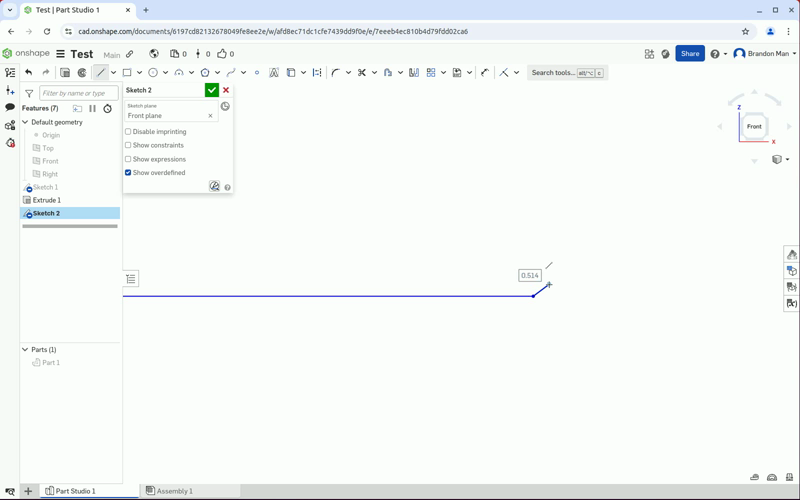
scroll(-6)
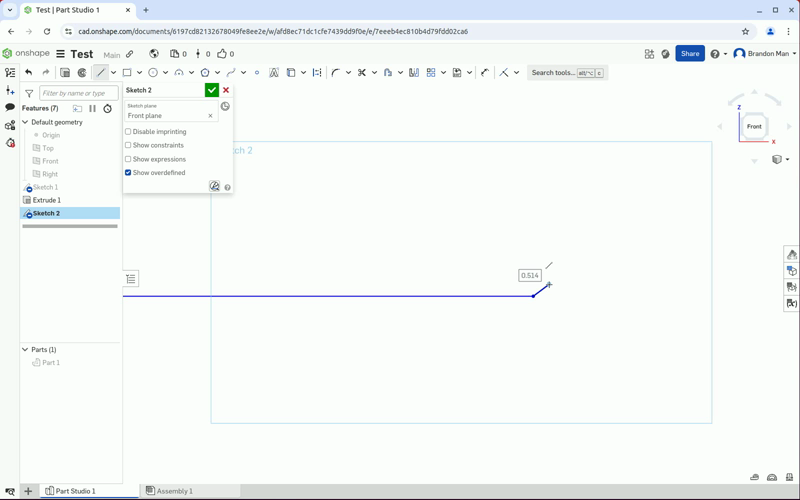
scroll(-6)
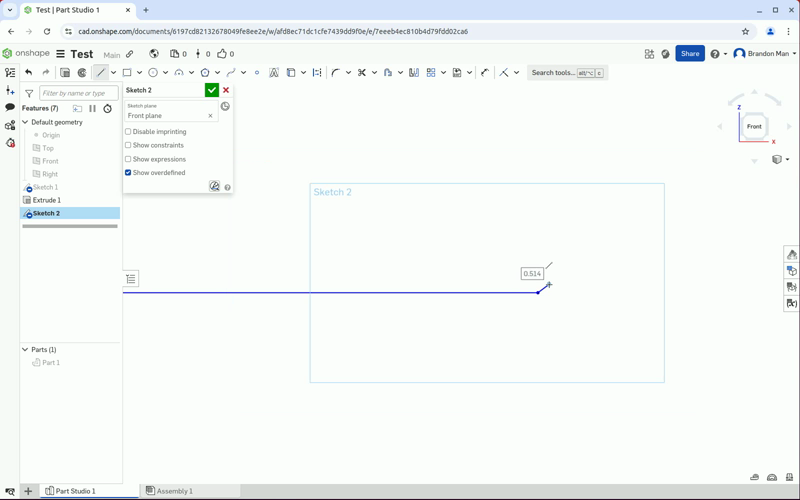
scroll(-6)
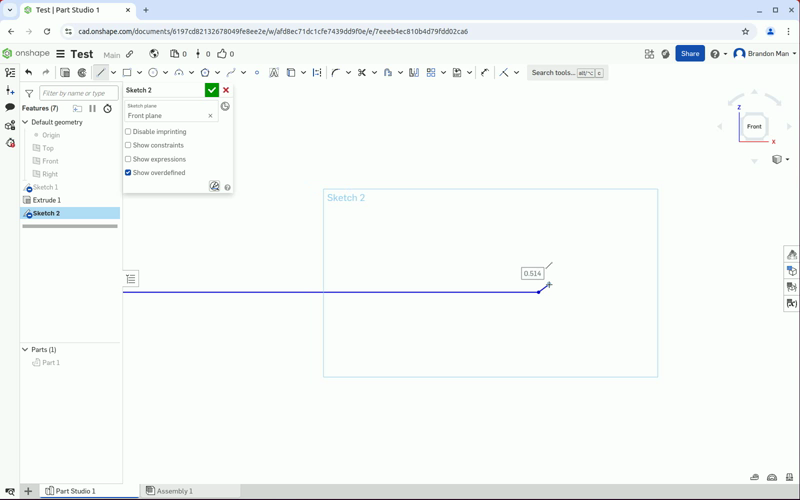
scroll(-6)
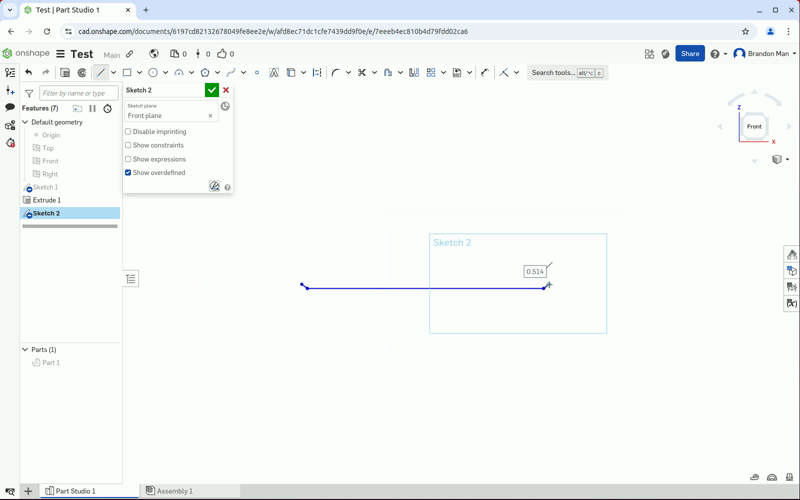
scroll(-6)
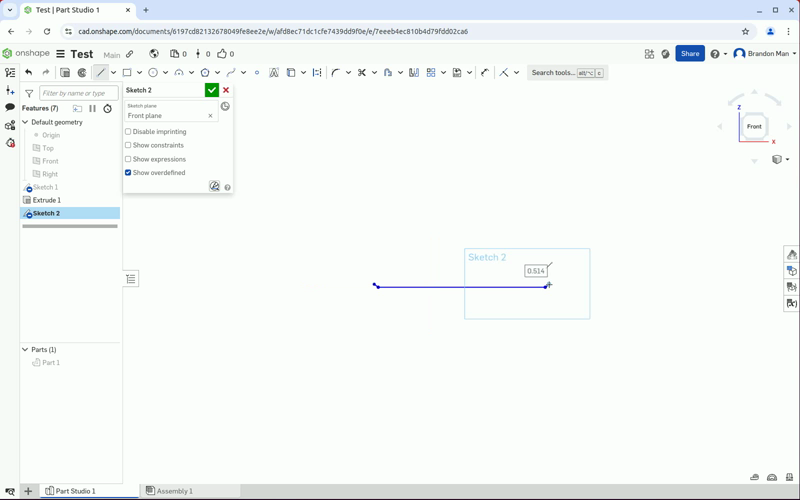
scroll(-6)
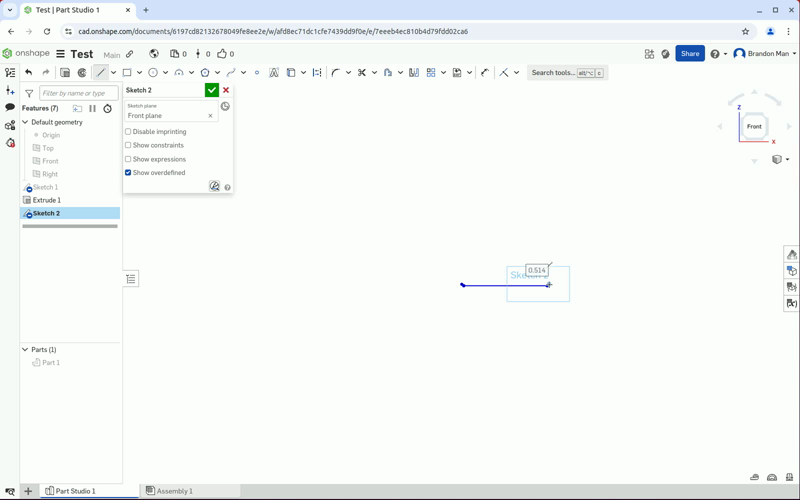
key_up(shift)
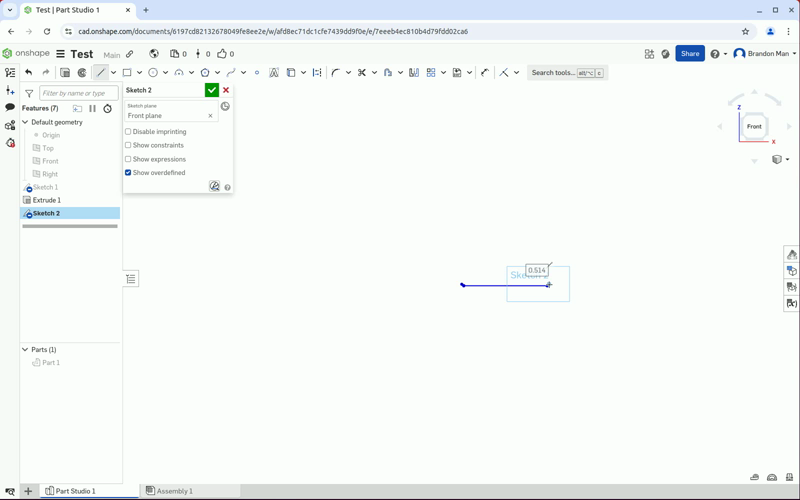
key_down(shift)
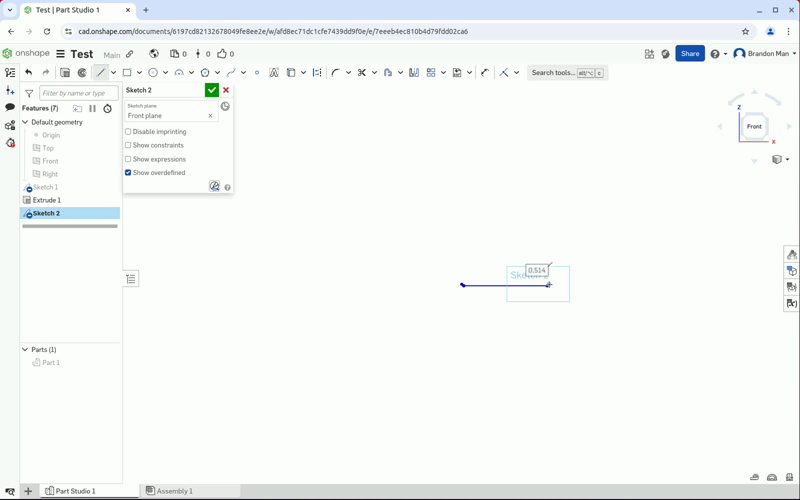
mouse_move(461, 284)
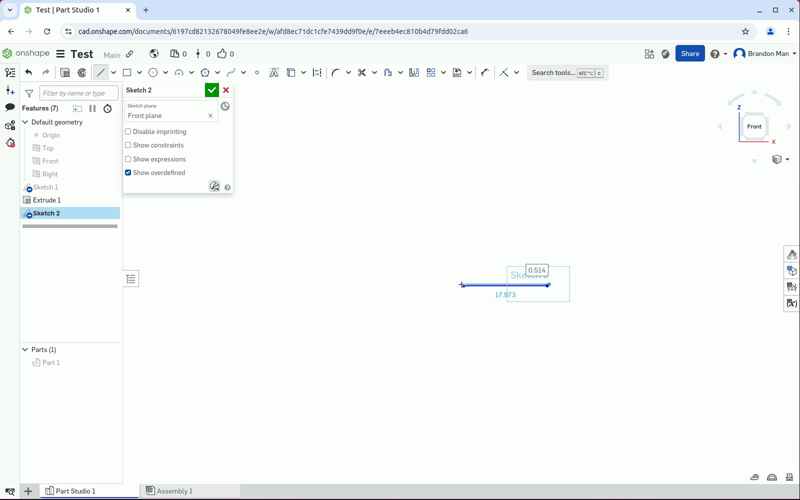
scroll(6)
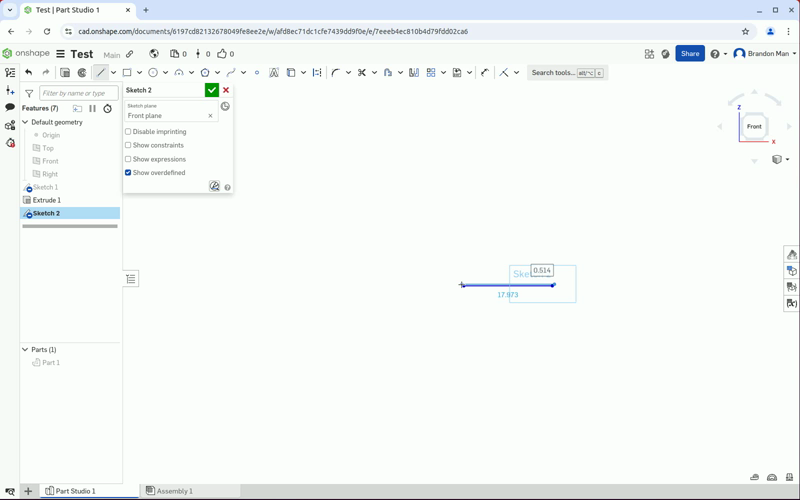
scroll(6)
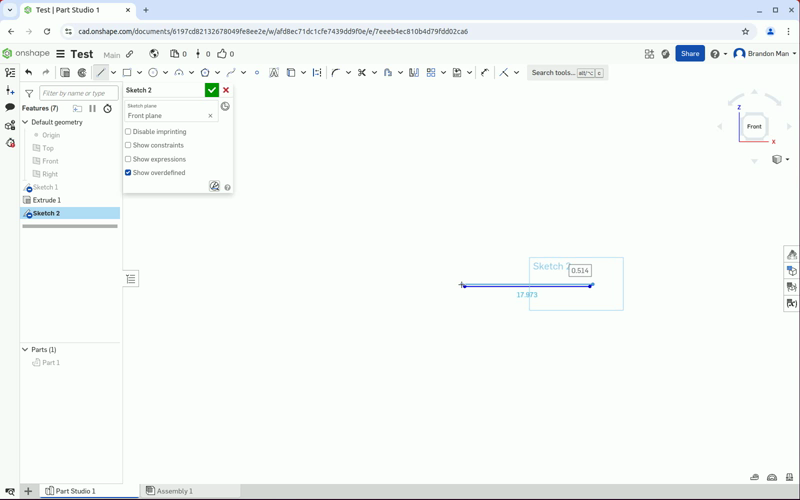
scroll(6)
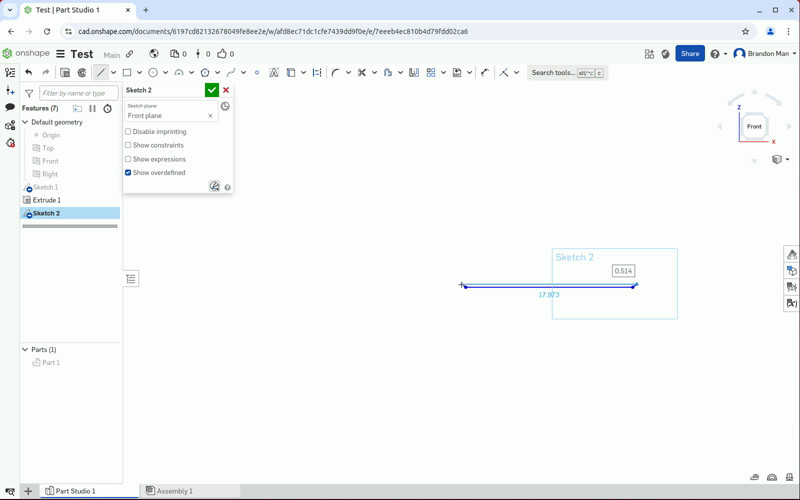
scroll(6)
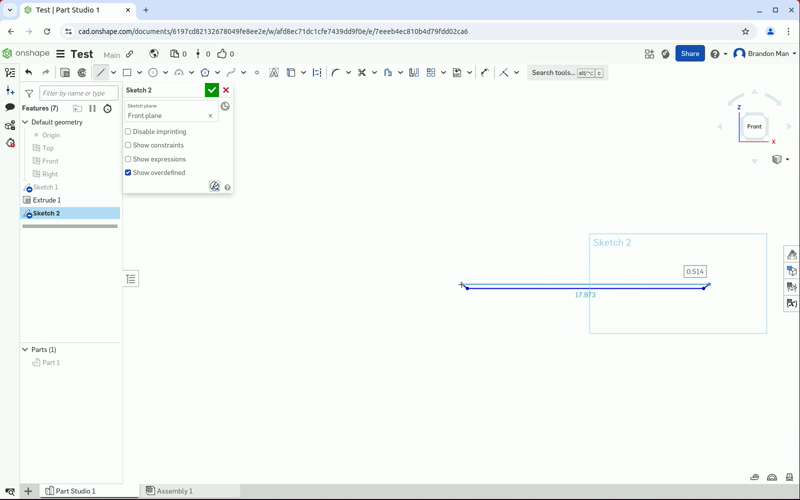
scroll(6)
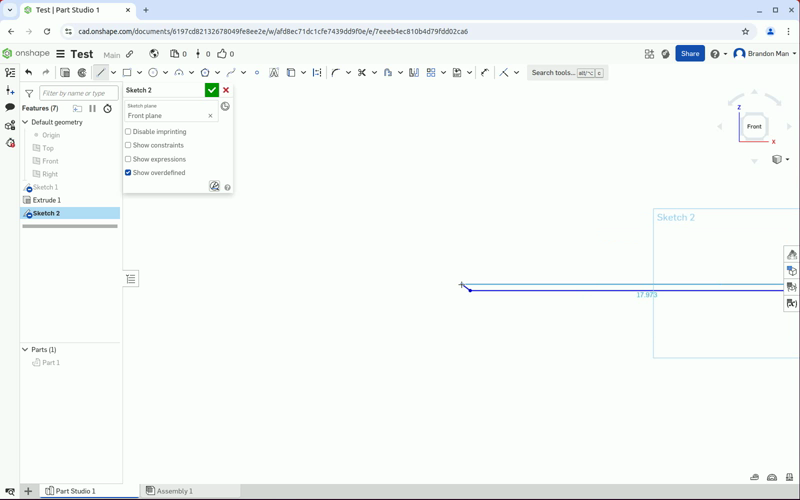
scroll(6)
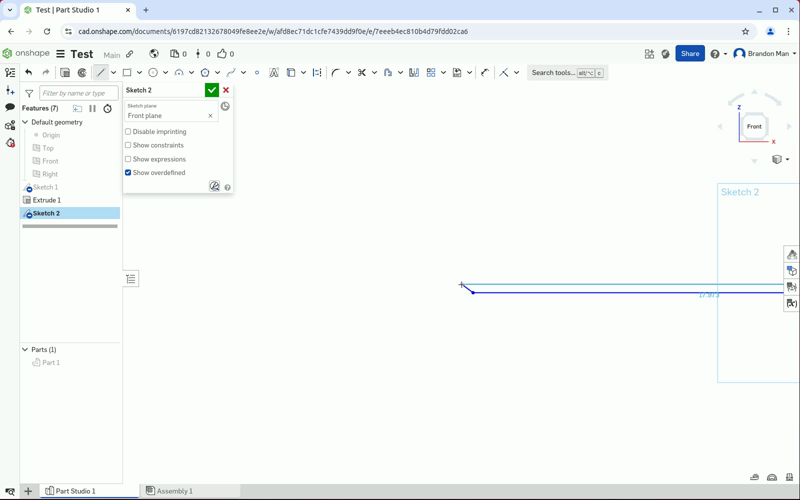
scroll(6)
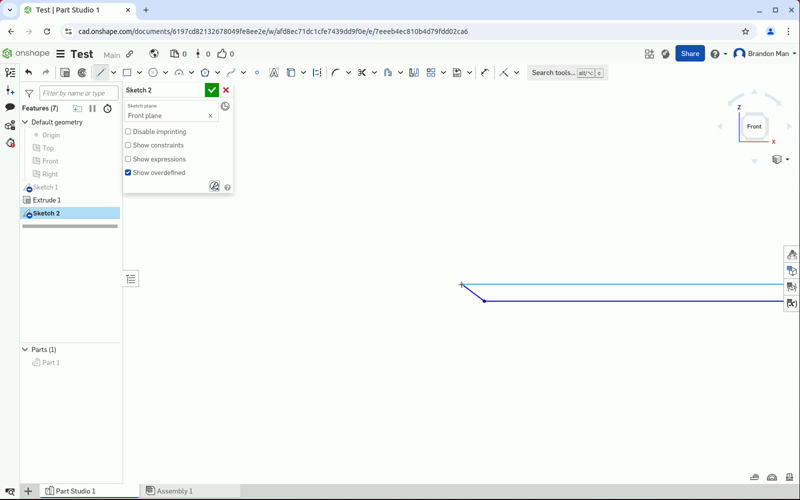
key_up(shift)
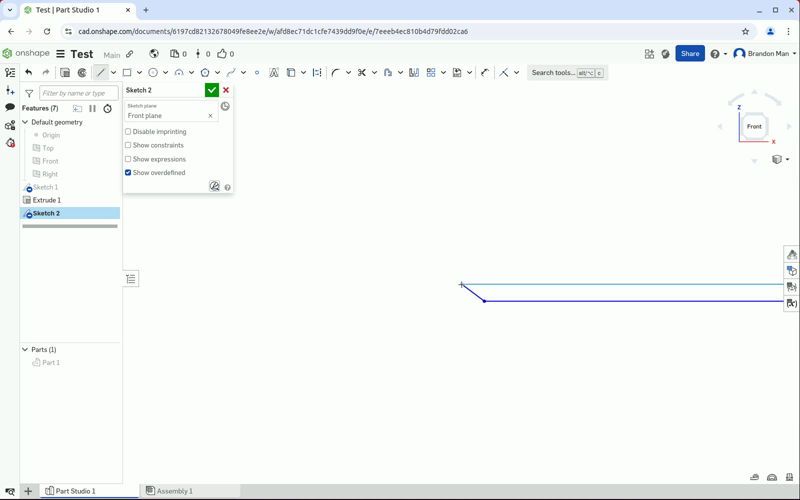
click(461, 284)
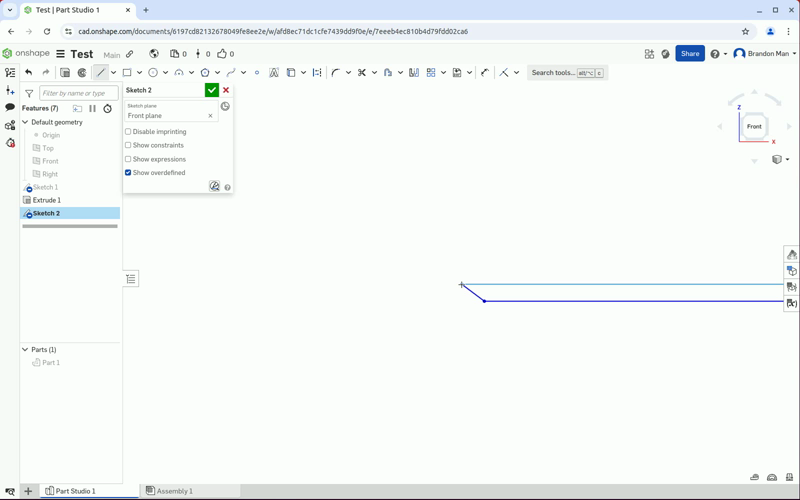
scroll(-6)
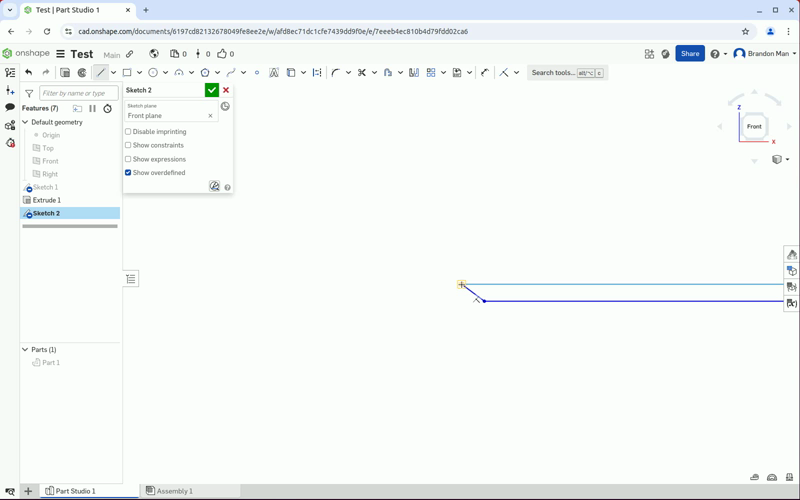
scroll(-6)
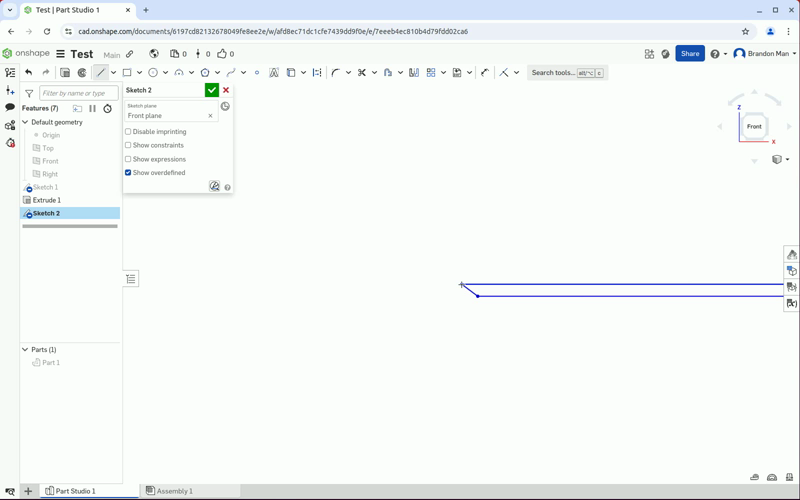
scroll(-6)
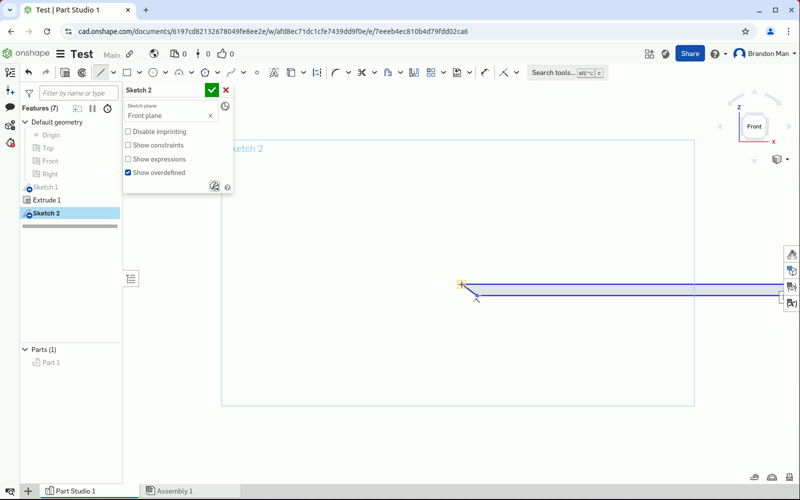
scroll(-6)
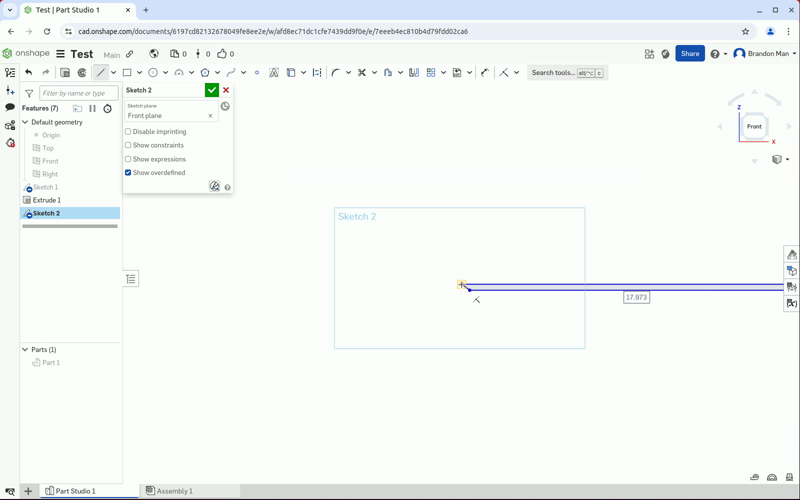
scroll(-6)
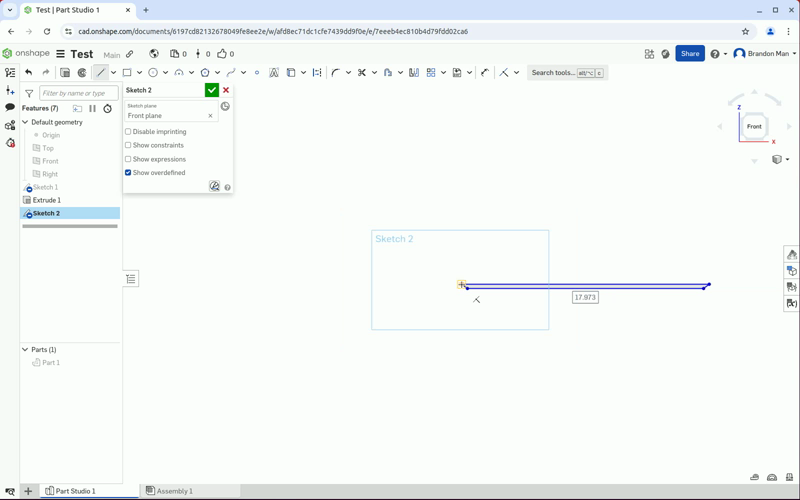
scroll(-6)
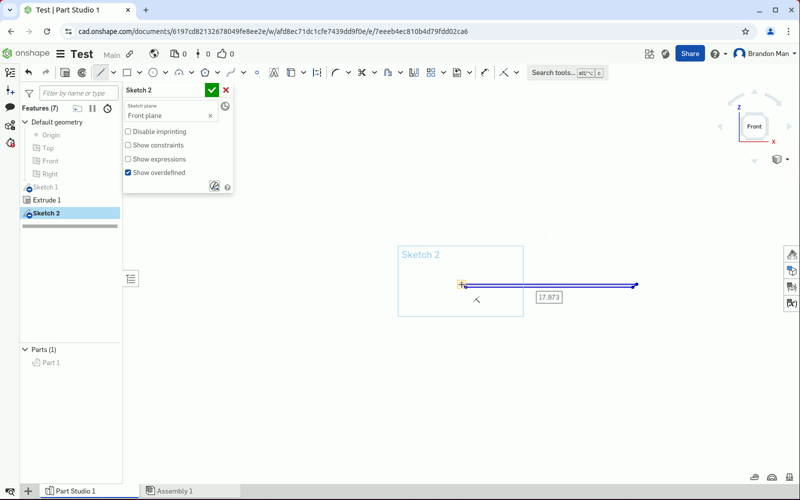
scroll(-6)
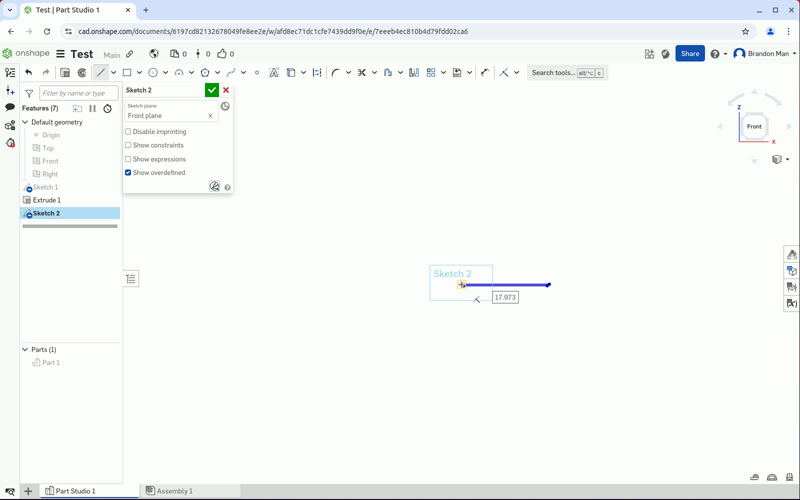
key(esc)
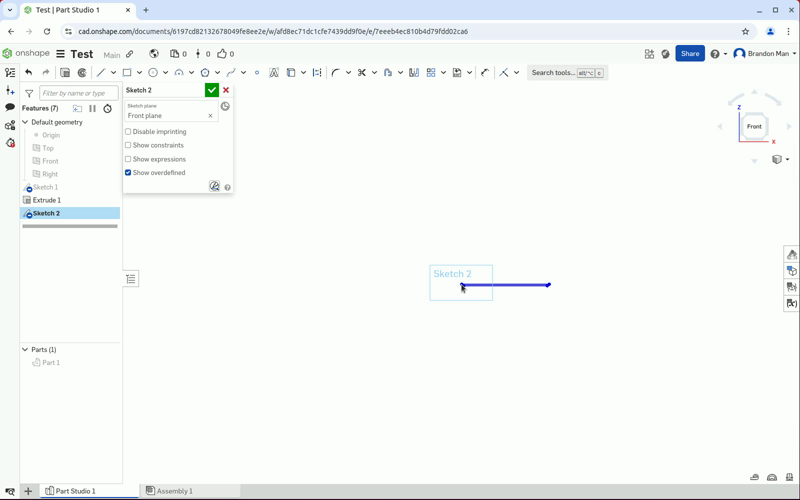
mouse_move(484, 285)
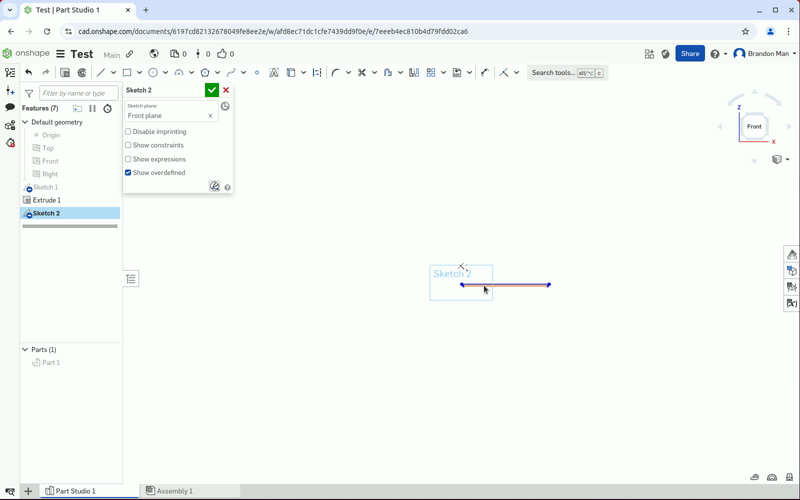
scroll(6)
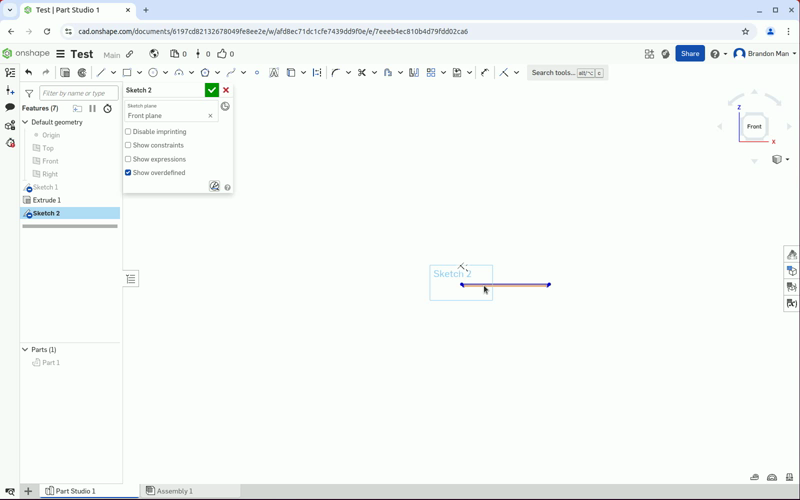
scroll(6)
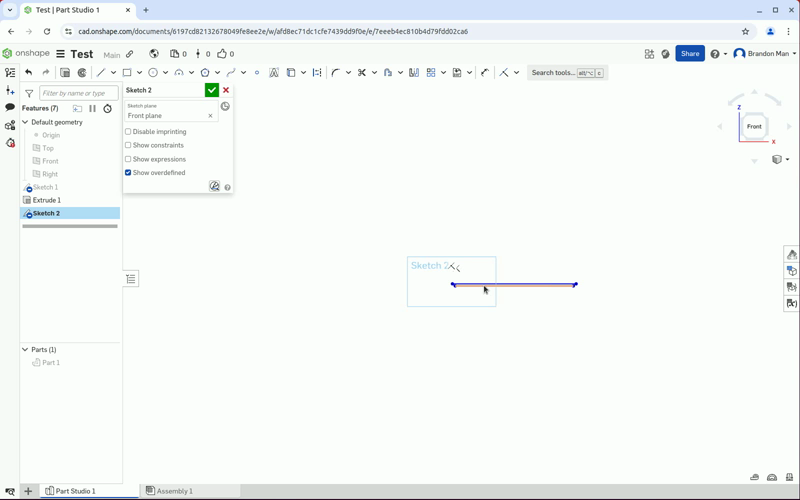
scroll(6)
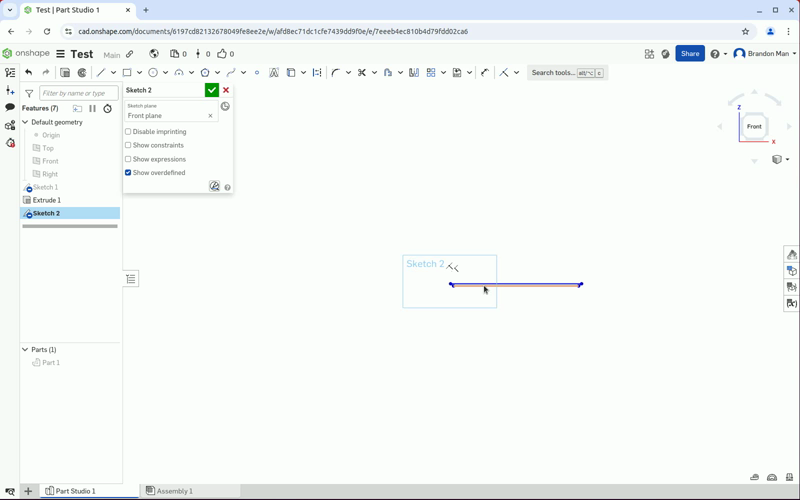
scroll(6)
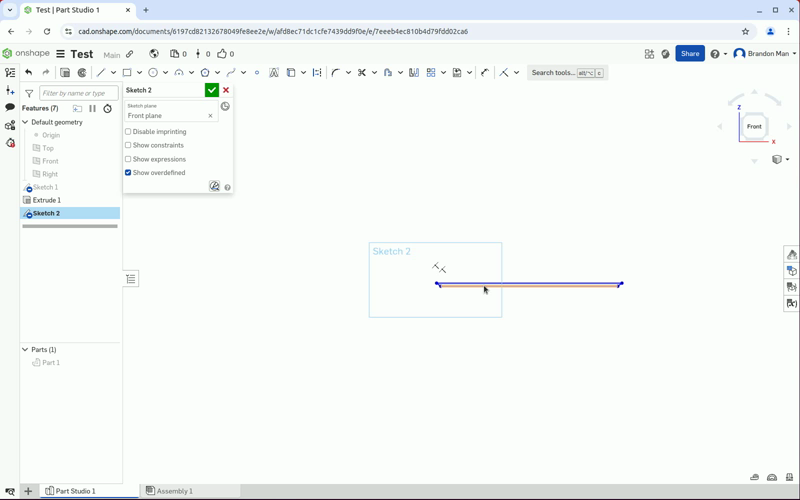
scroll(6)
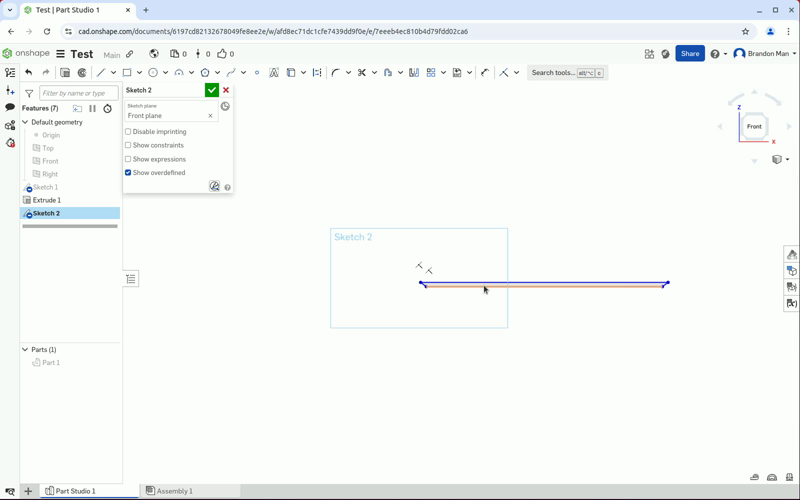
scroll(6)
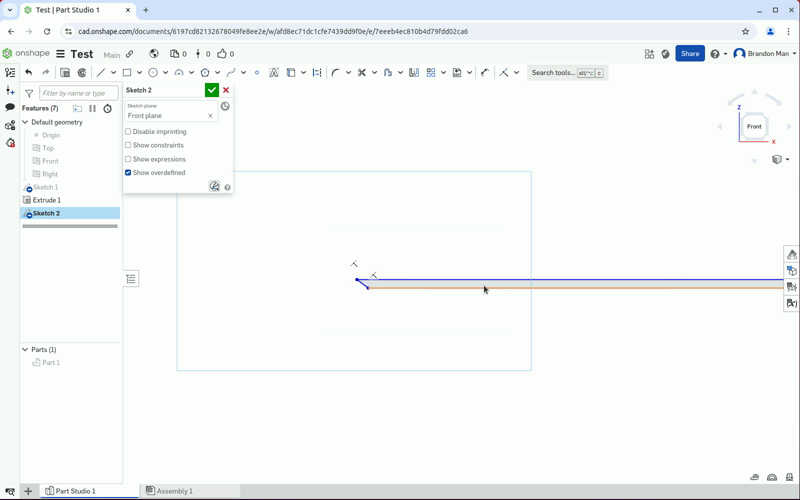
scroll(6)
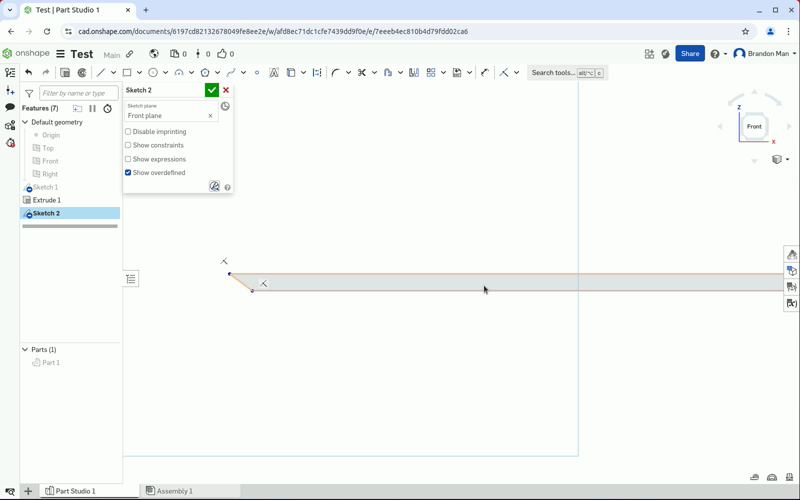
click(484, 285)
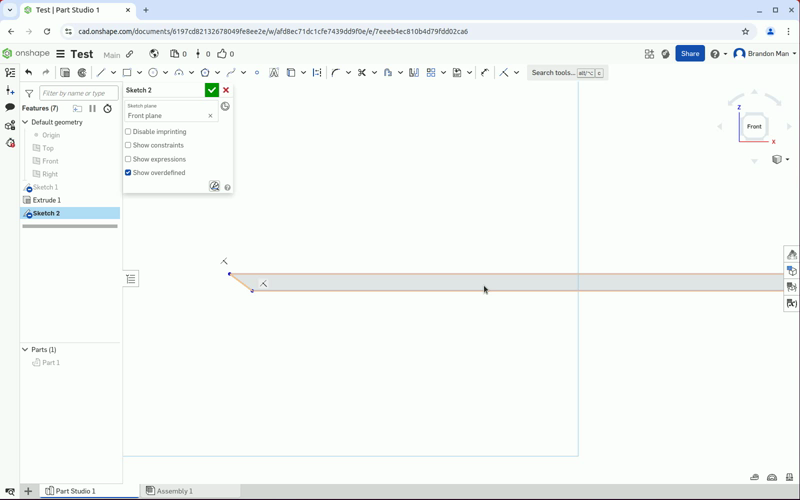
scroll(-6)
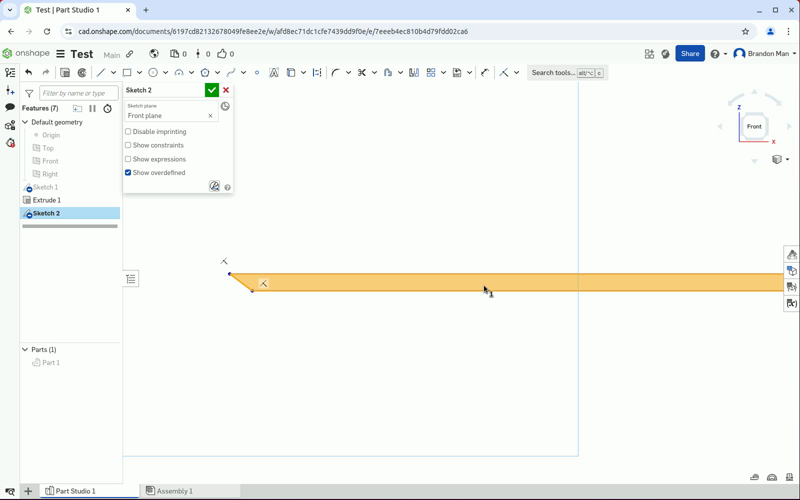
scroll(-6)
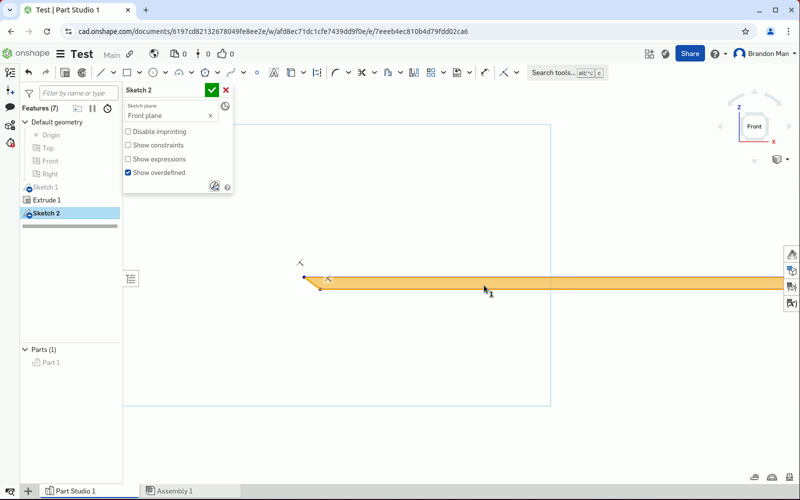
scroll(-6)
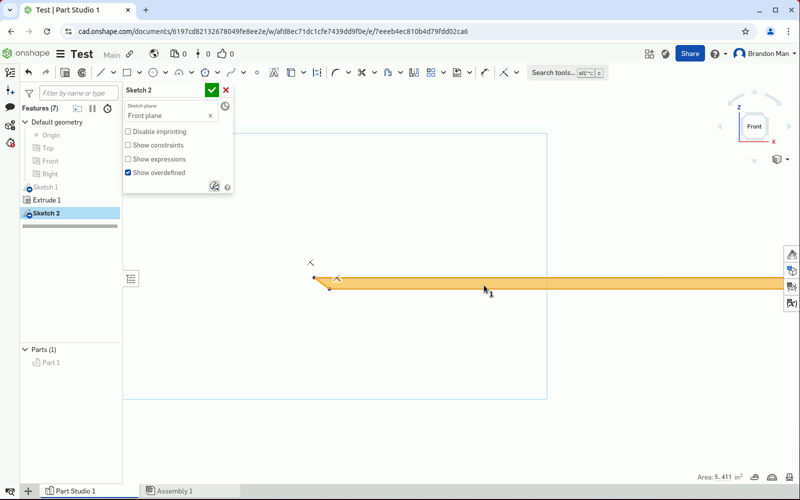
scroll(-6)
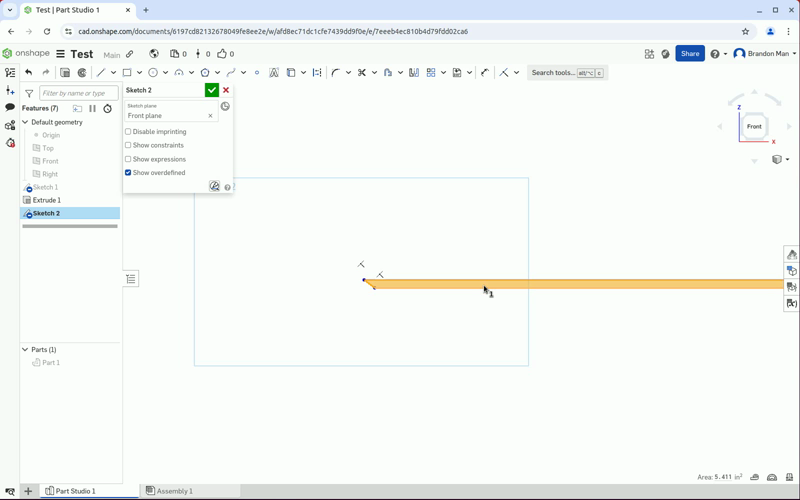
scroll(-6)
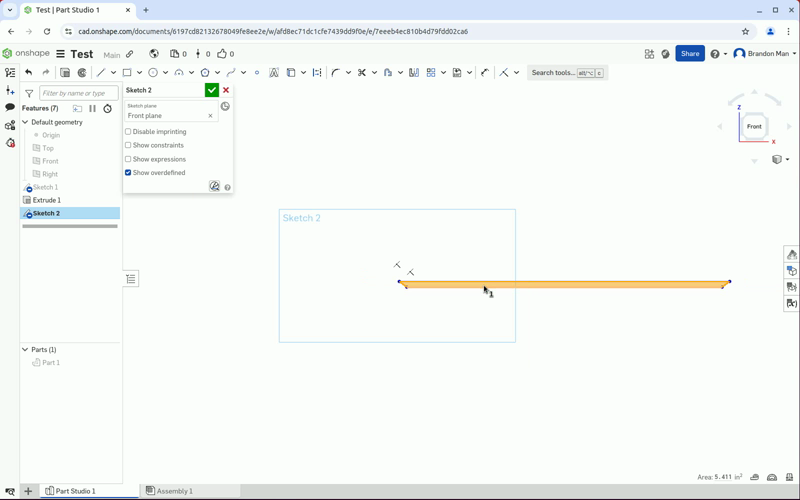
scroll(-6)
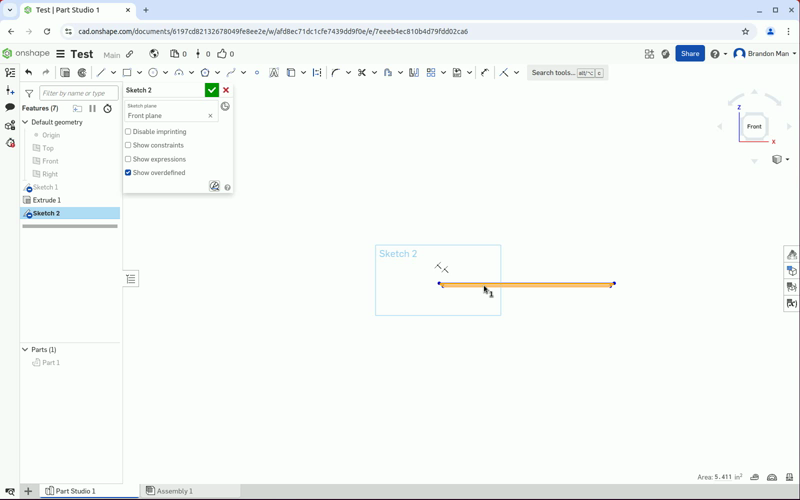
scroll(-6)
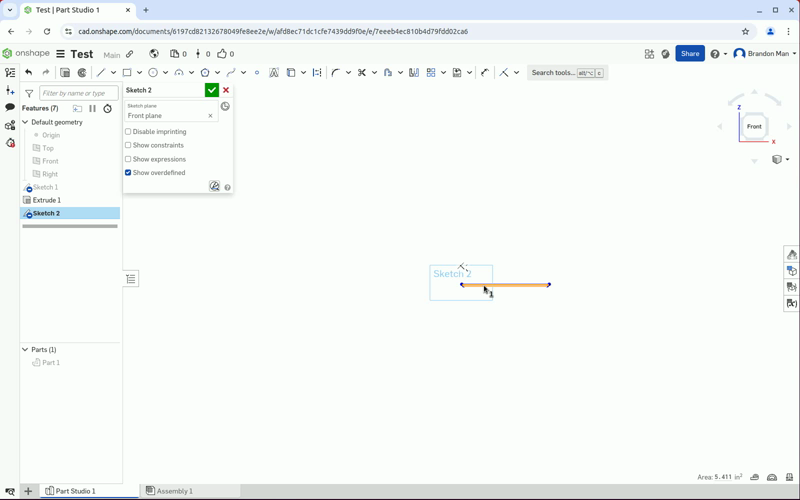
mouse_move(73, 352)
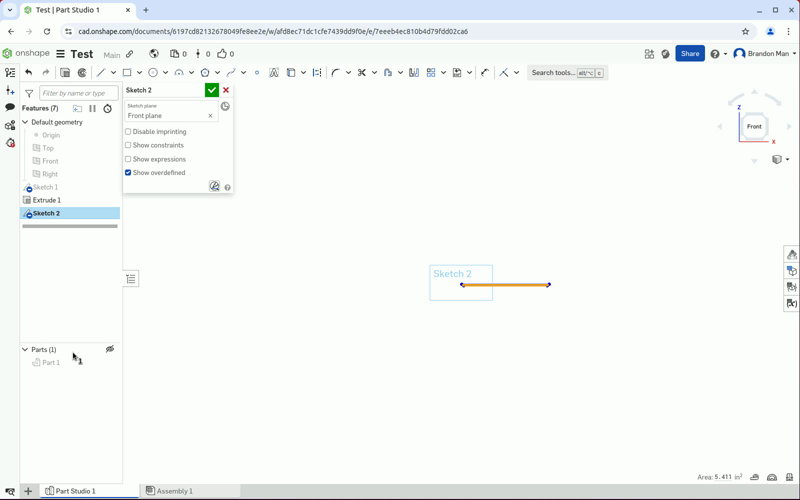
key(shift+y)
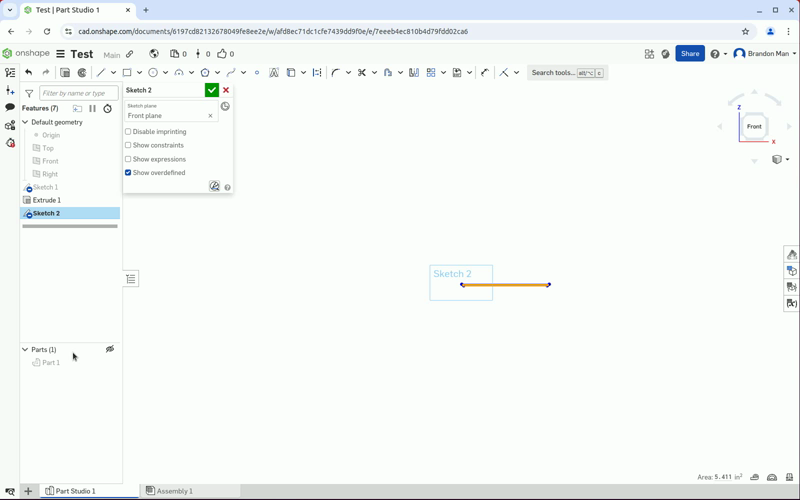
key(shift+e)
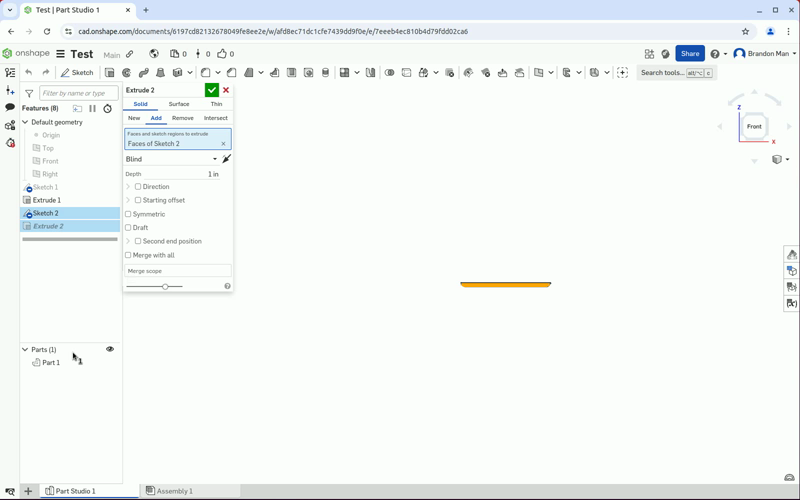
mouse_move(143, 106)
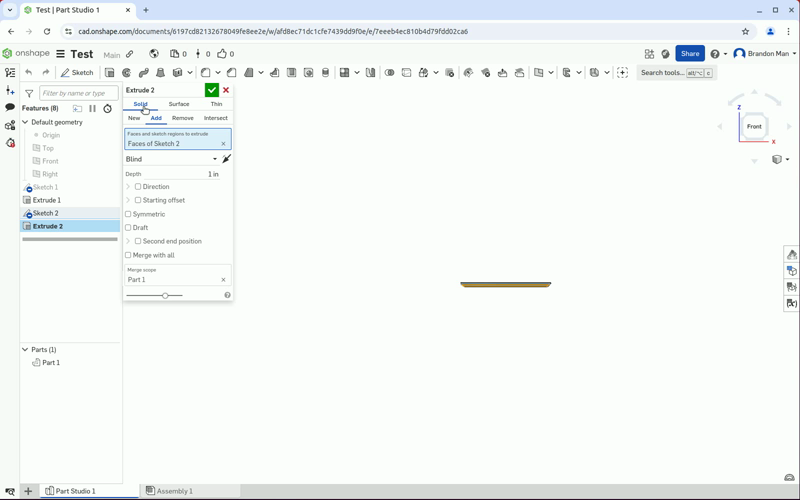
click(143, 106)
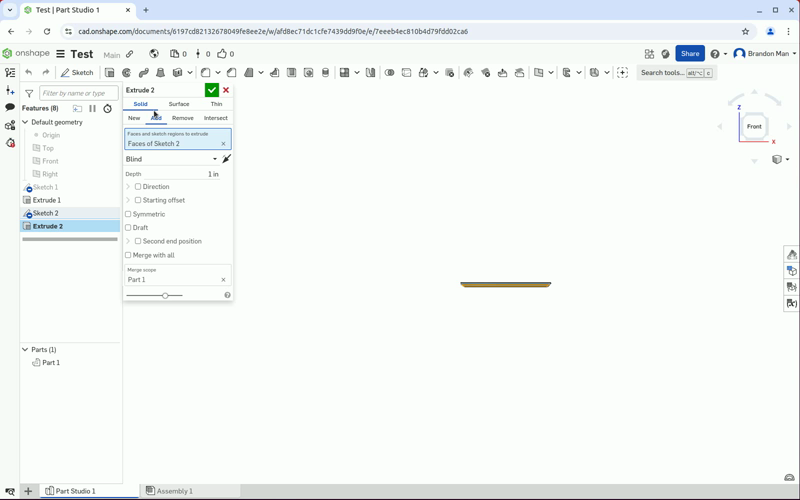
mouse_move(186, 120)
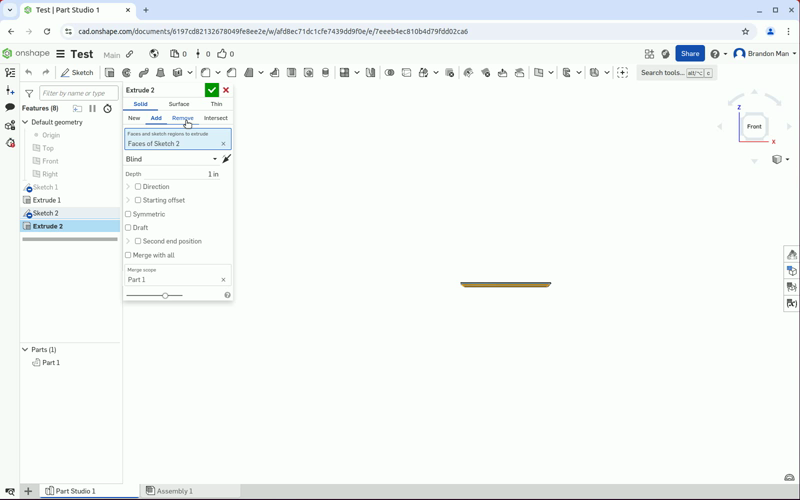
click(186, 120)
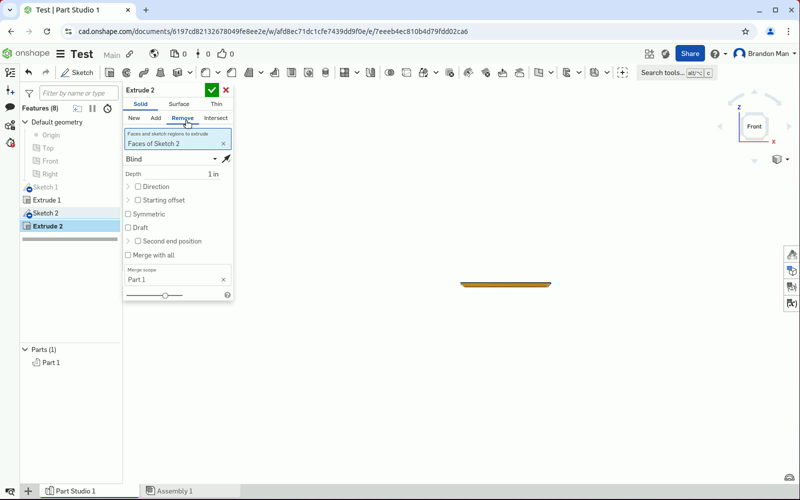
key(tab, 4)
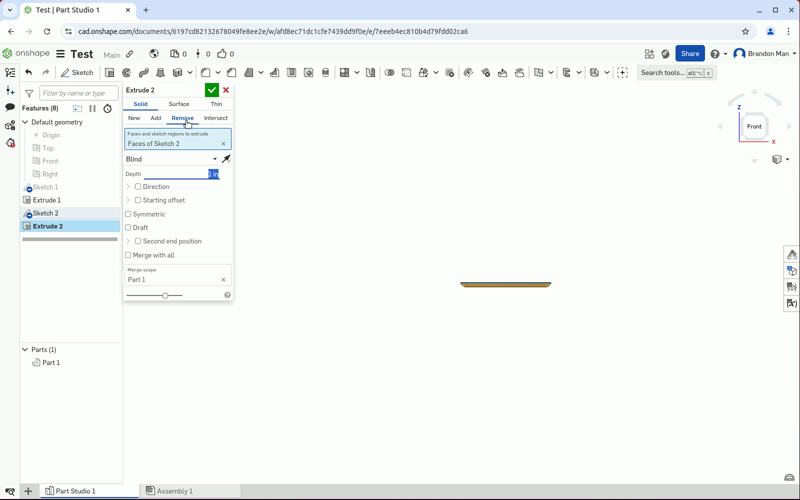
text(0.481)
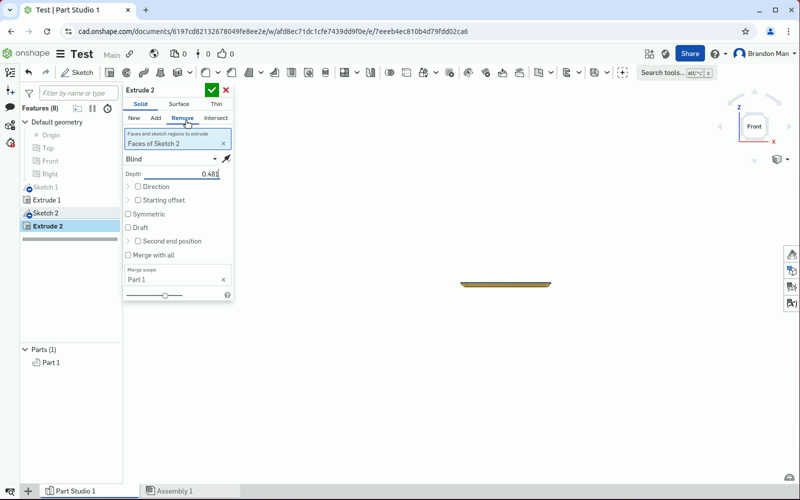
key(tab, 6)
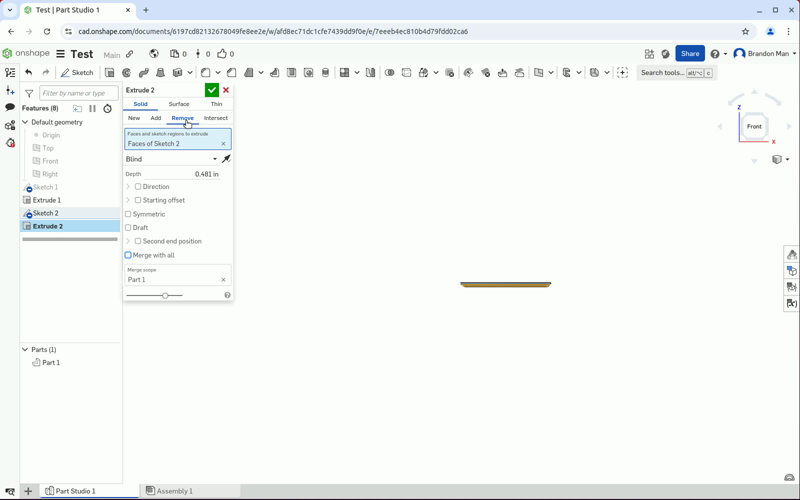
key(space)
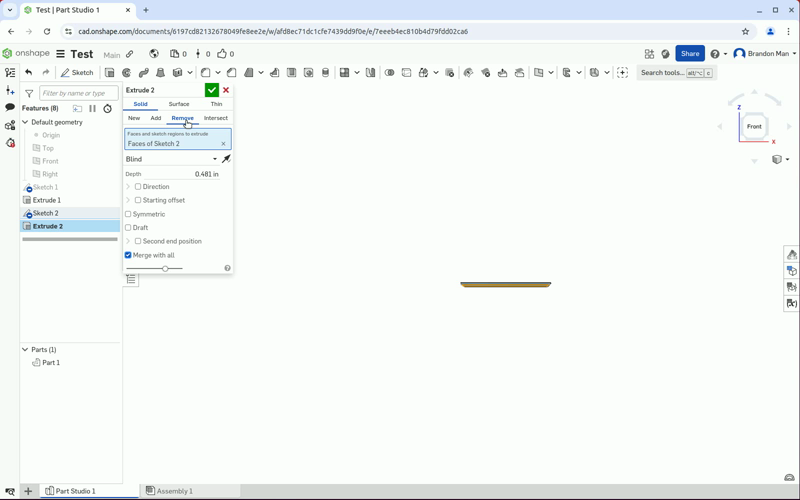
key(enter)
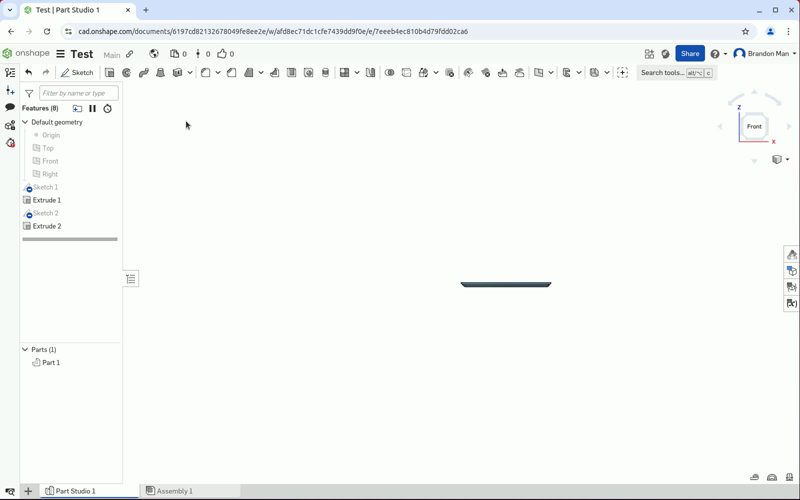
key(shift+h)
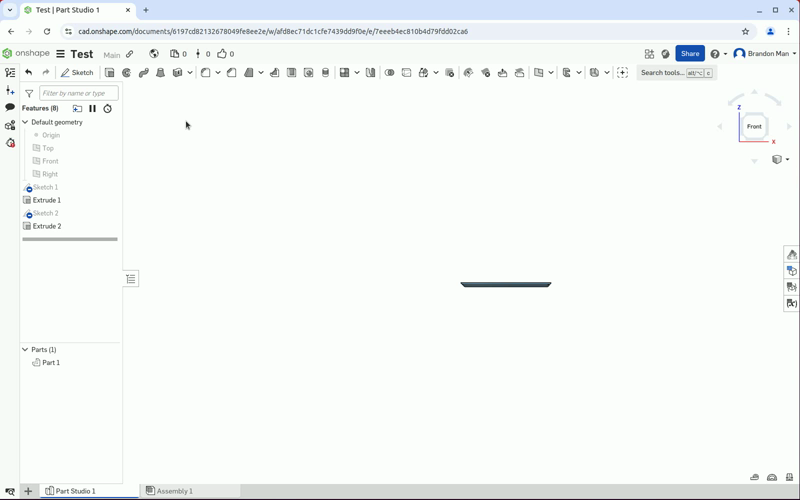
key(shift+h)
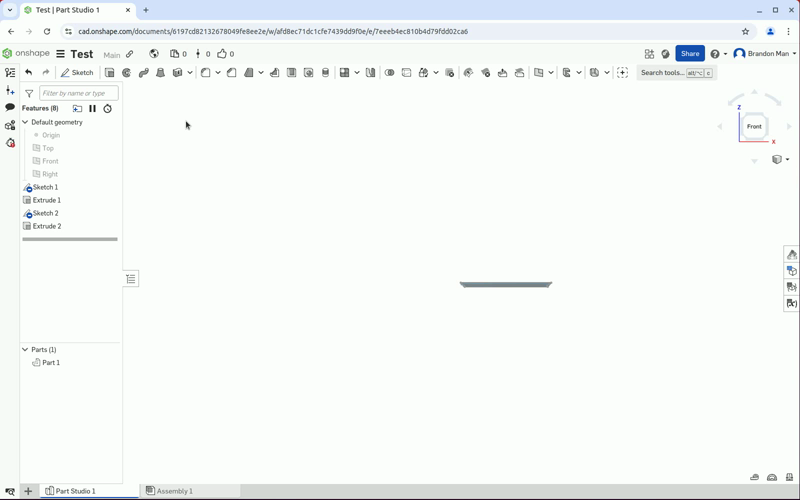
key(shift+7)
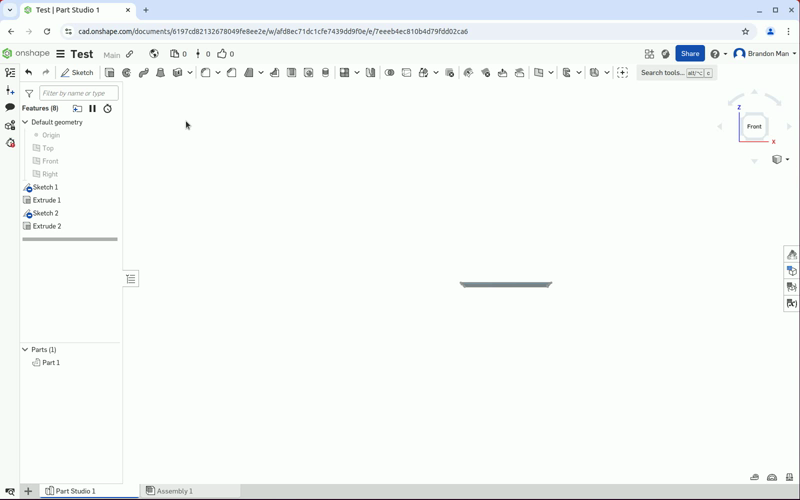
key(left, 2)
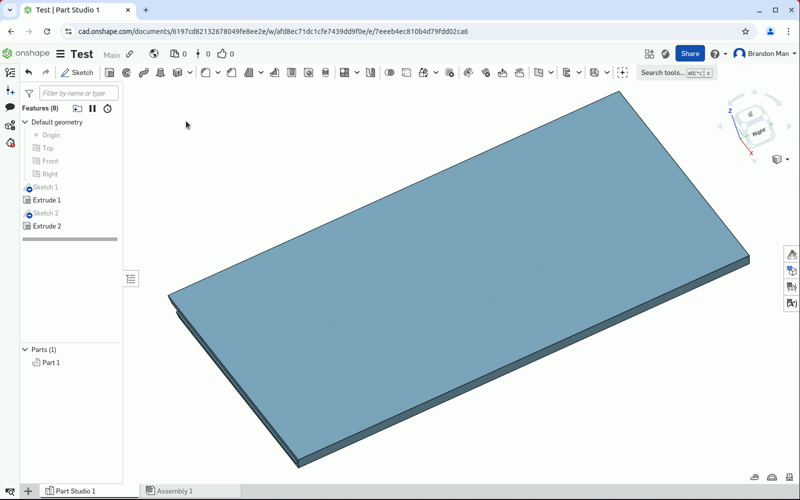
key(down, 2)
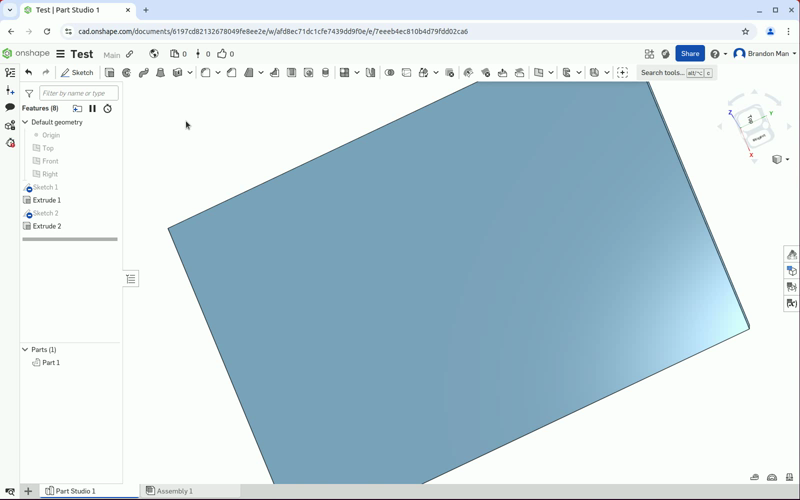
key(up, 2)
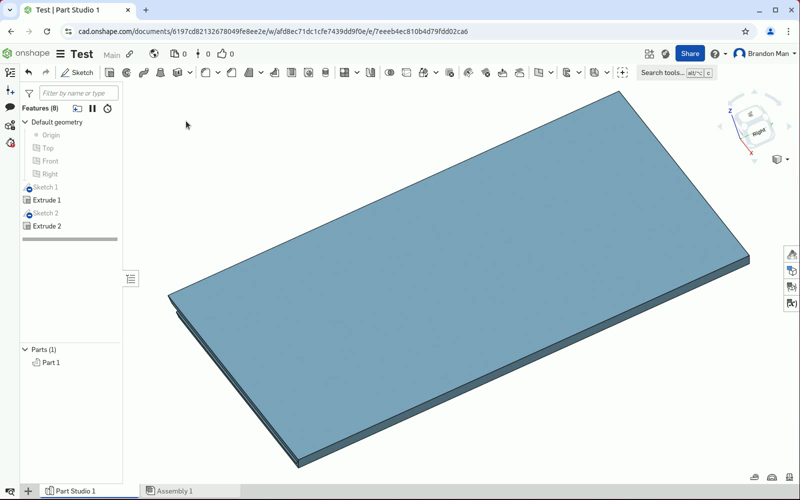
key(right, 2)
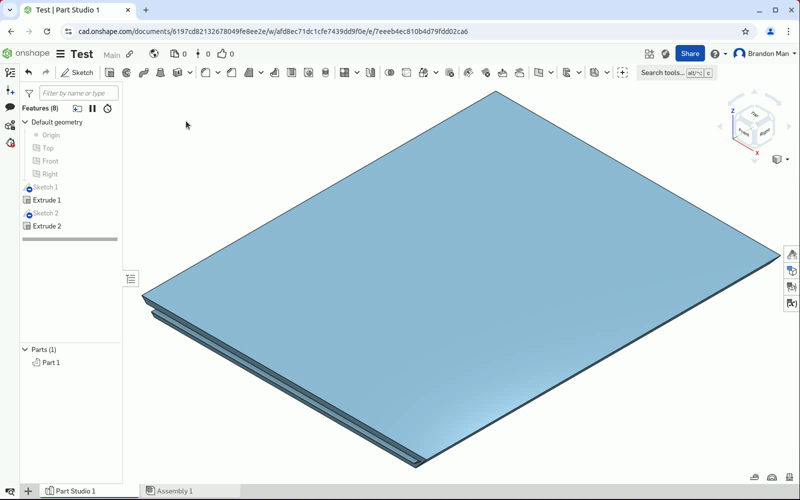
mouse_move(73, 189)
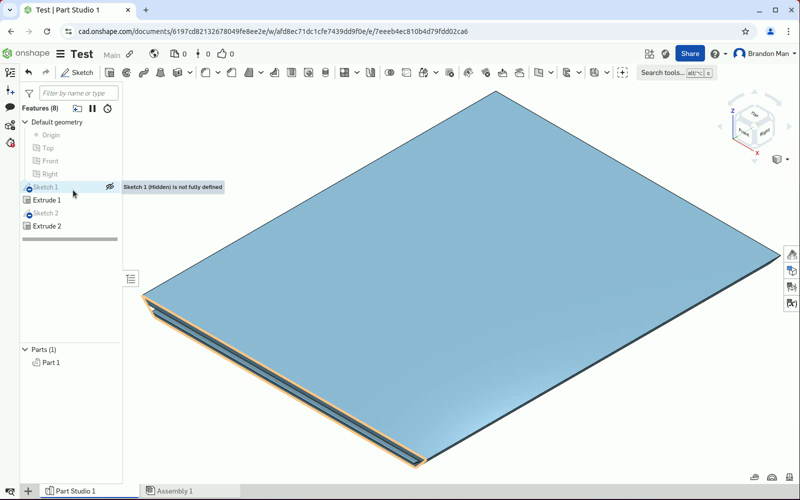
click(73, 189)